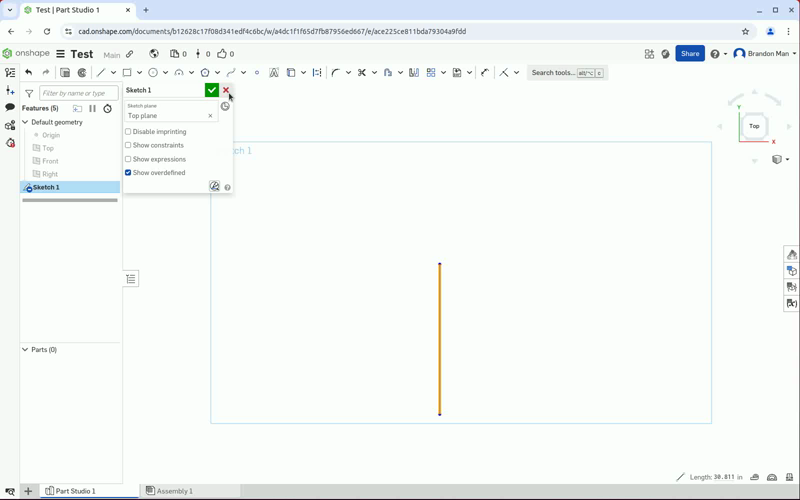
key(shift+h)
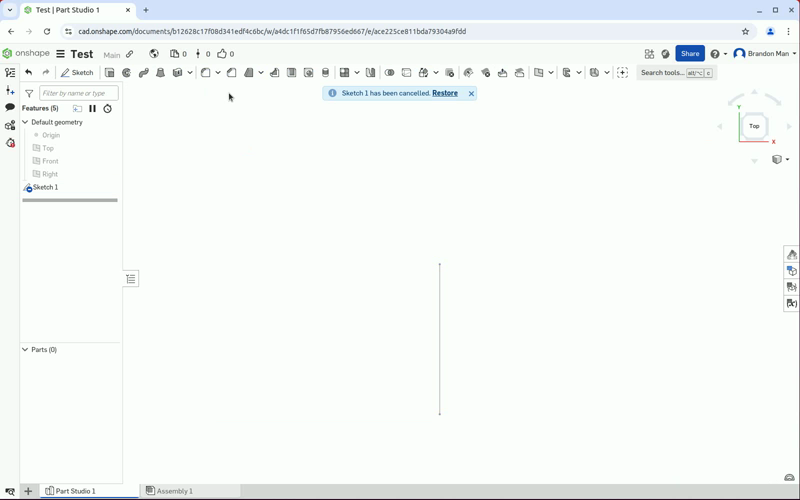
key(shift+s)
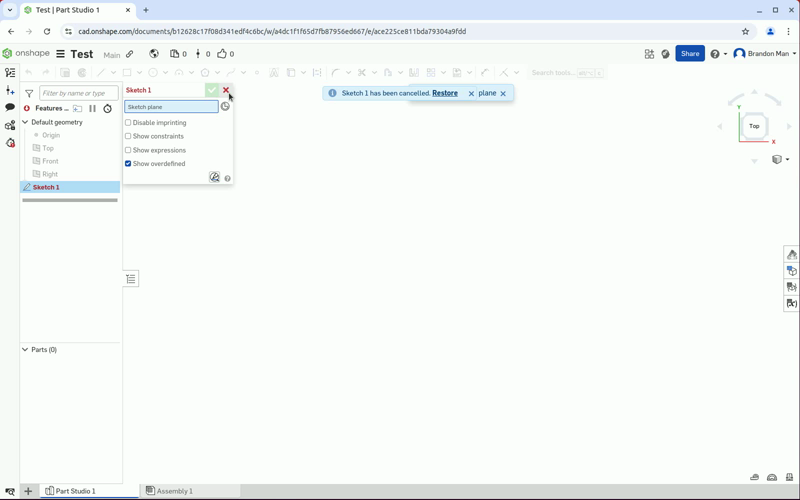
mouse_move(73, 150)
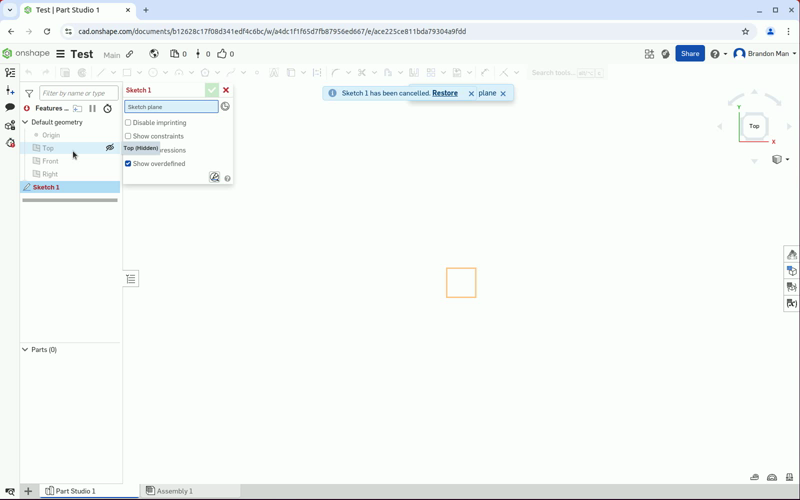
click(73, 150)
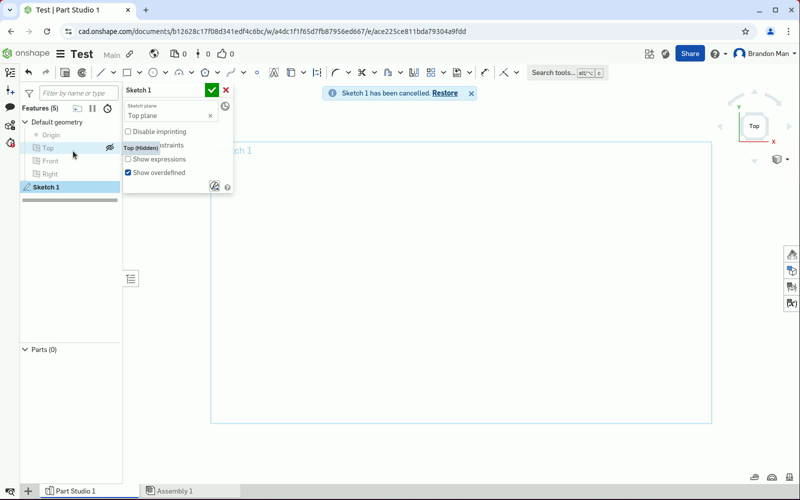
mouse_move(73, 352)
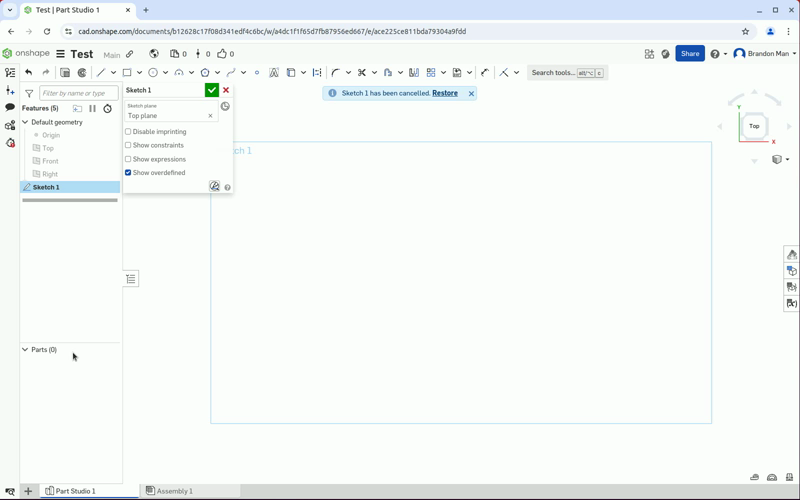
key(y)
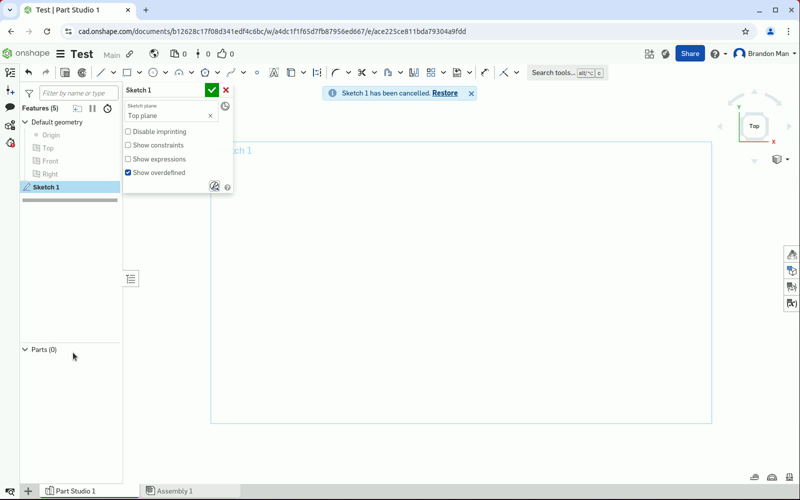
key(l)
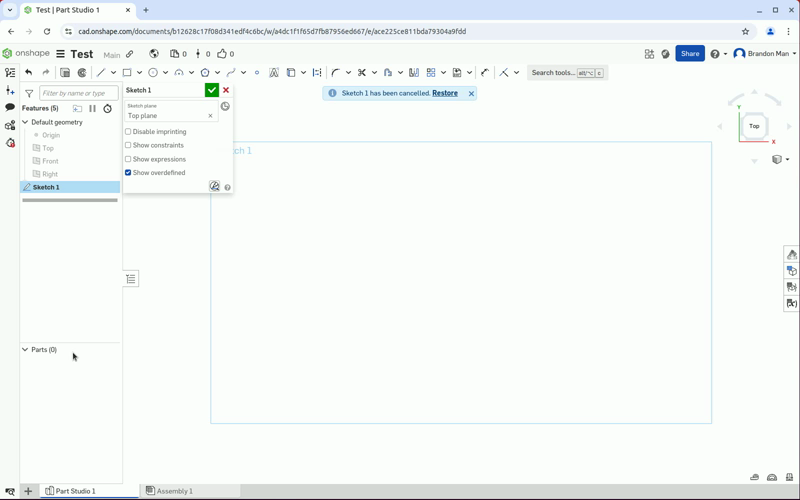
key_down(shift)
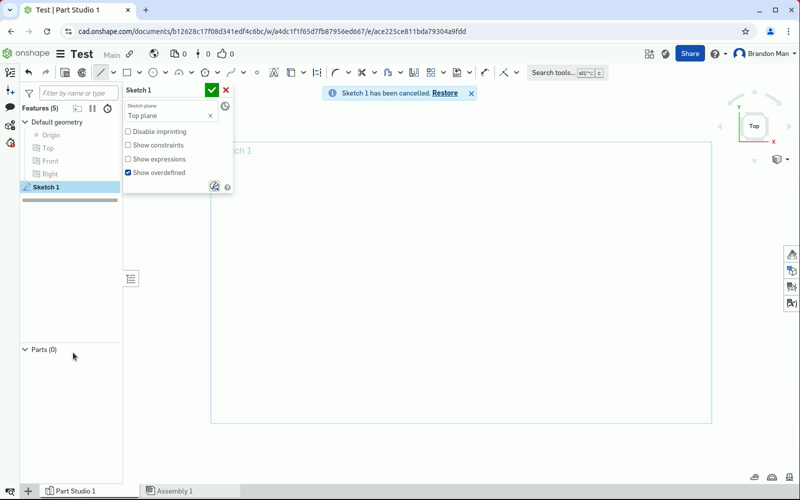
mouse_move(460, 282)
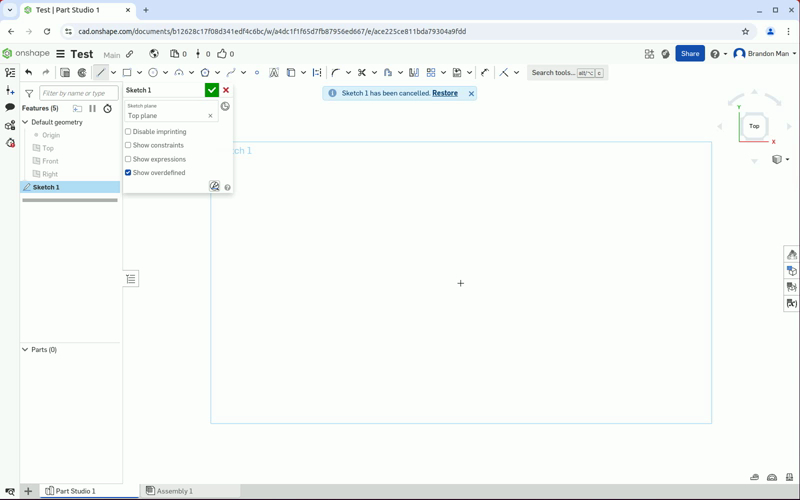
click(460, 282)
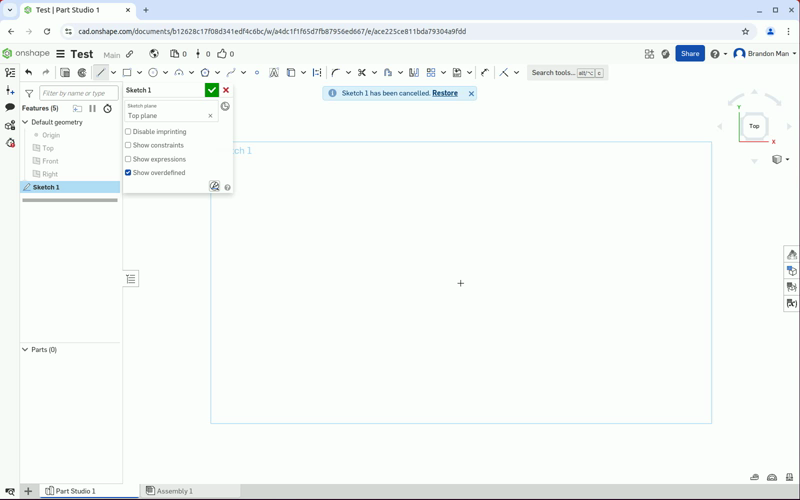
key_up(shift)
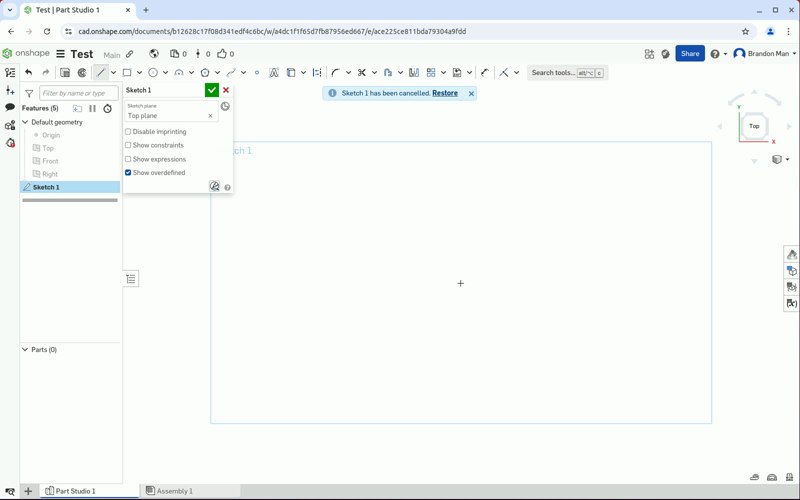
key_down(shift)
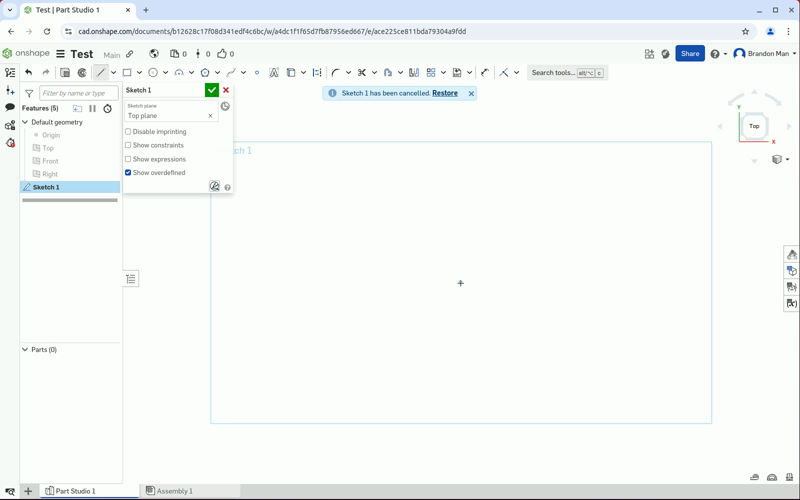
mouse_move(573, 282)
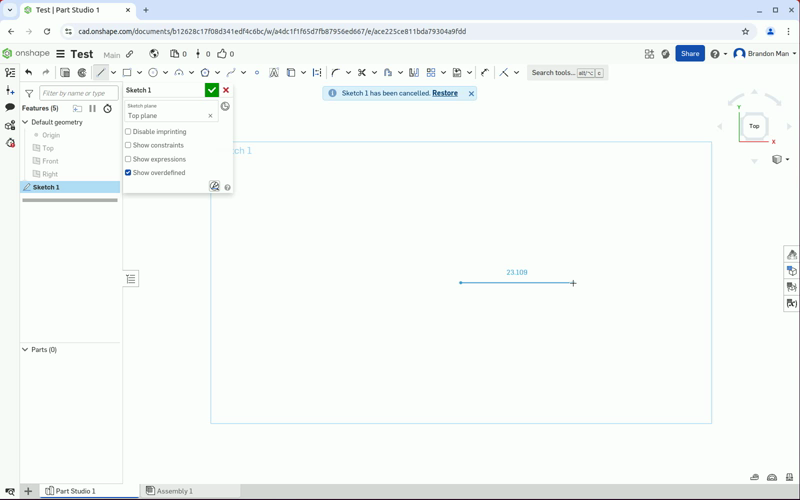
click(573, 282)
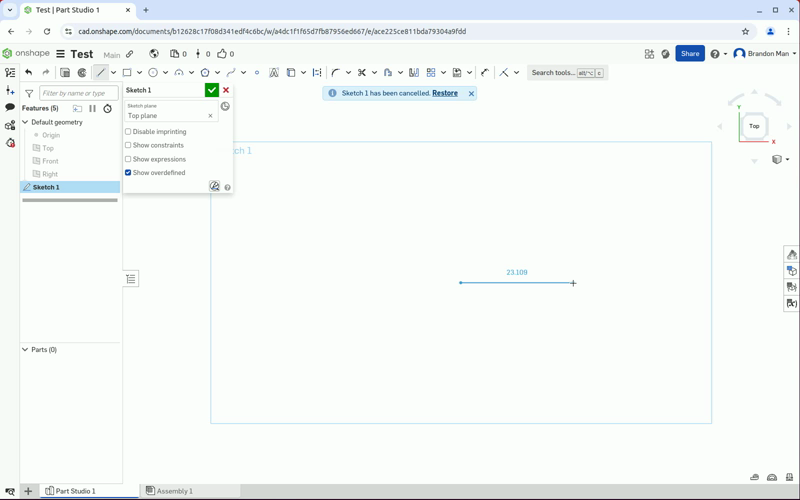
key_up(shift)
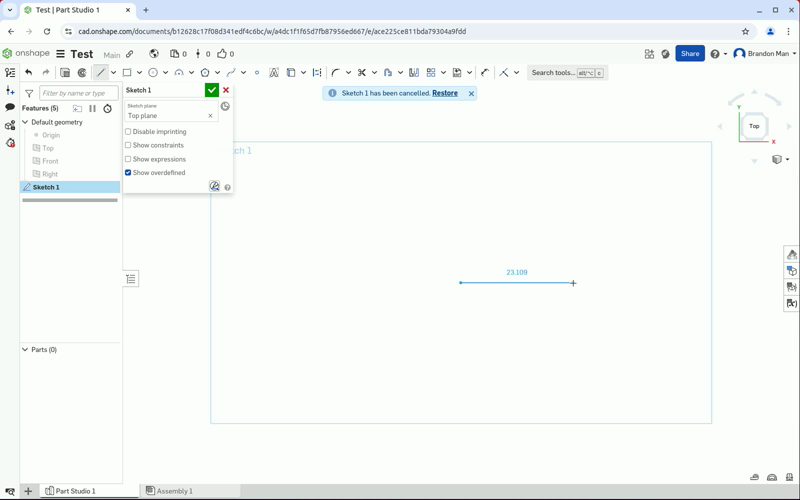
key_down(shift)
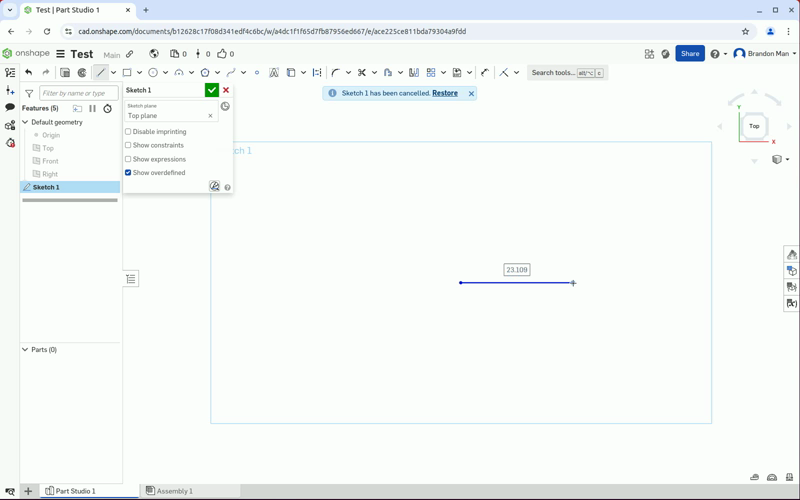
mouse_move(573, 170)
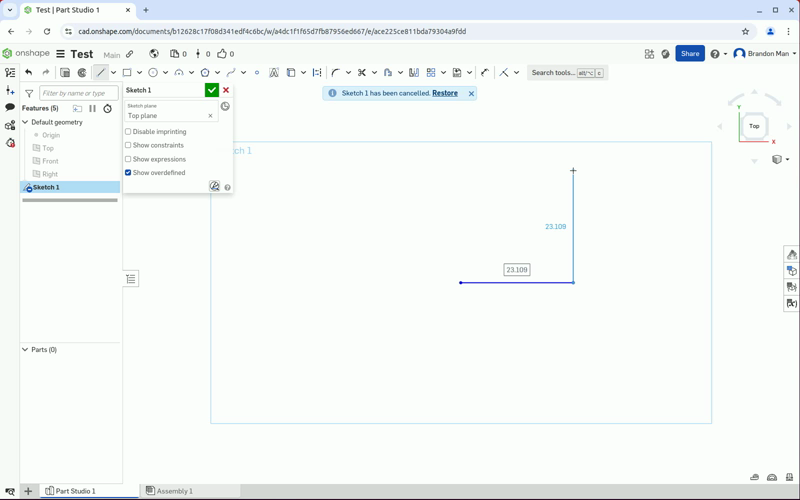
click(573, 170)
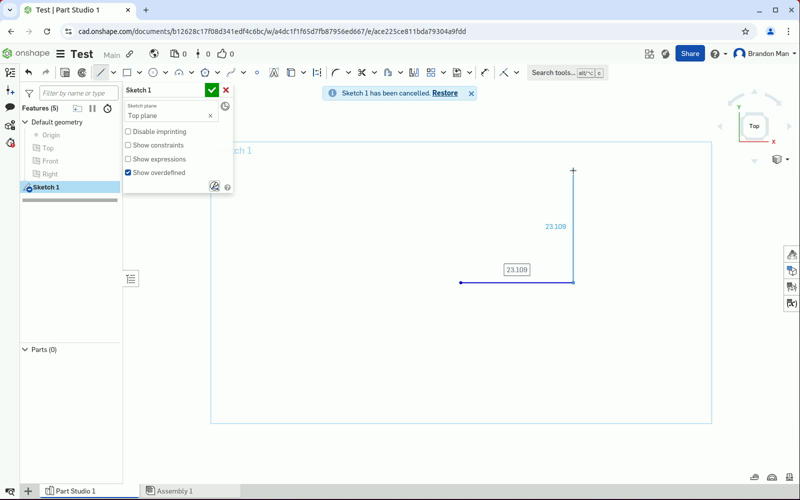
key_up(shift)
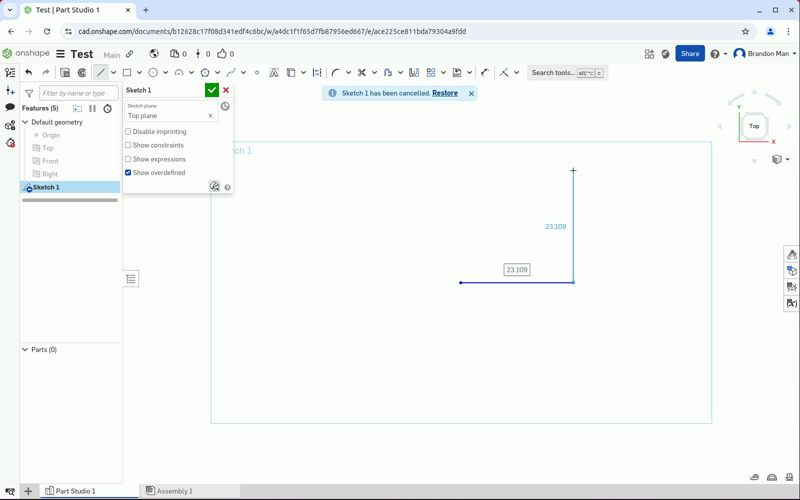
key_down(shift)
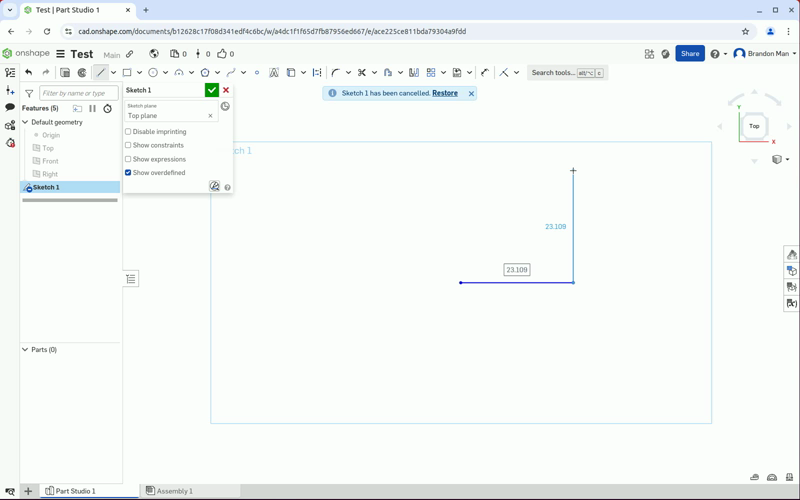
mouse_move(460, 170)
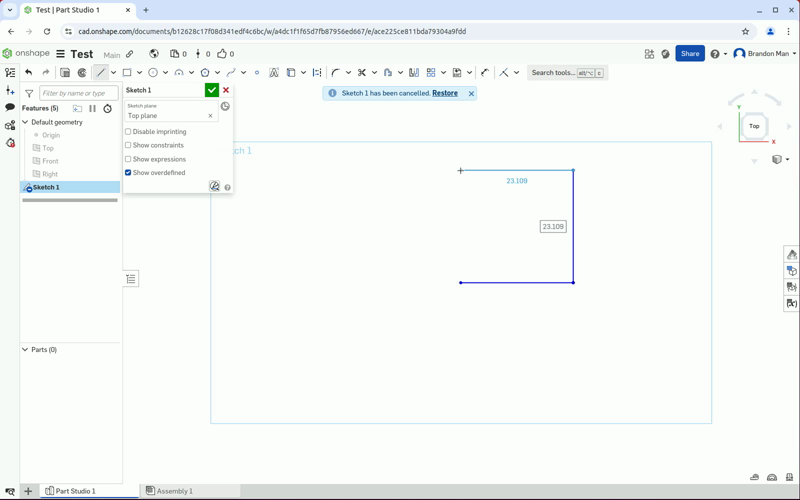
click(460, 170)
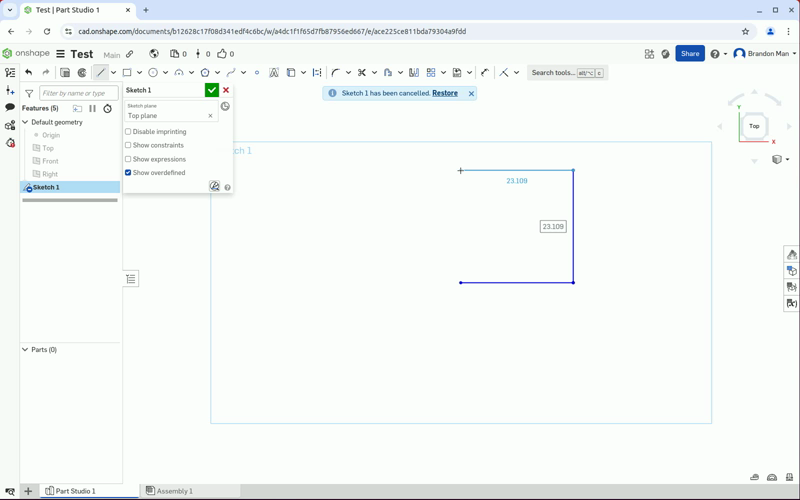
key_up(shift)
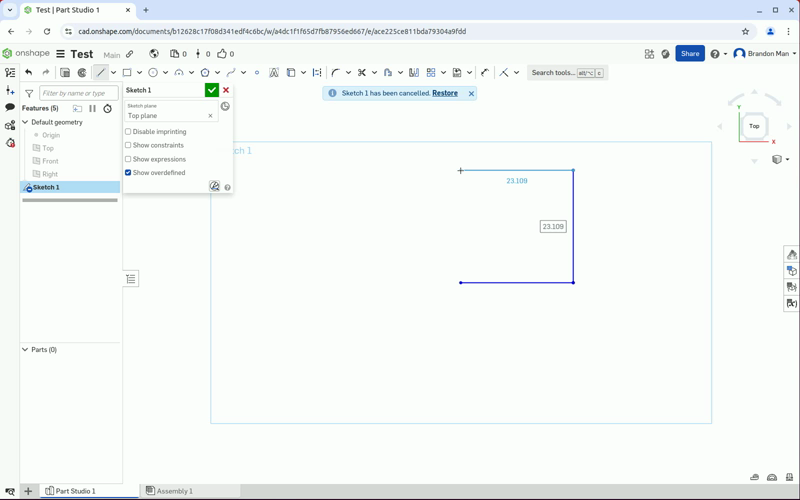
key_down(shift)
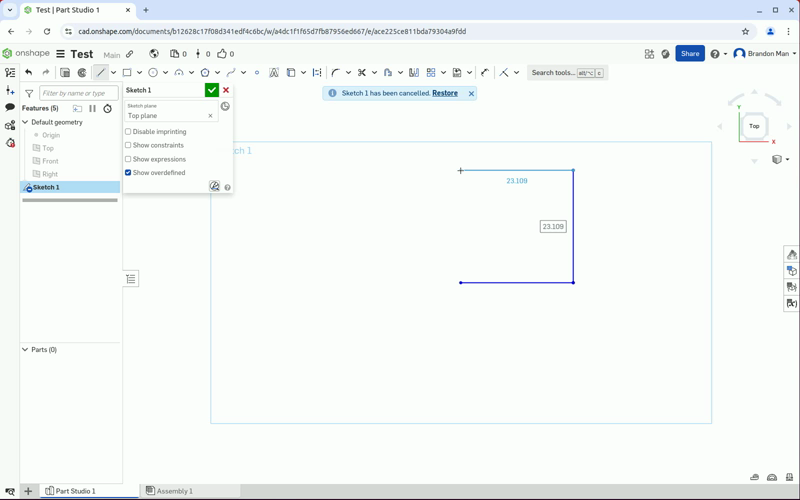
mouse_move(460, 282)
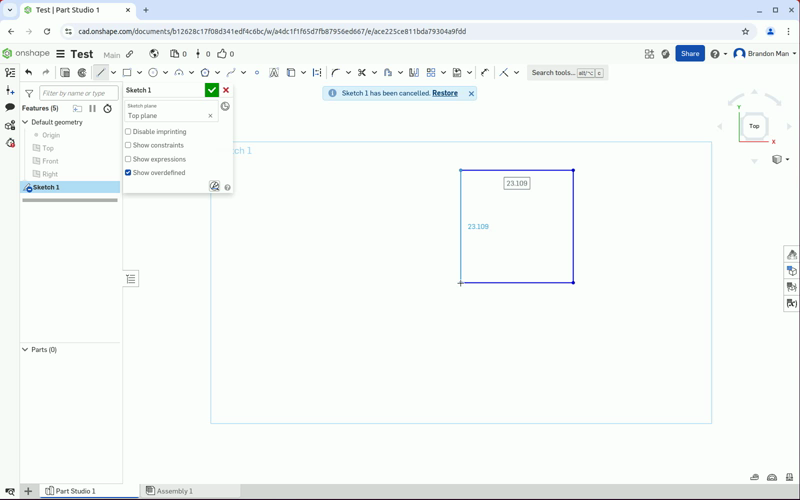
key_up(shift)
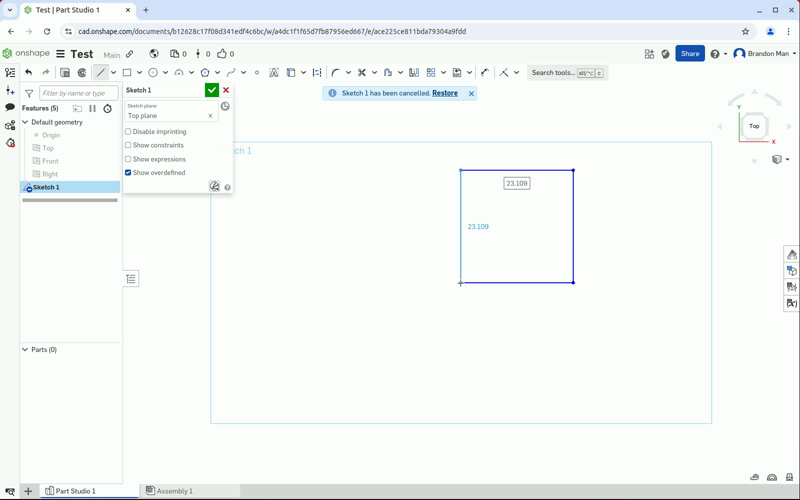
click(460, 282)
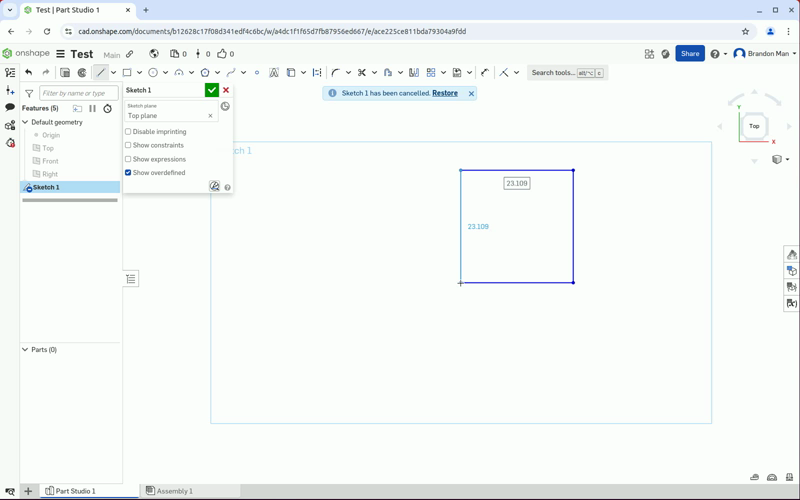
key(esc)
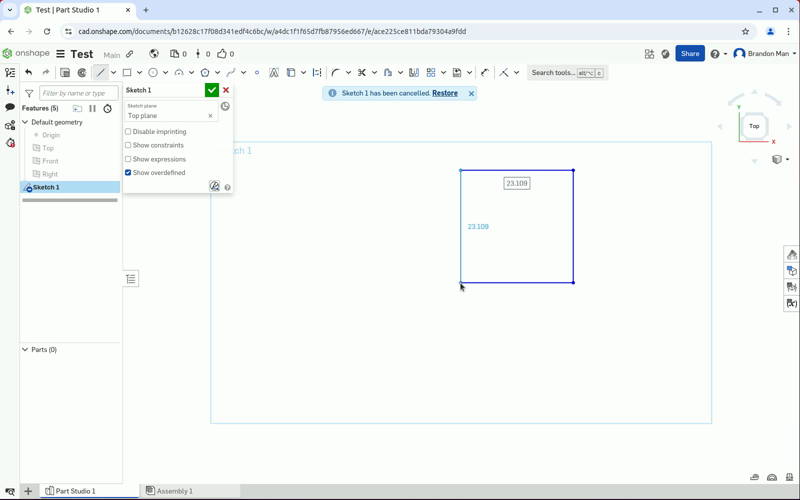
key(l)
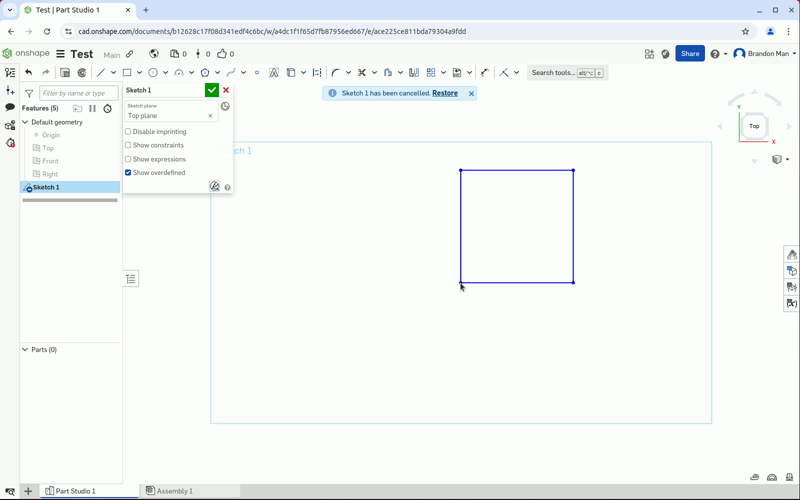
key_down(shift)
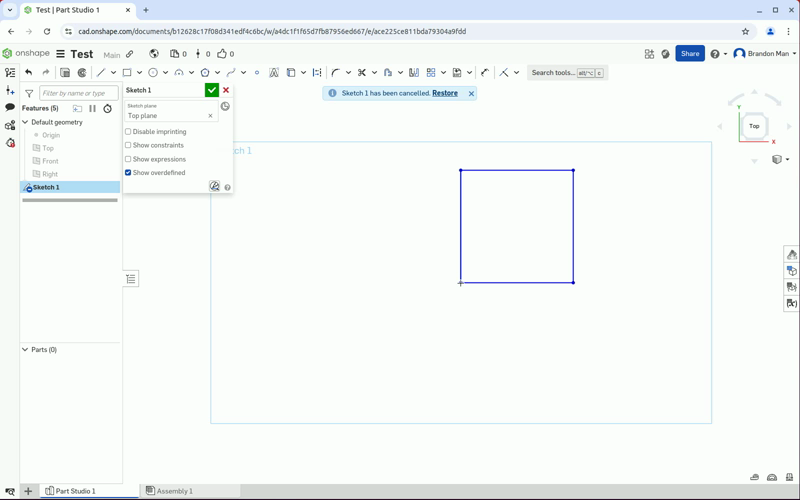
mouse_move(461, 281)
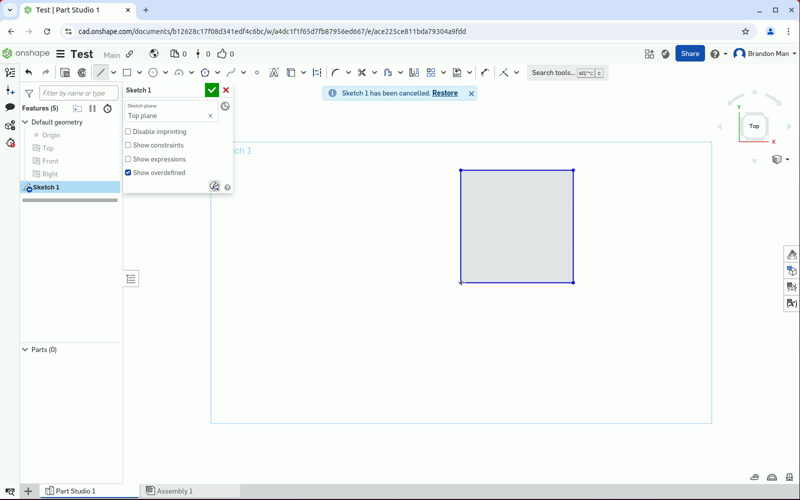
scroll(6)
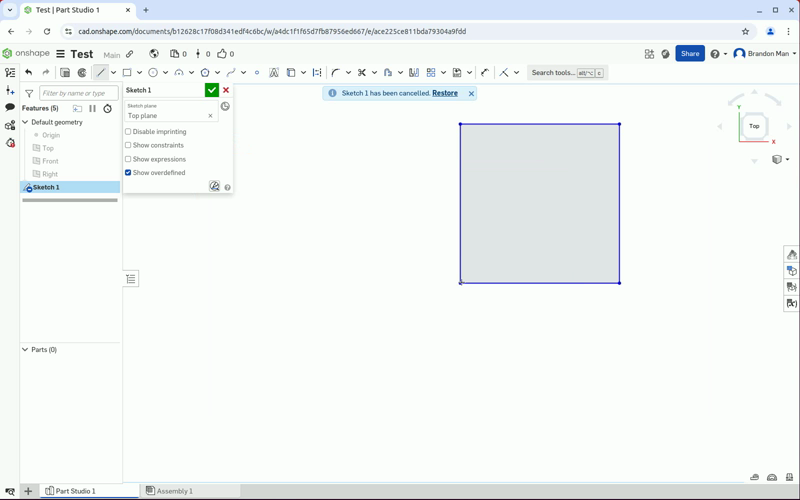
scroll(6)
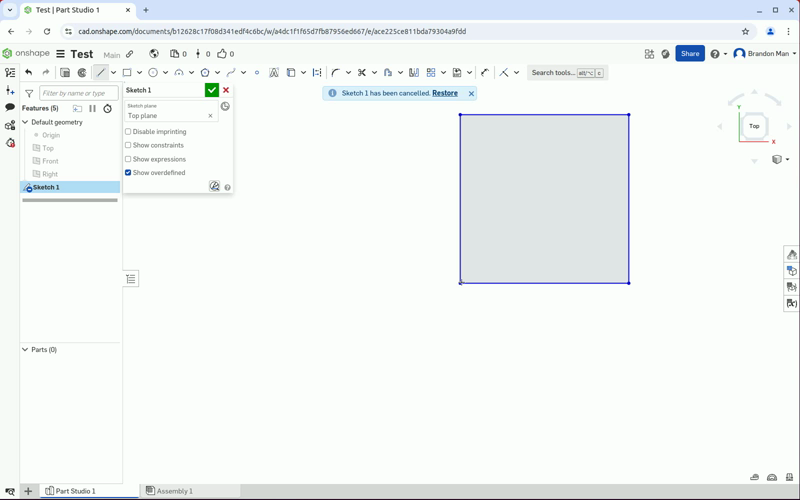
scroll(6)
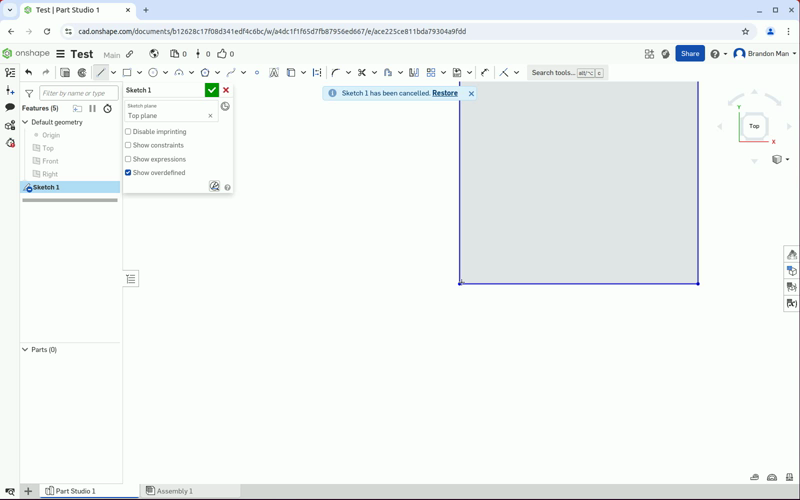
scroll(6)
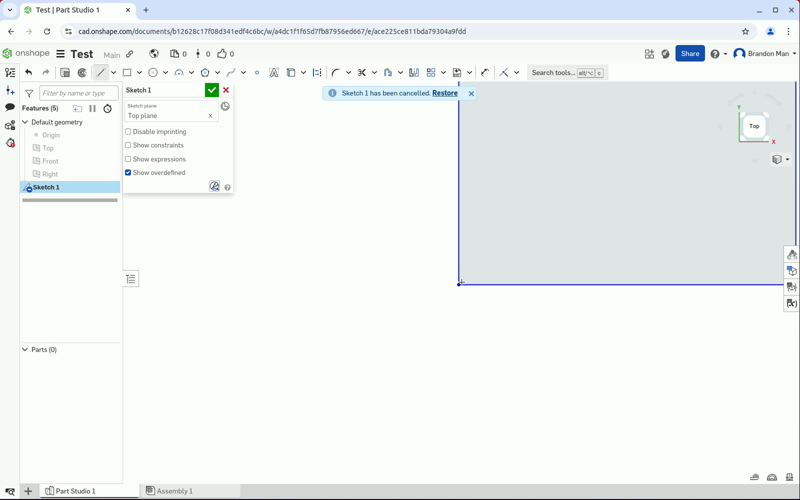
scroll(6)
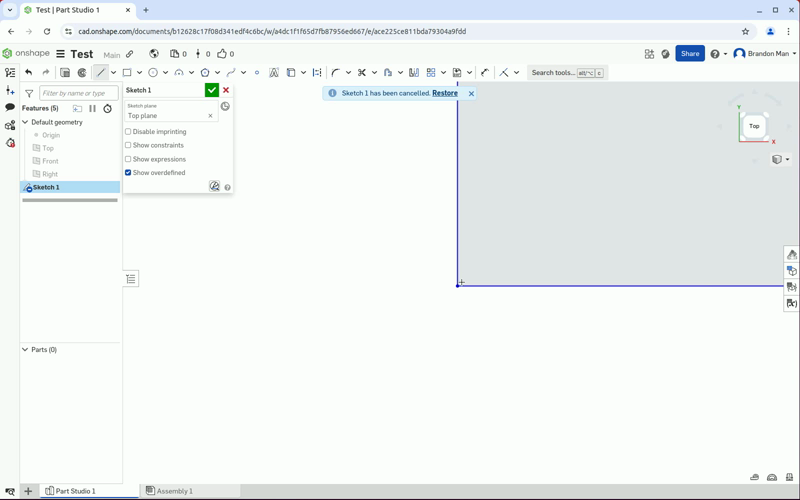
scroll(6)
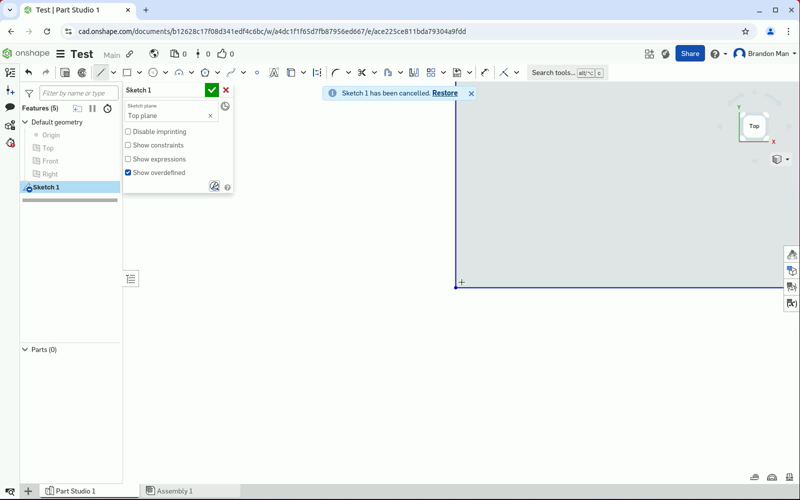
scroll(6)
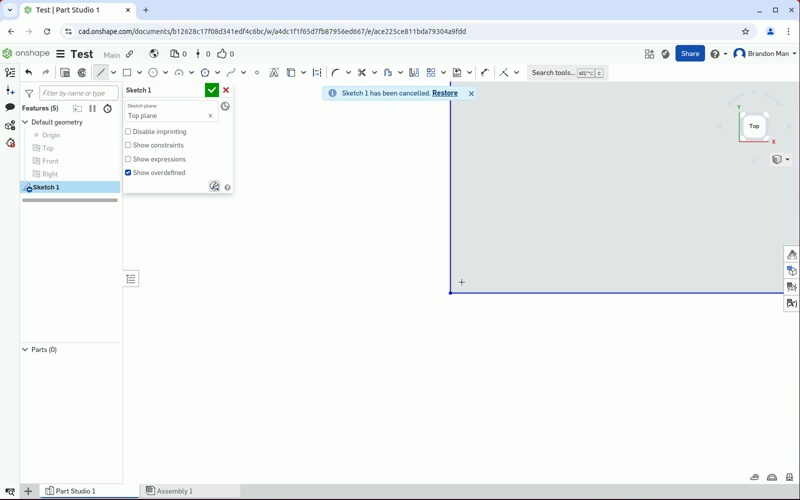
click(461, 281)
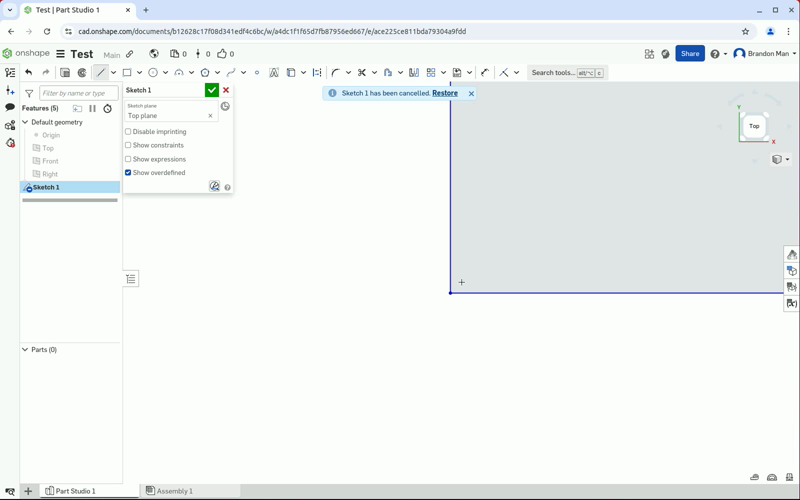
scroll(-6)
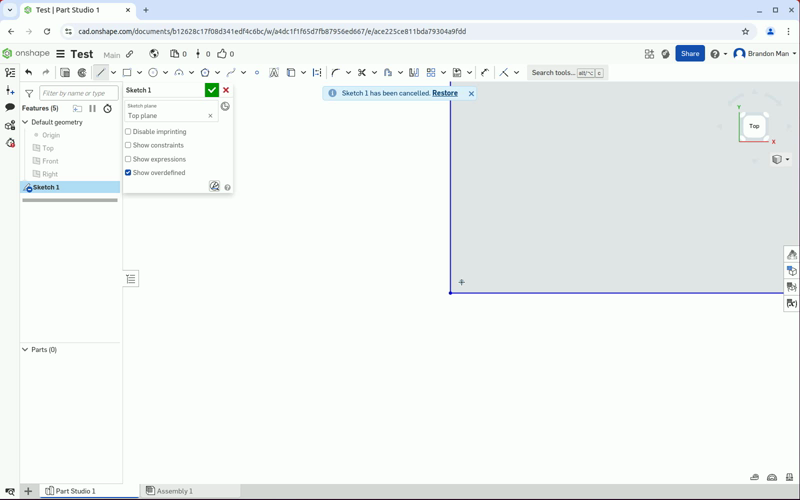
scroll(-6)
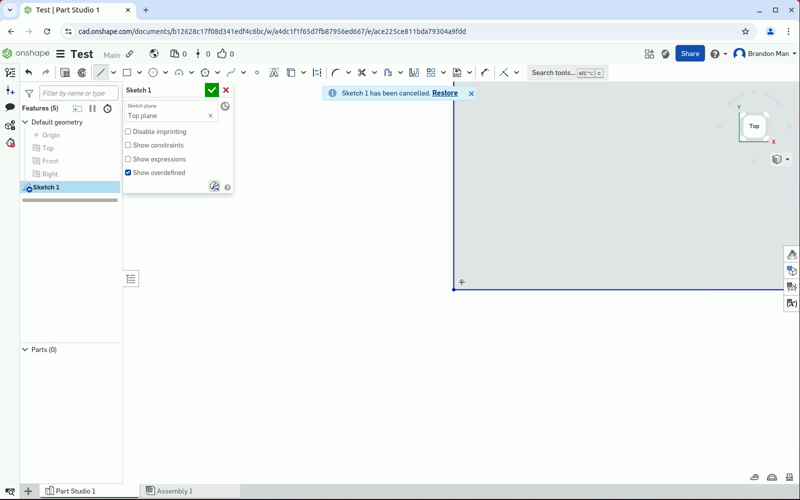
scroll(-6)
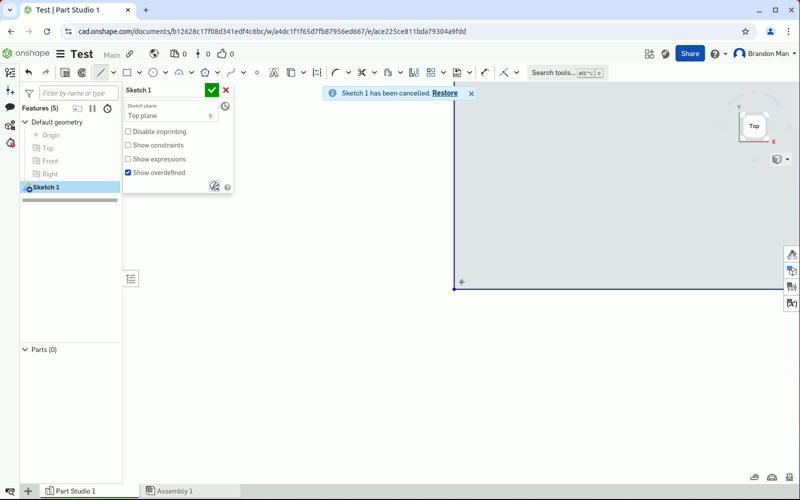
scroll(-6)
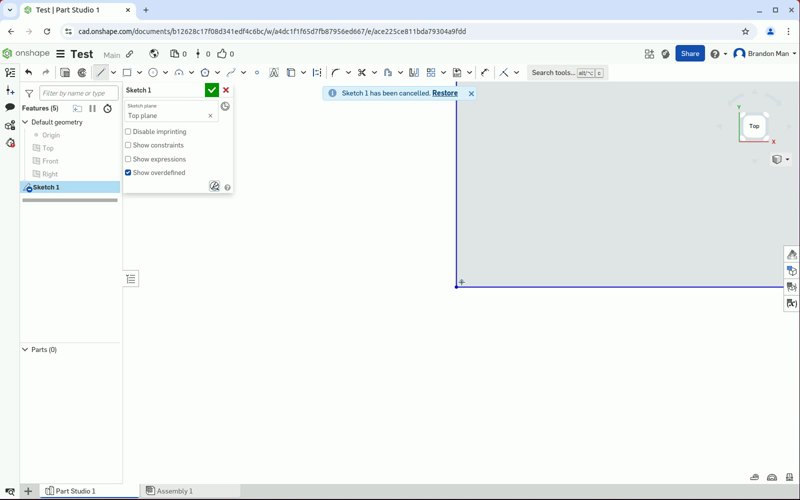
scroll(-6)
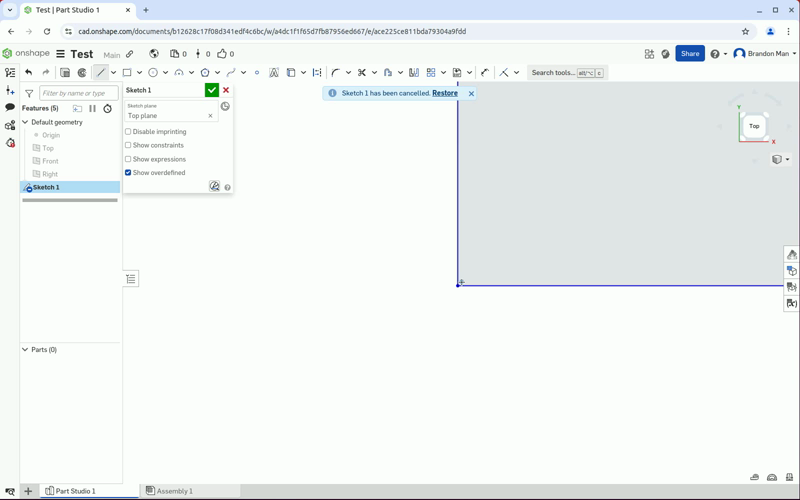
scroll(-6)
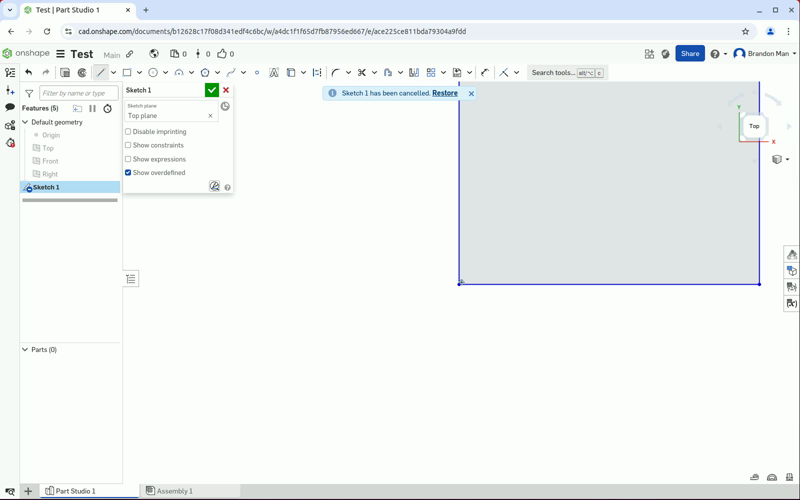
scroll(-6)
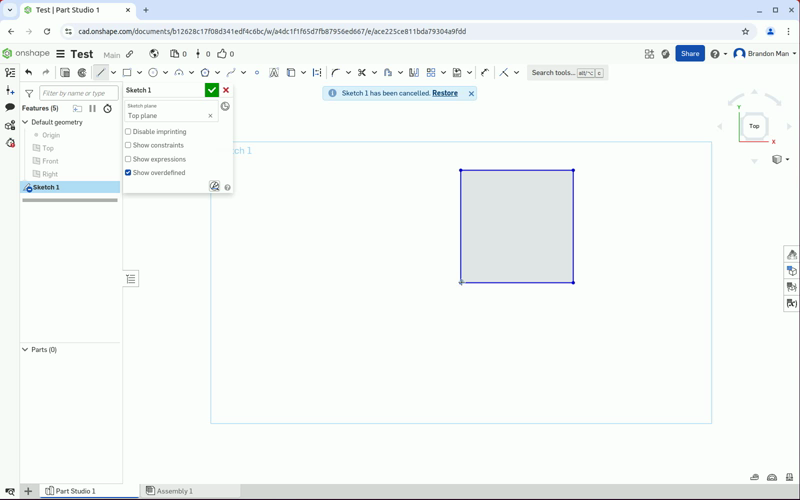
key_up(shift)
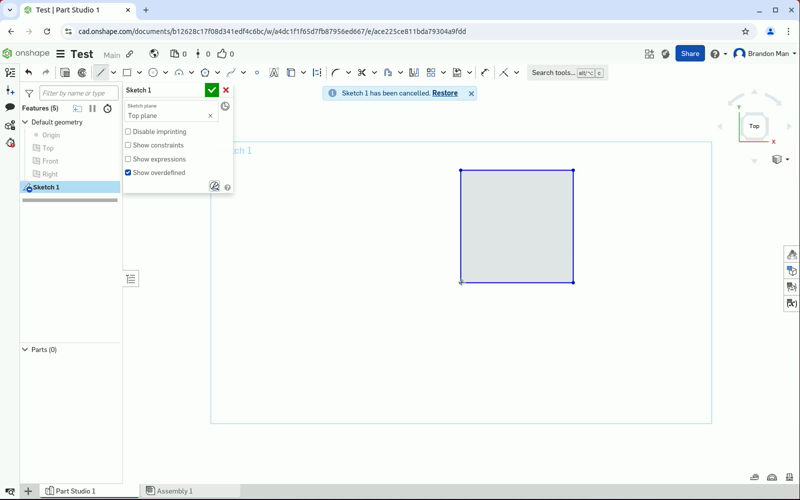
key_down(shift)
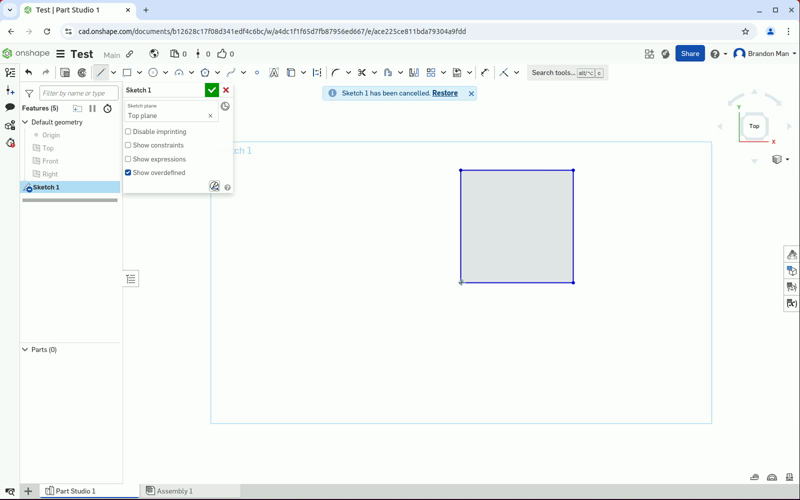
mouse_move(572, 281)
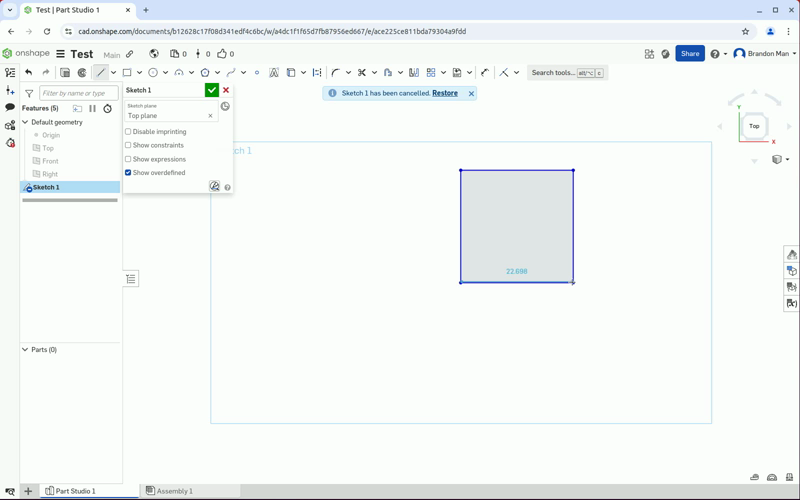
scroll(6)
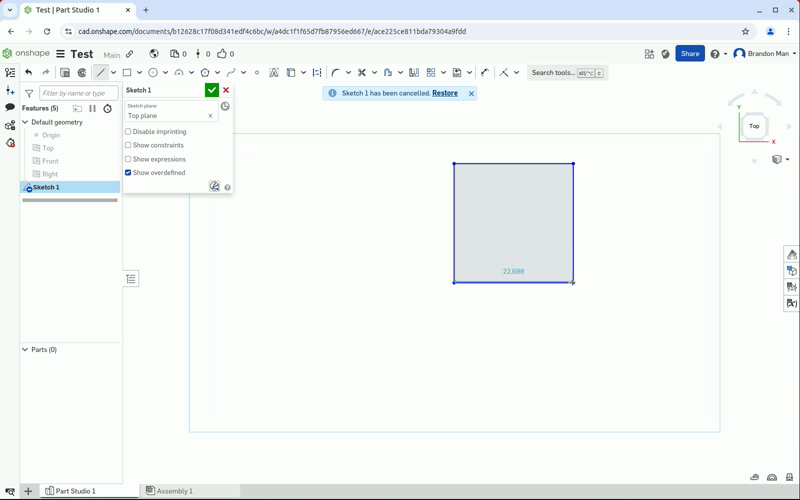
scroll(6)
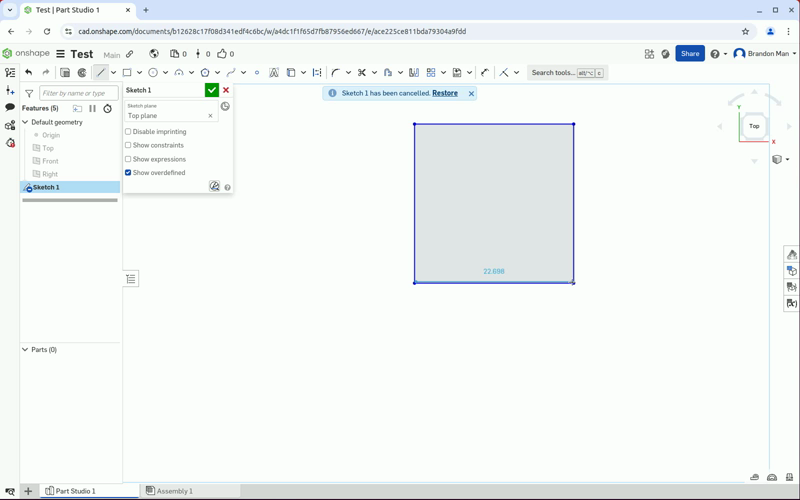
scroll(6)
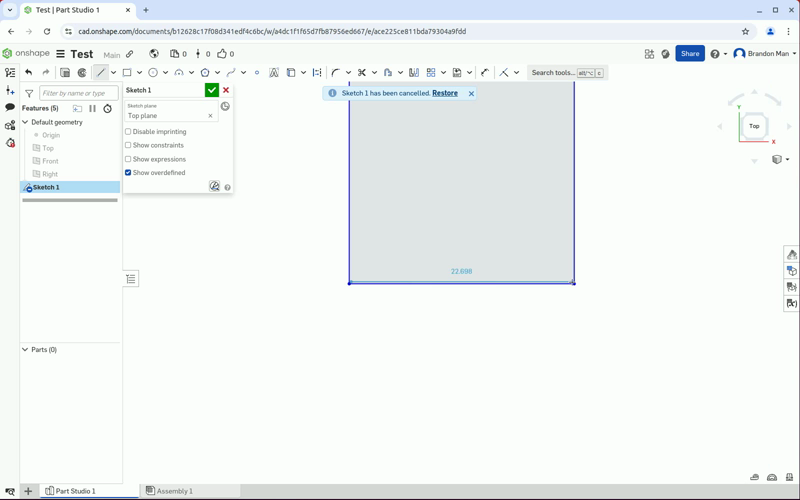
scroll(6)
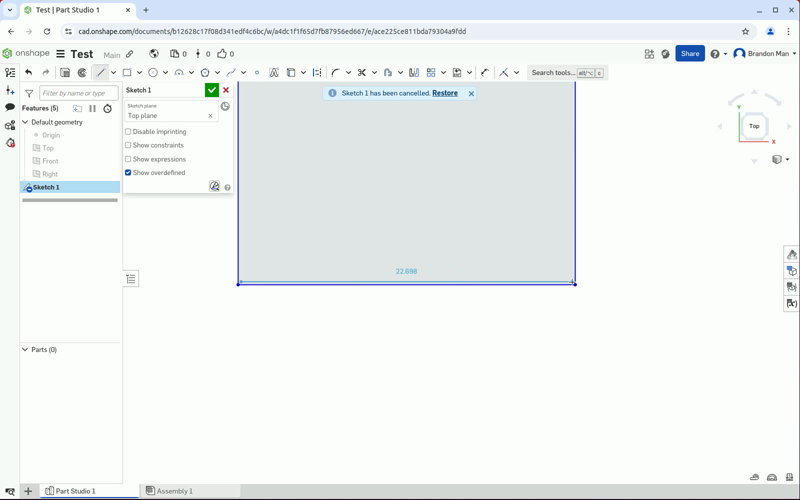
scroll(6)
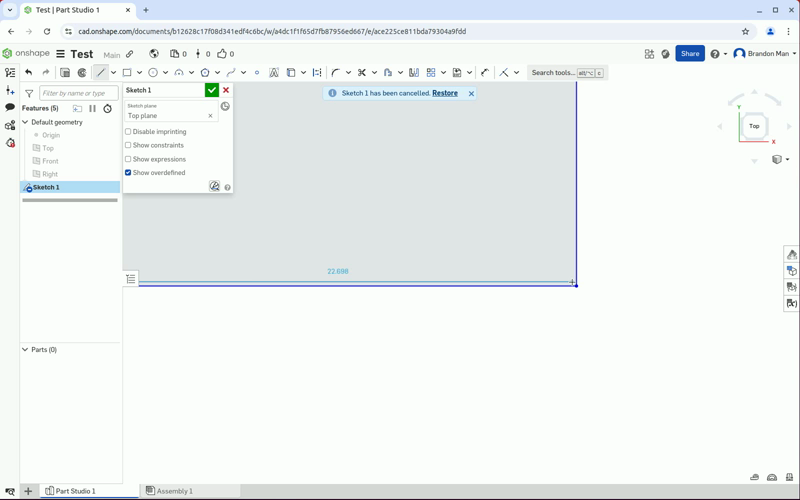
scroll(6)
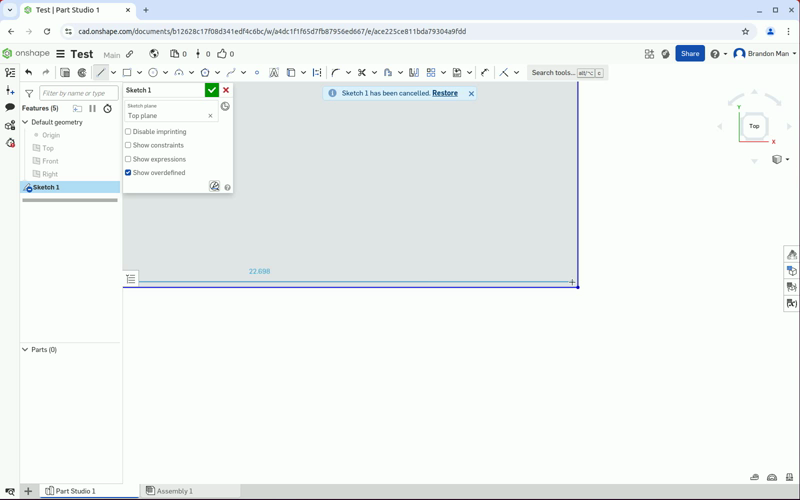
scroll(6)
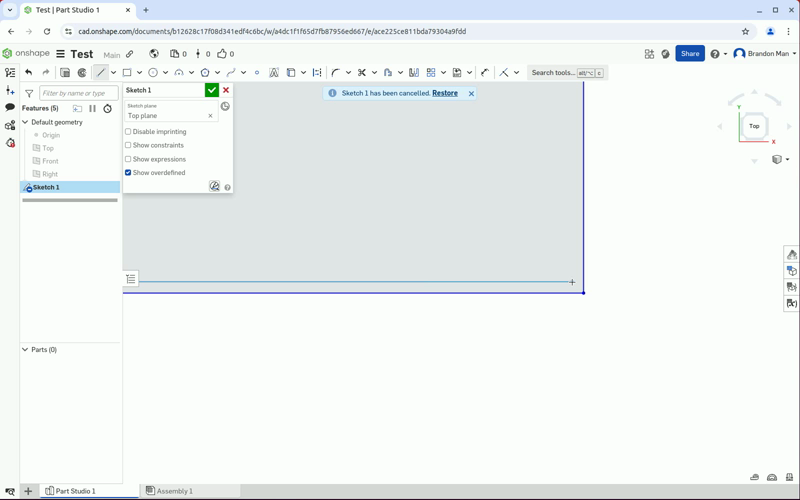
click(572, 281)
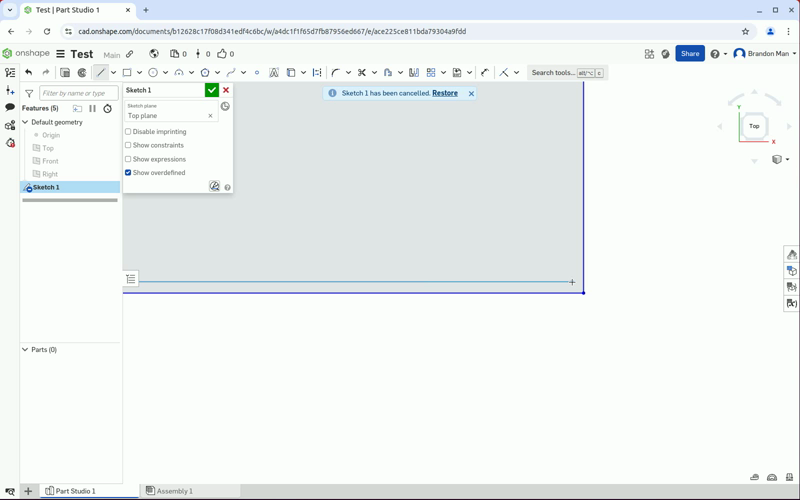
scroll(-6)
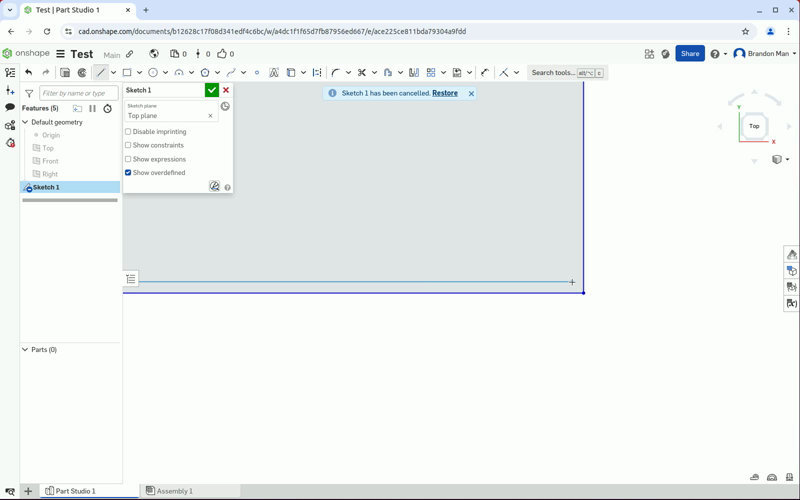
scroll(-6)
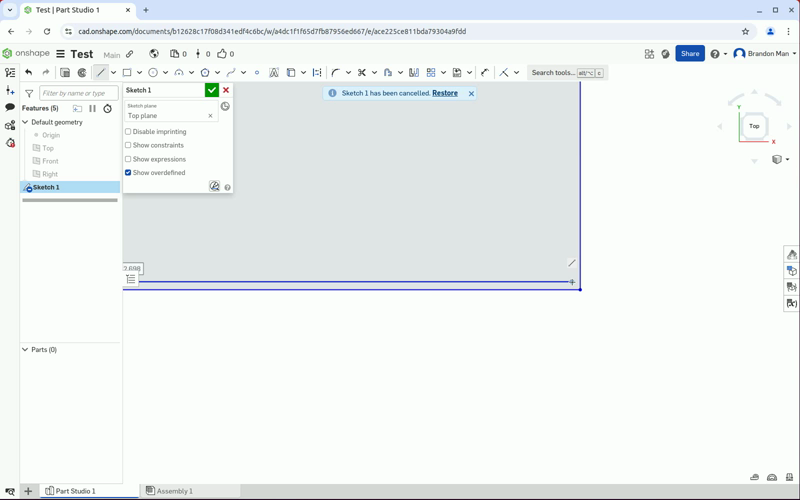
scroll(-6)
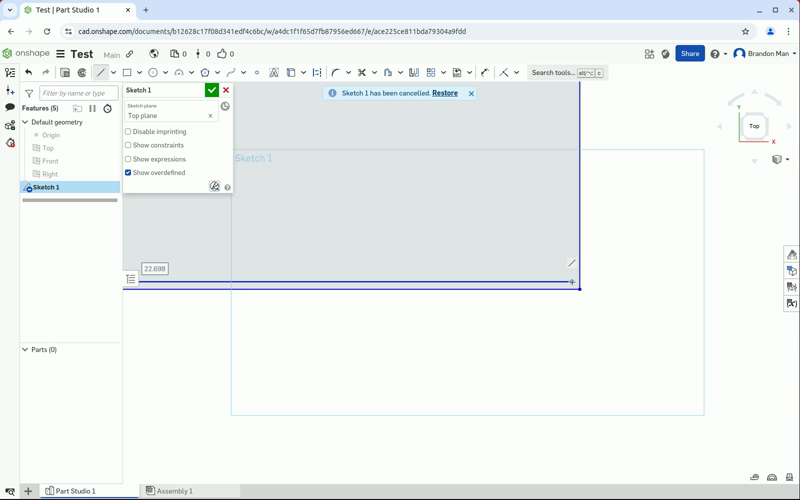
scroll(-6)
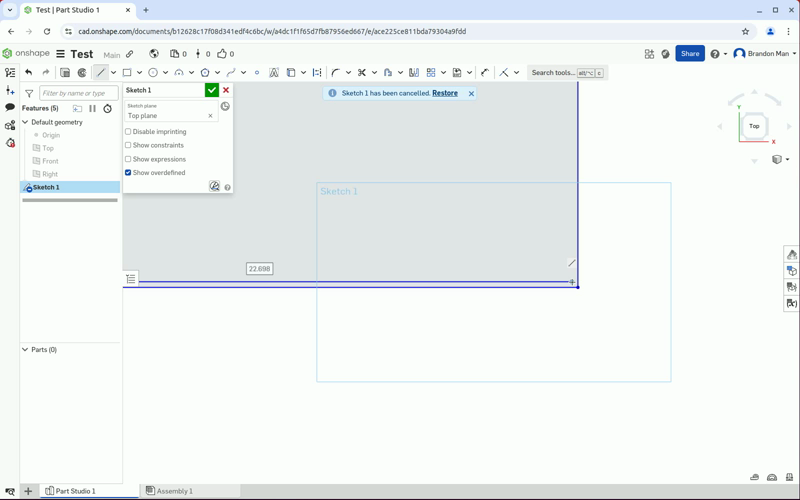
scroll(-6)
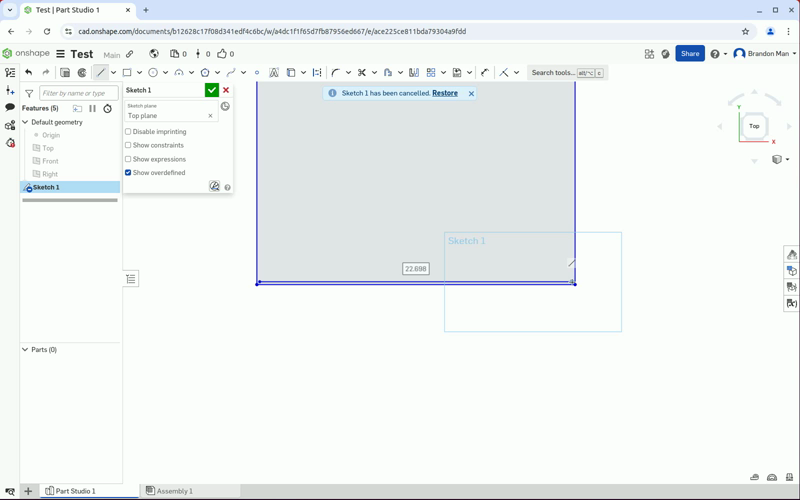
scroll(-6)
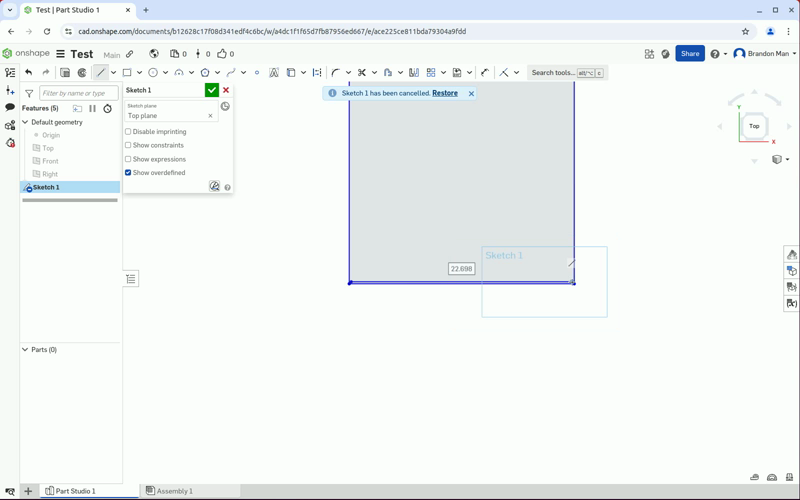
scroll(-6)
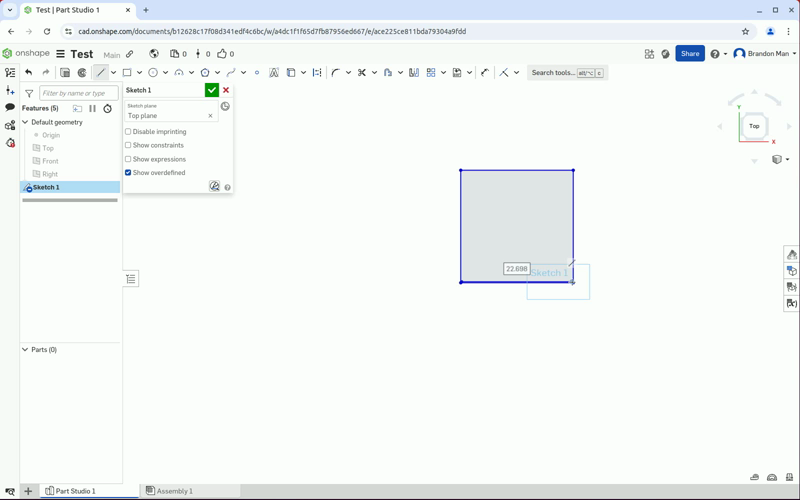
key_up(shift)
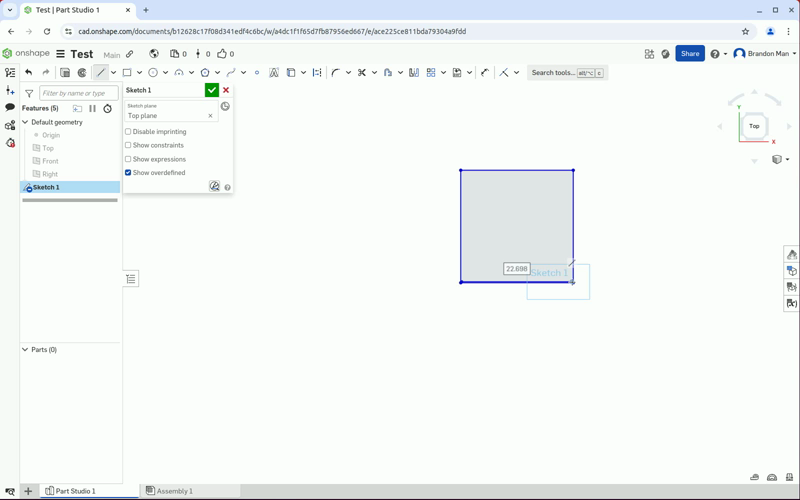
key_down(shift)
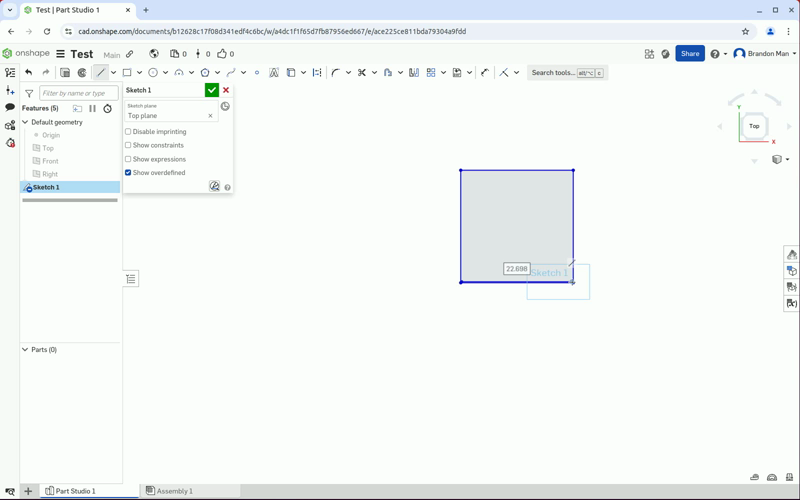
mouse_move(572, 171)
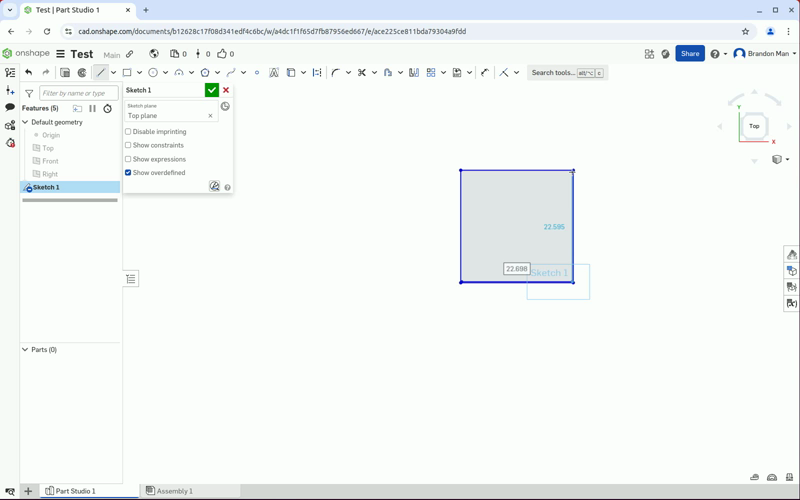
scroll(6)
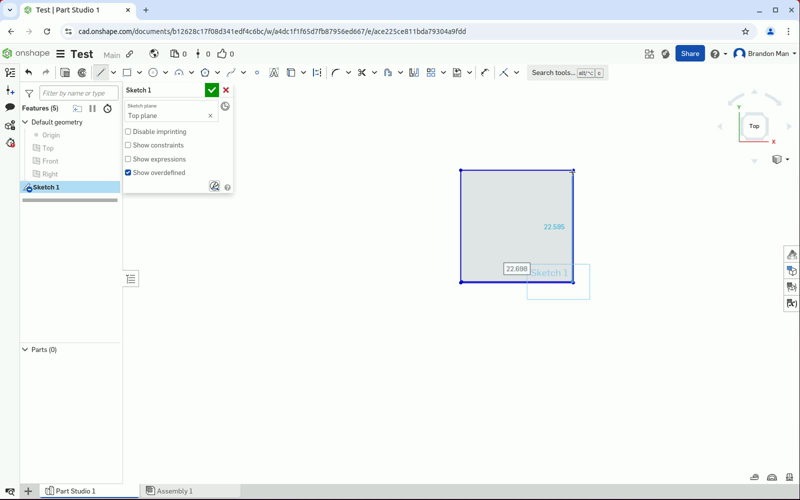
scroll(6)
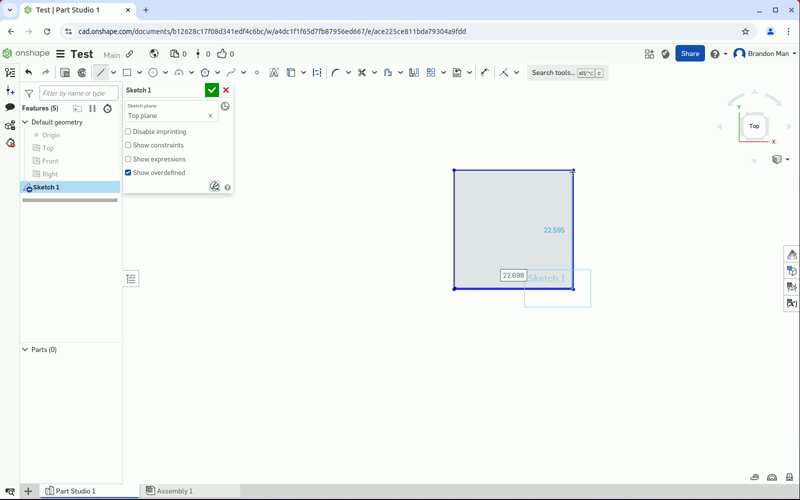
scroll(6)
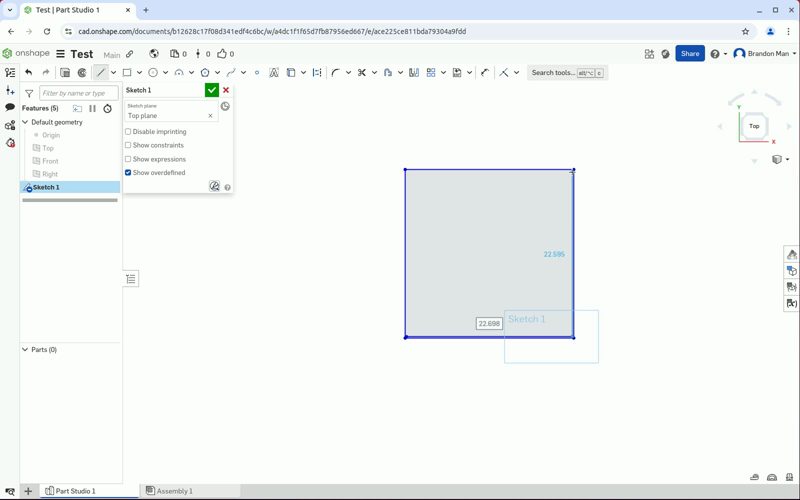
scroll(6)
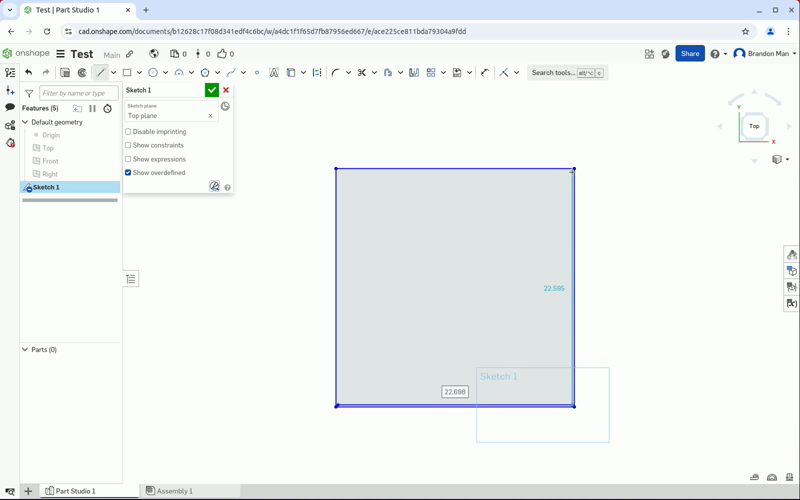
scroll(6)
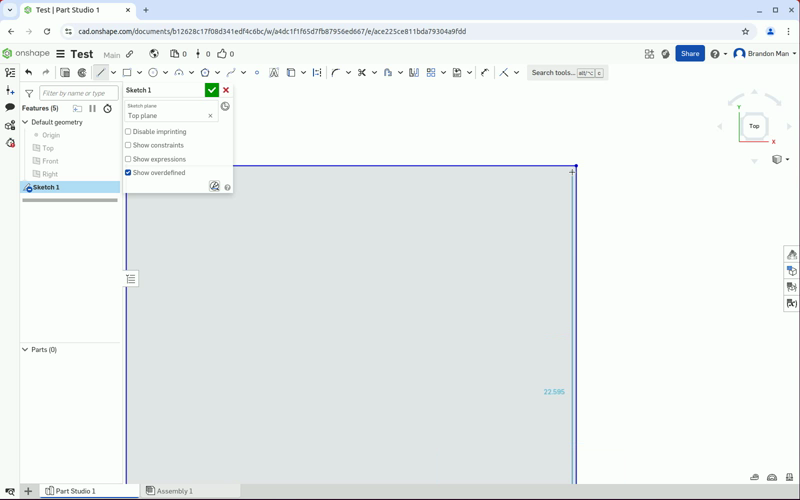
scroll(6)
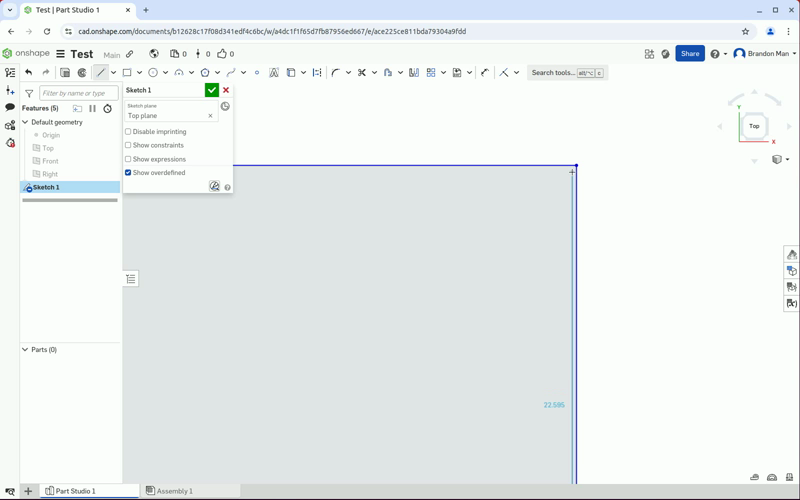
scroll(6)
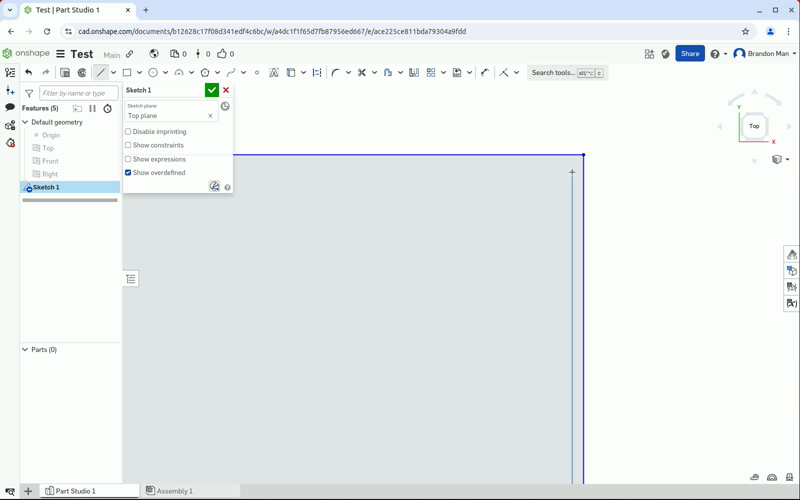
click(572, 171)
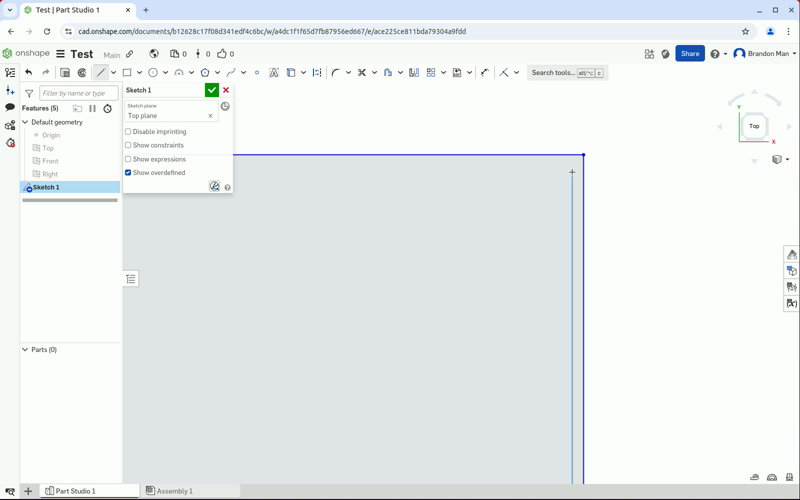
scroll(-6)
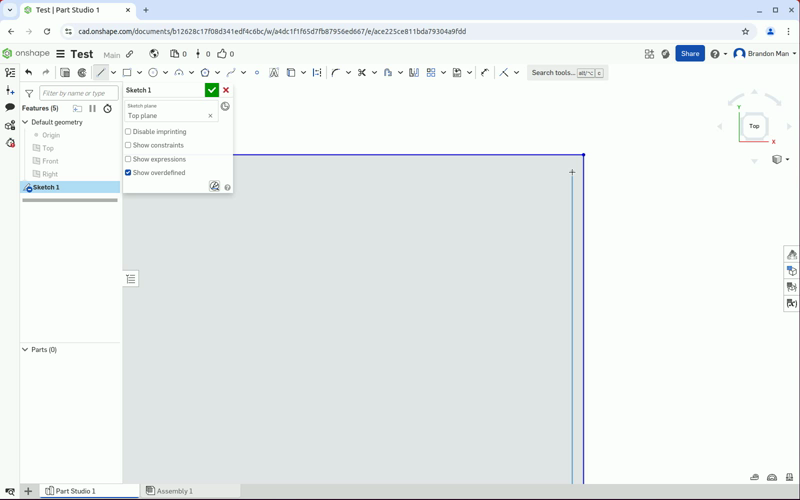
scroll(-6)
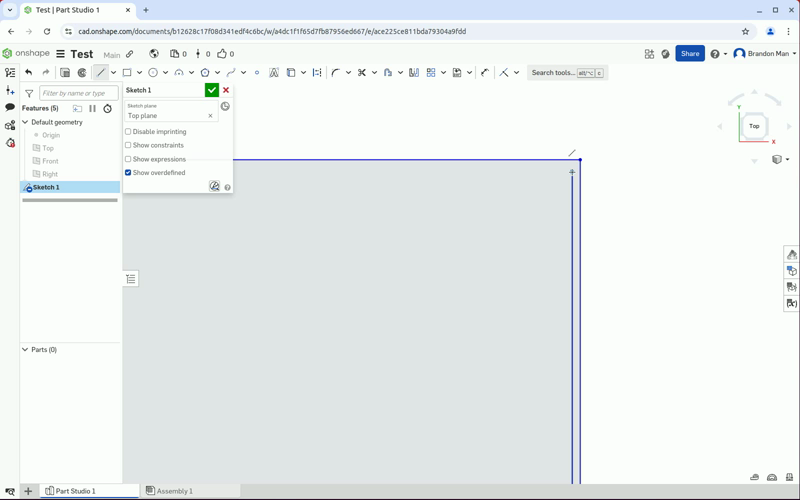
scroll(-6)
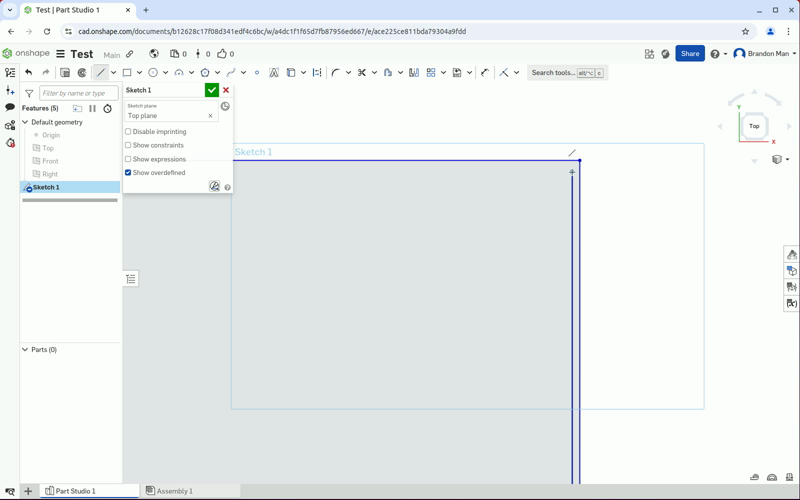
scroll(-6)
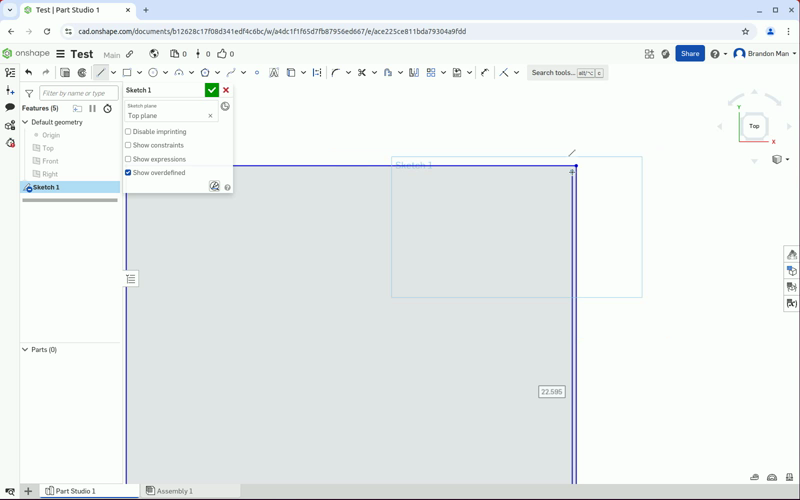
scroll(-6)
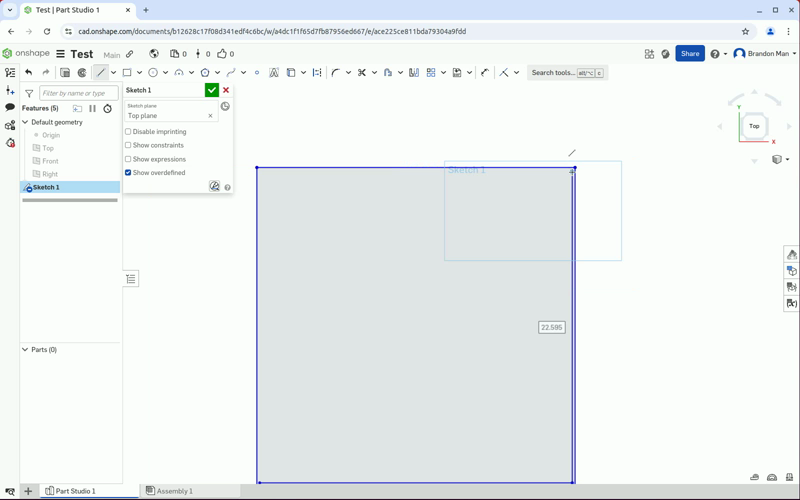
scroll(-6)
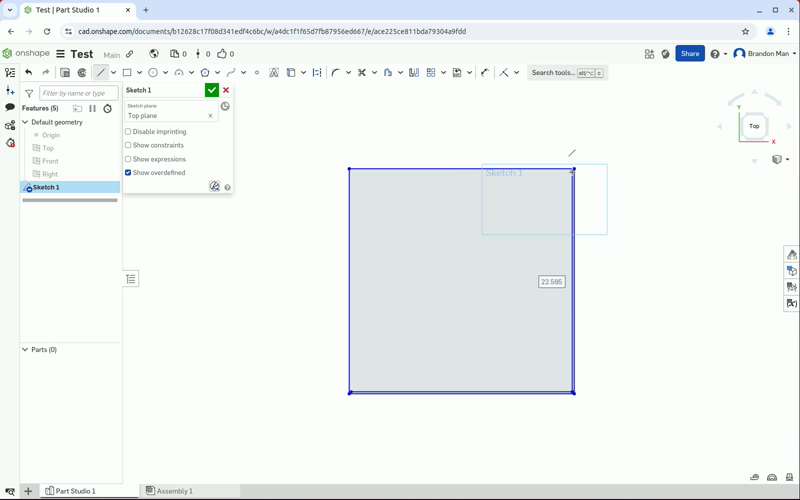
scroll(-6)
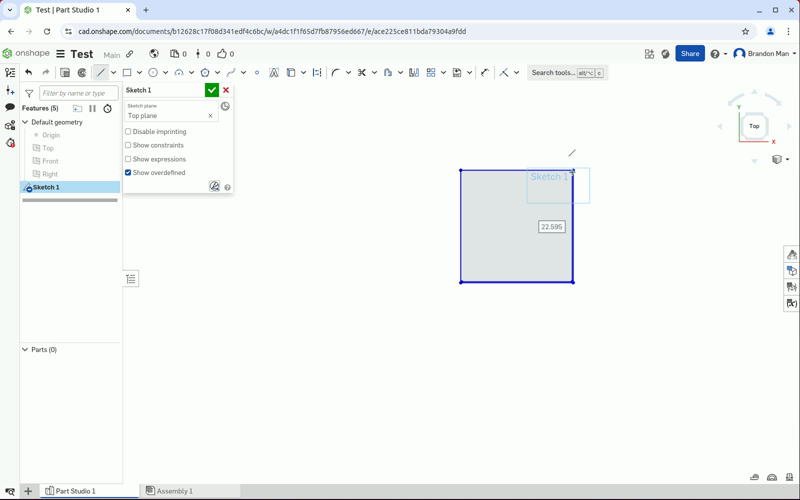
key_up(shift)
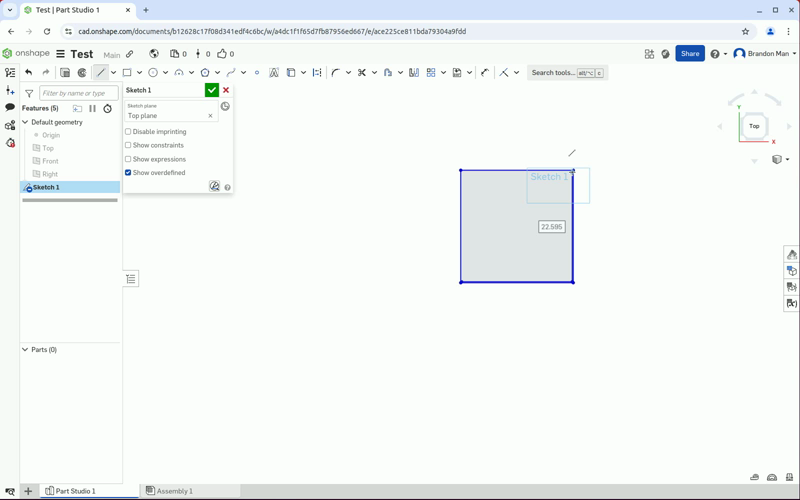
key_down(shift)
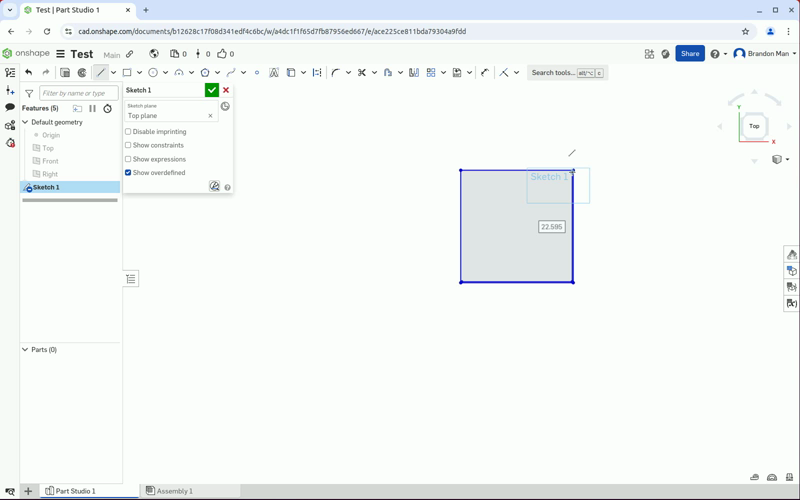
mouse_move(461, 171)
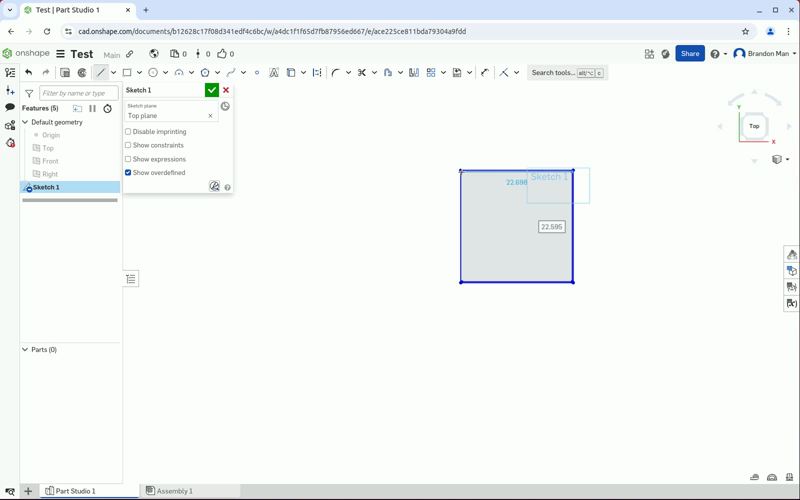
scroll(6)
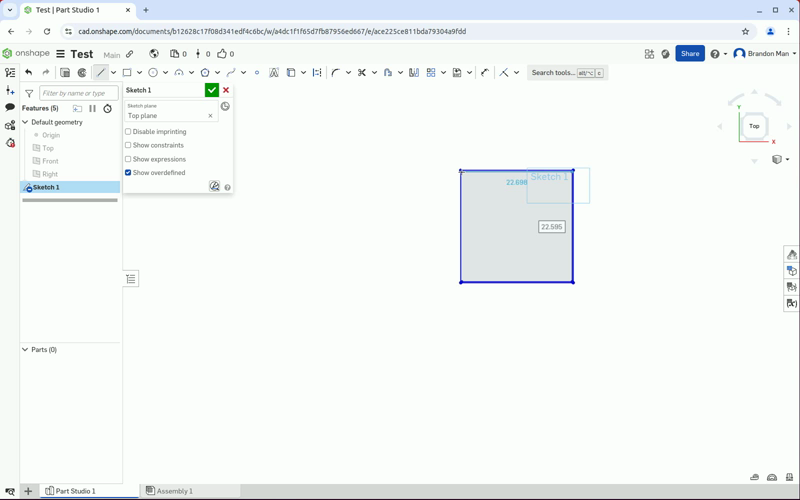
scroll(6)
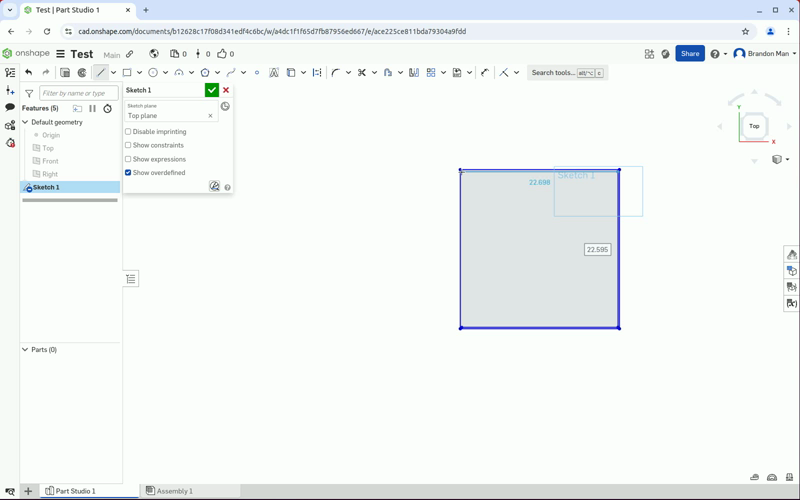
scroll(6)
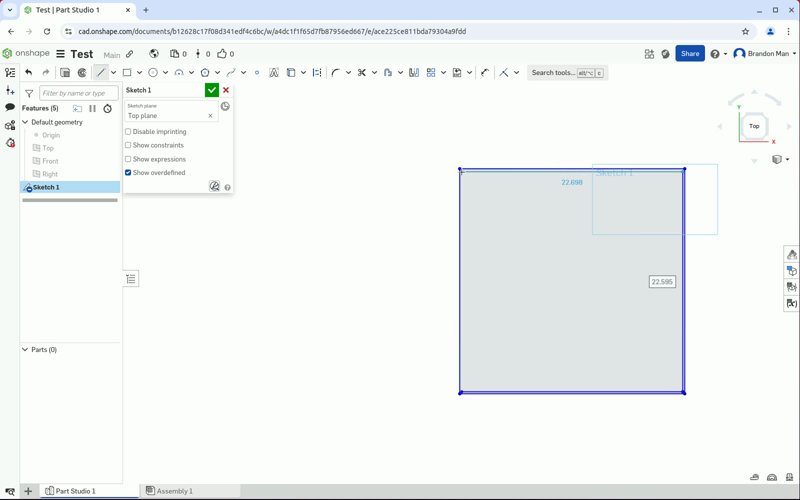
scroll(6)
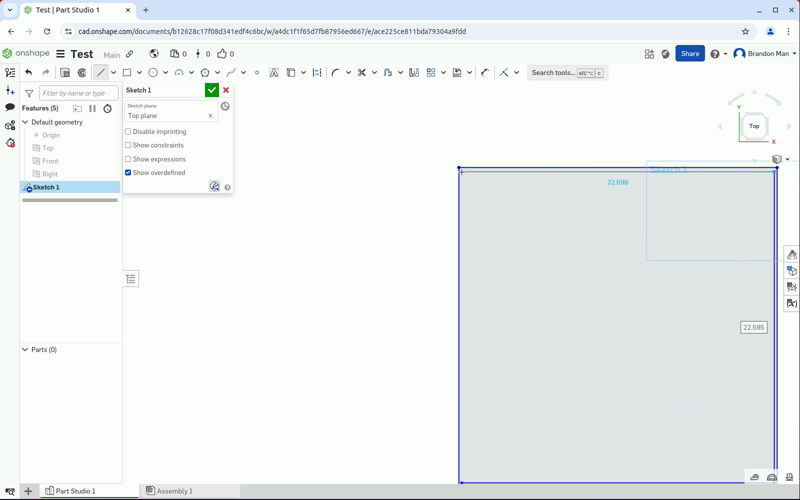
scroll(6)
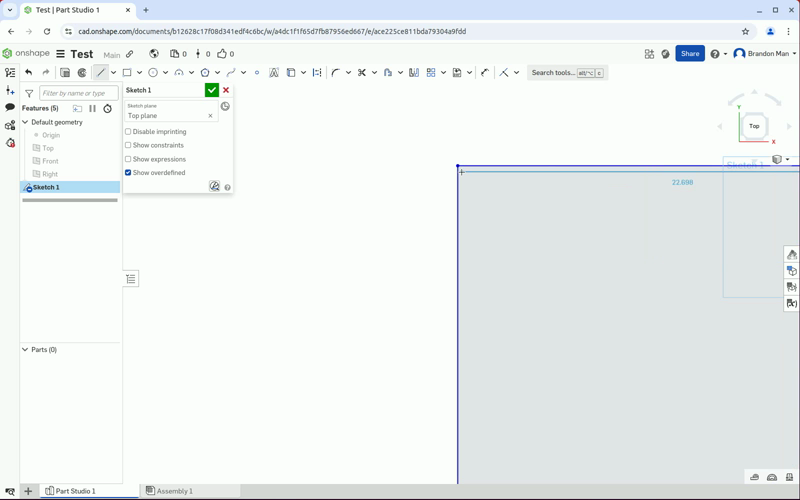
scroll(6)
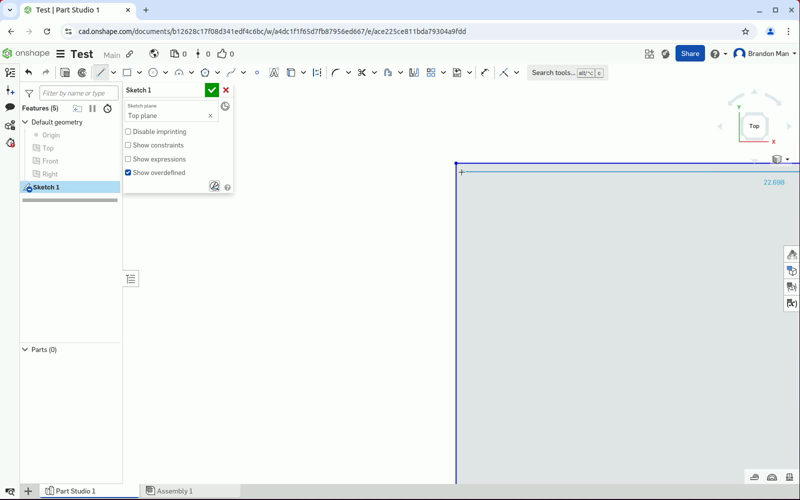
scroll(6)
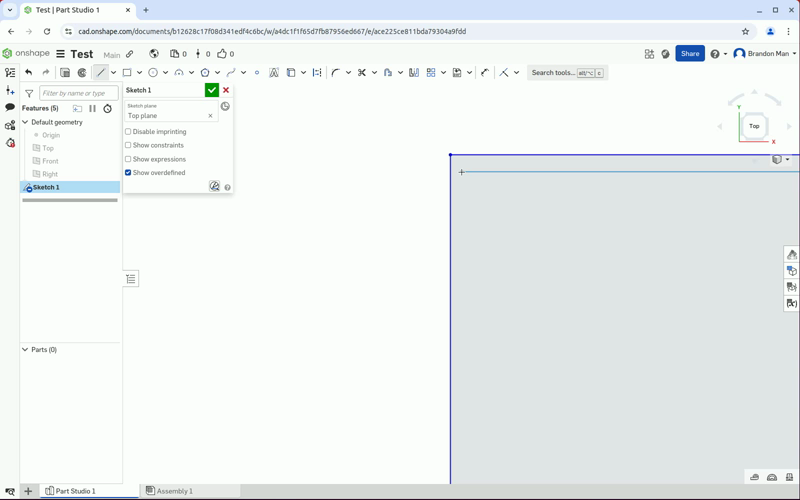
click(461, 171)
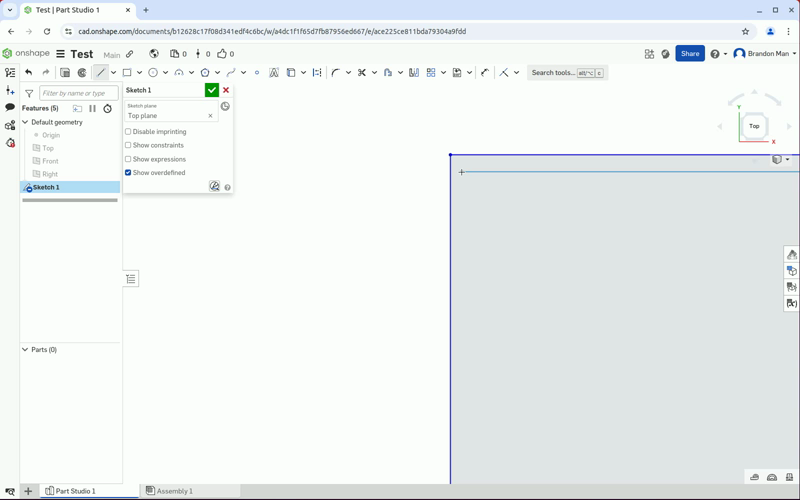
scroll(-6)
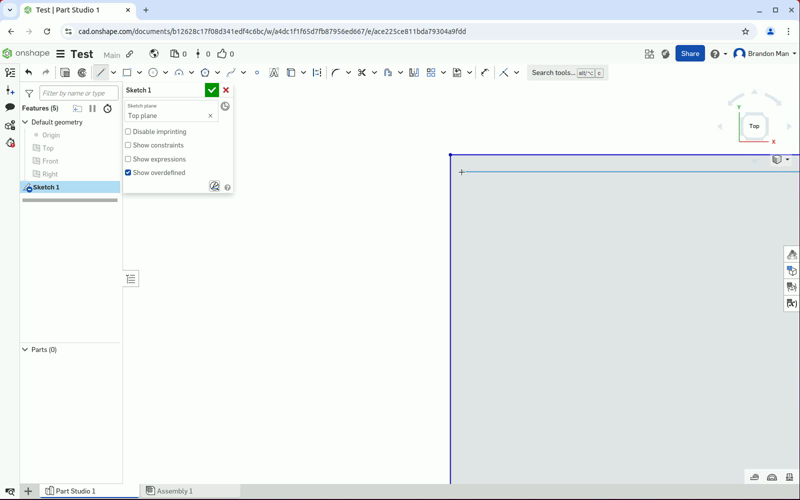
scroll(-6)
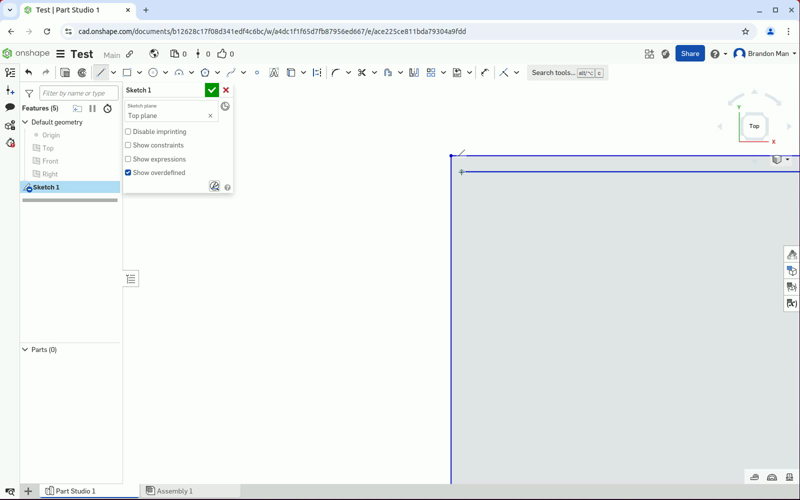
scroll(-6)
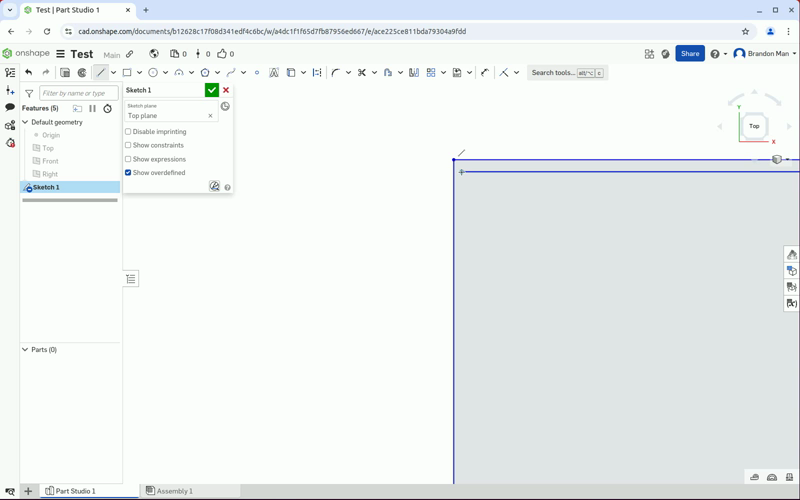
scroll(-6)
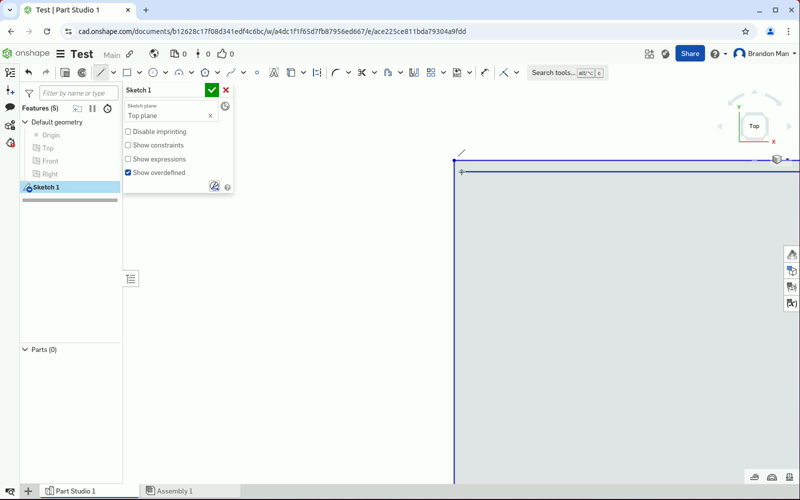
scroll(-6)
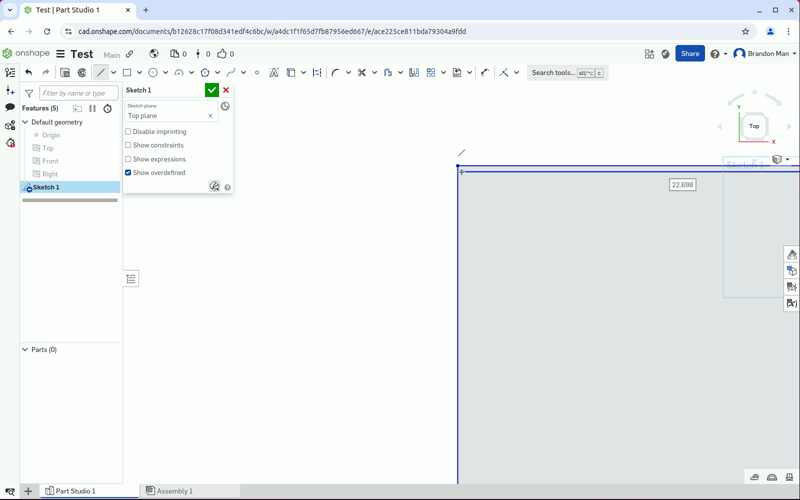
scroll(-6)
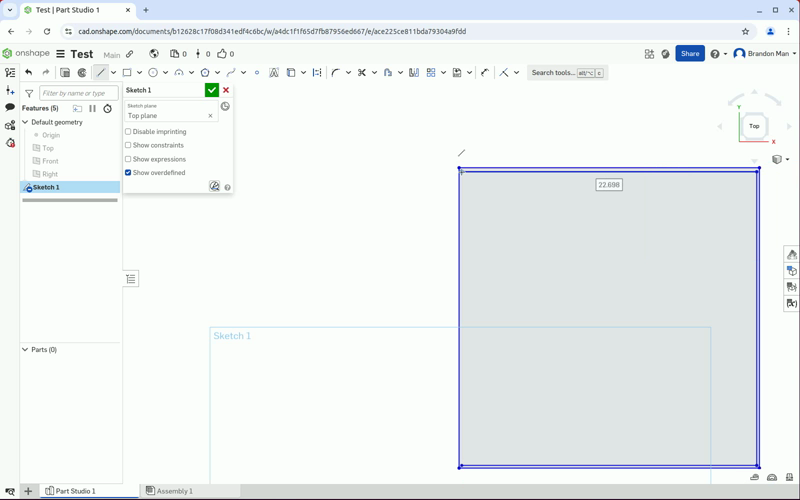
scroll(-6)
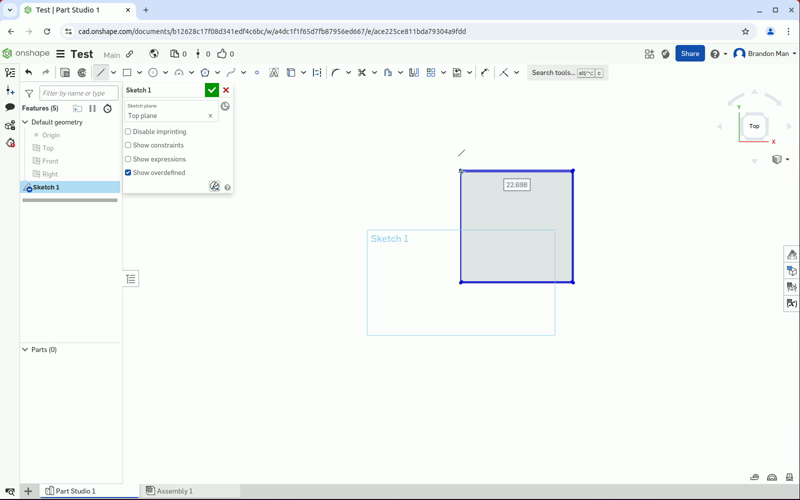
key_up(shift)
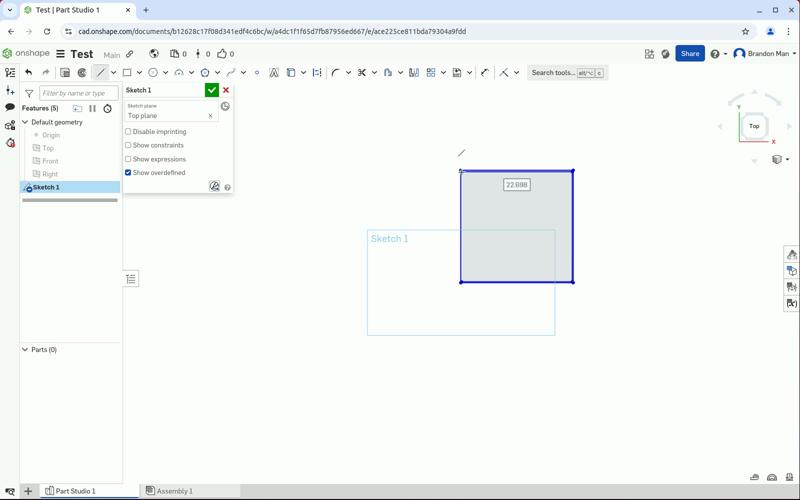
key_down(shift)
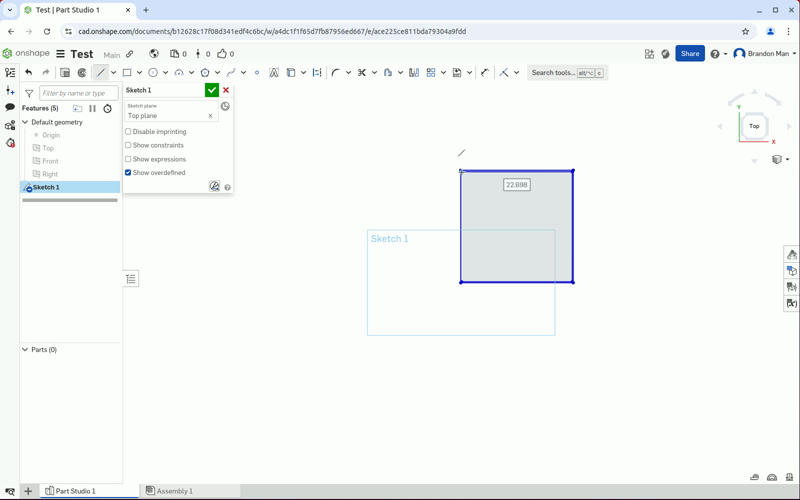
mouse_move(461, 281)
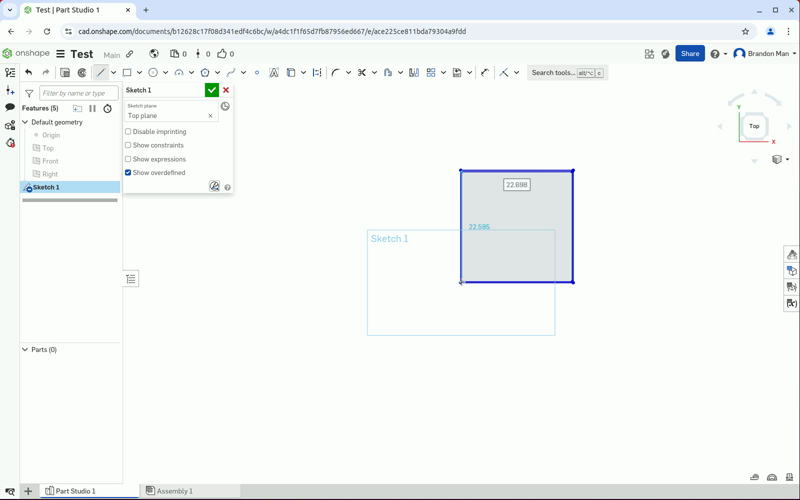
scroll(6)
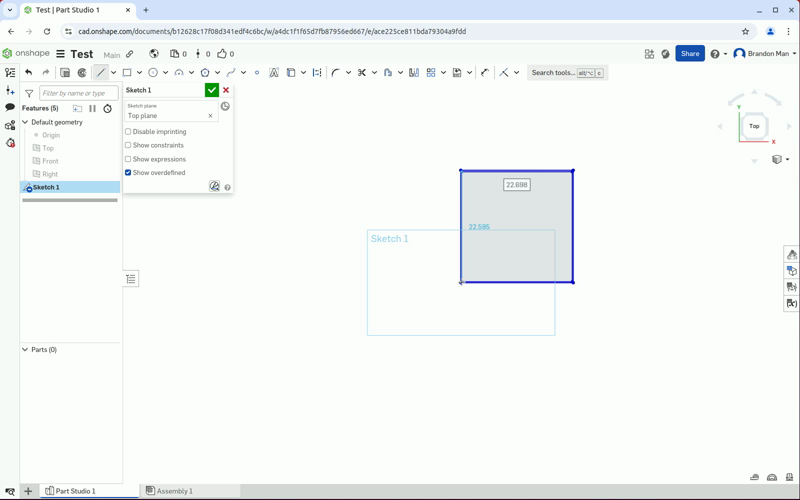
scroll(6)
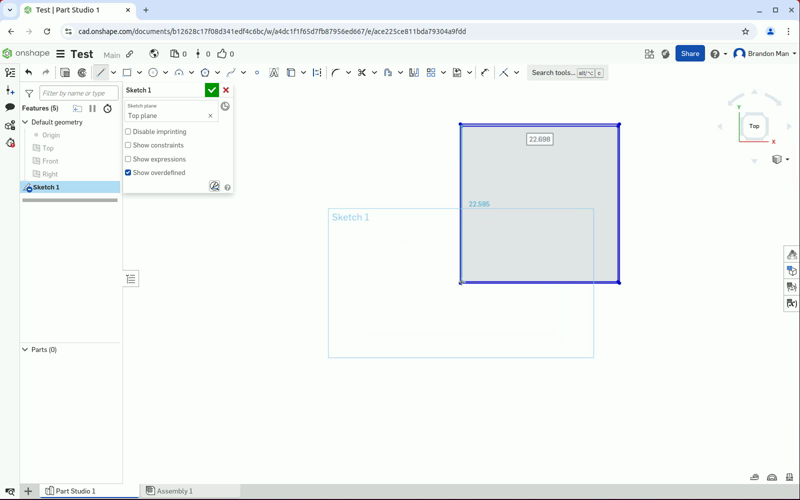
scroll(6)
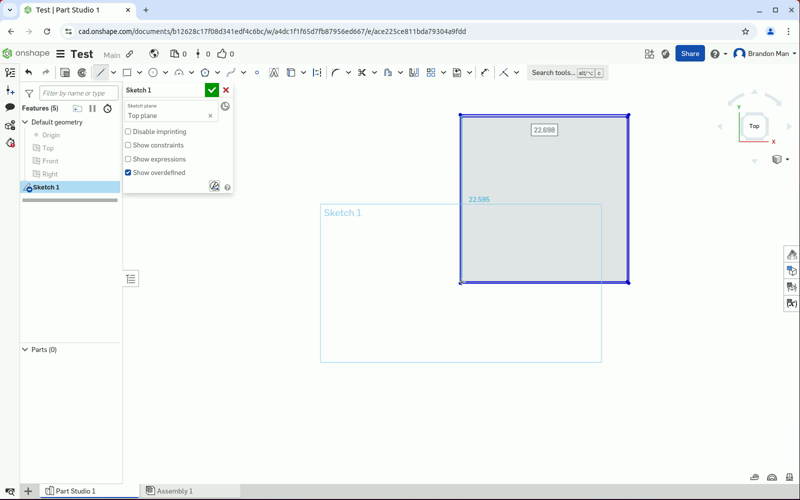
scroll(6)
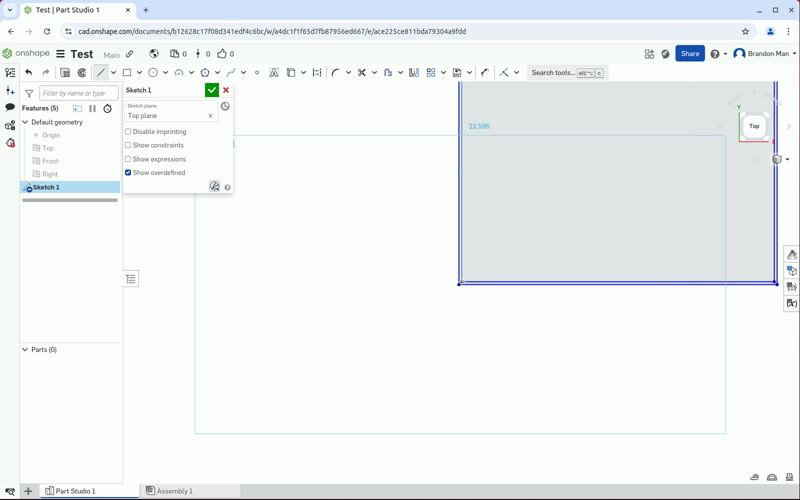
scroll(6)
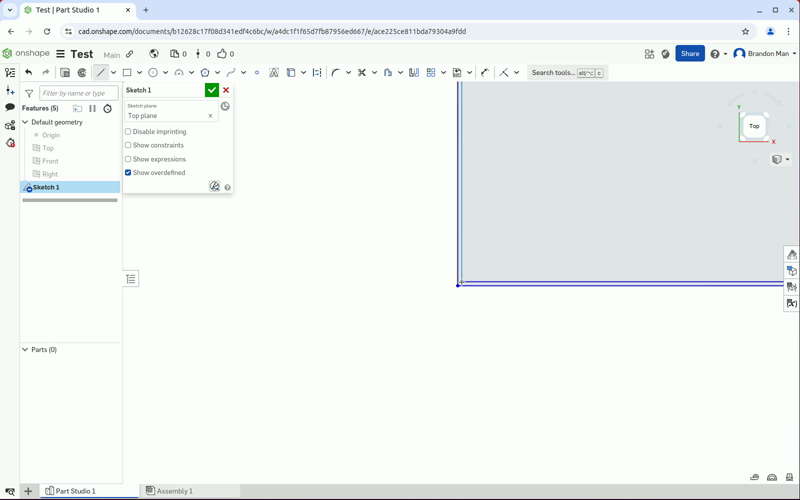
scroll(6)
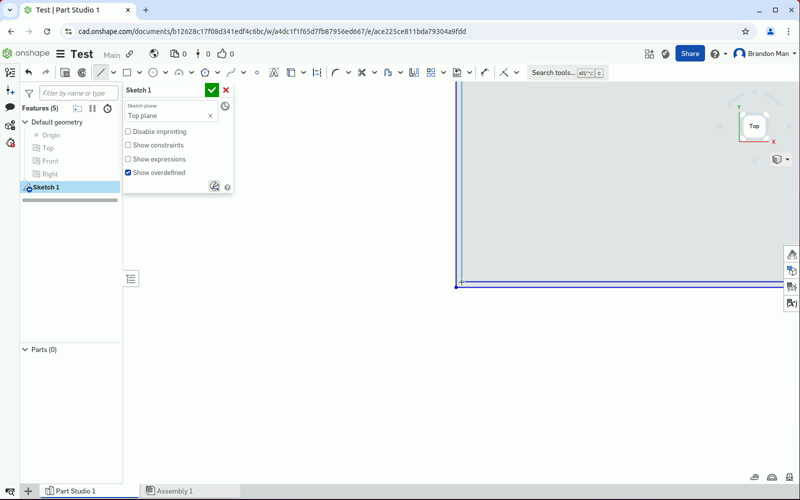
scroll(6)
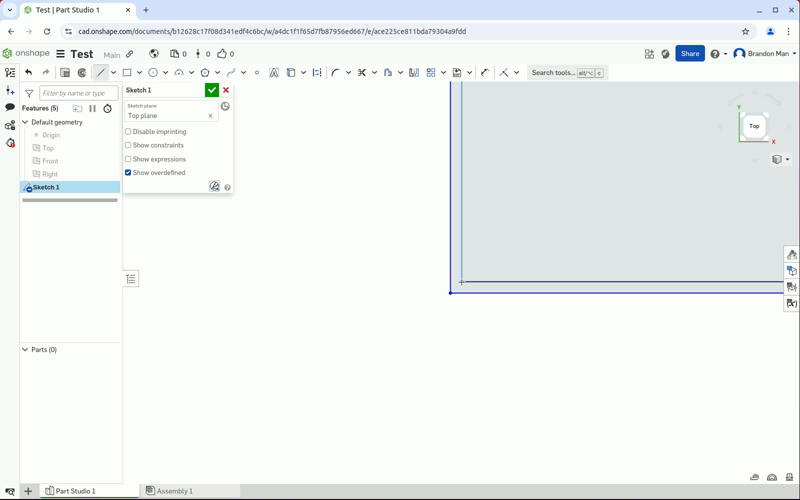
key_up(shift)
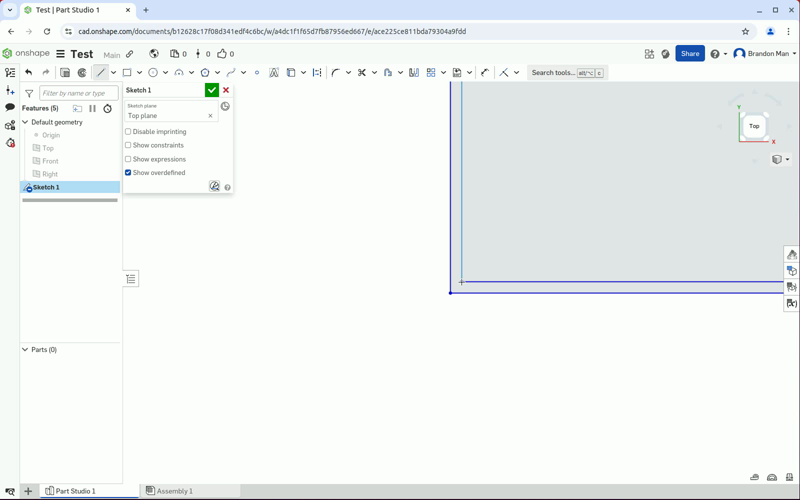
click(461, 281)
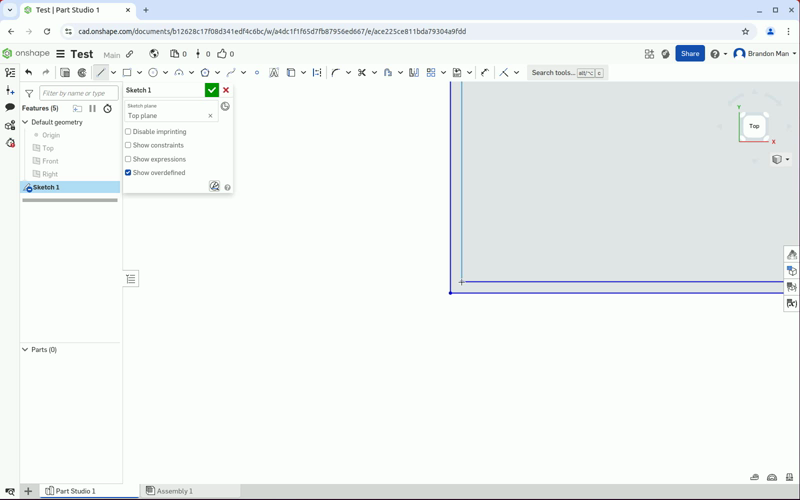
scroll(-6)
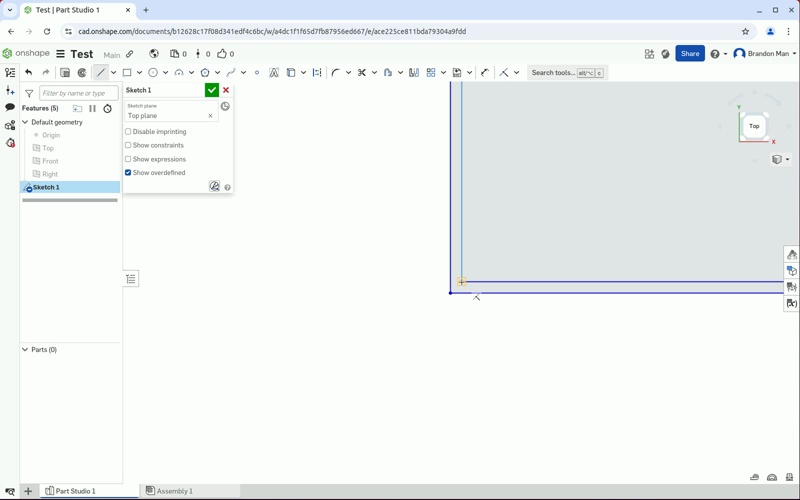
scroll(-6)
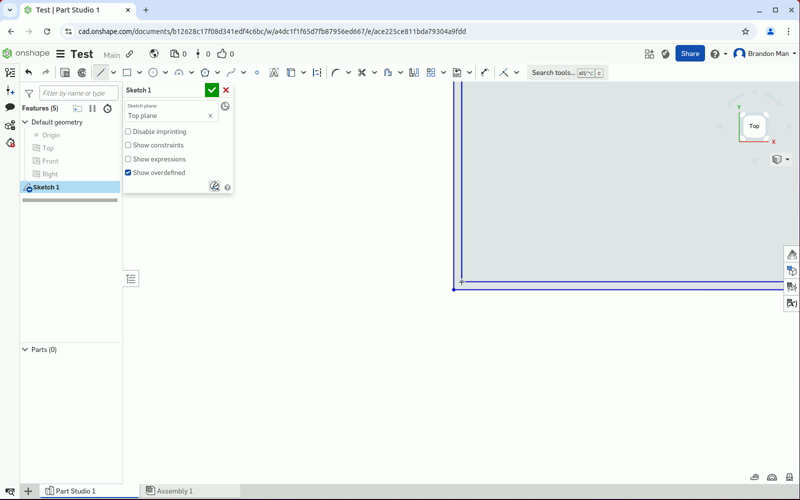
scroll(-6)
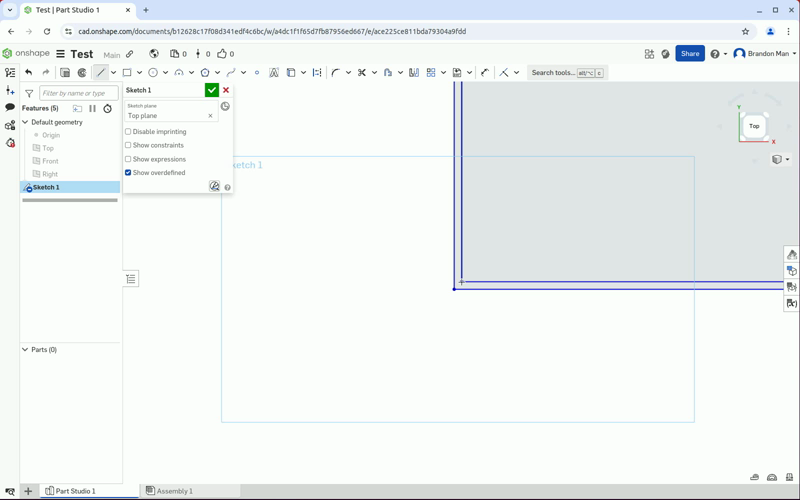
scroll(-6)
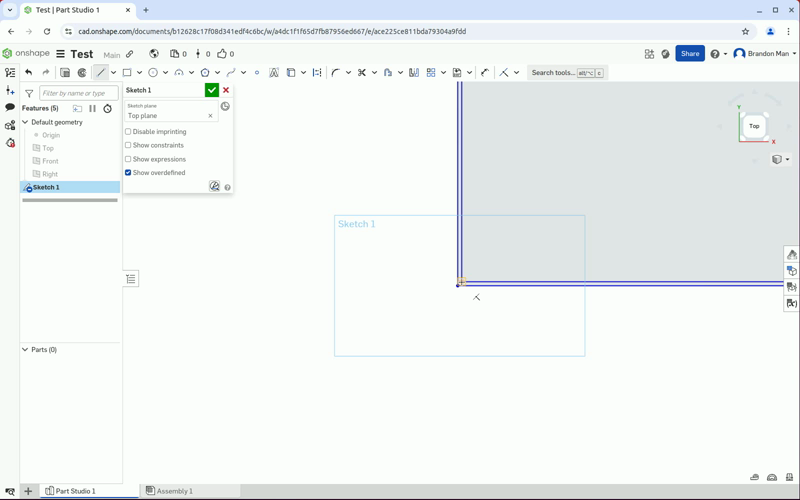
scroll(-6)
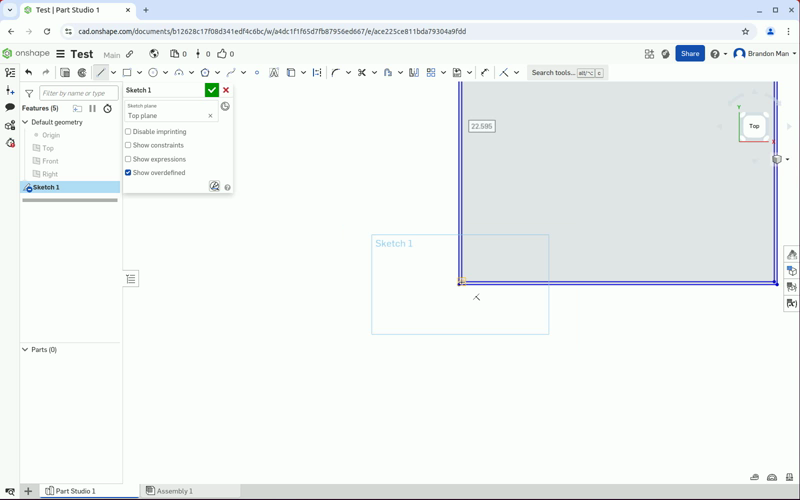
scroll(-6)
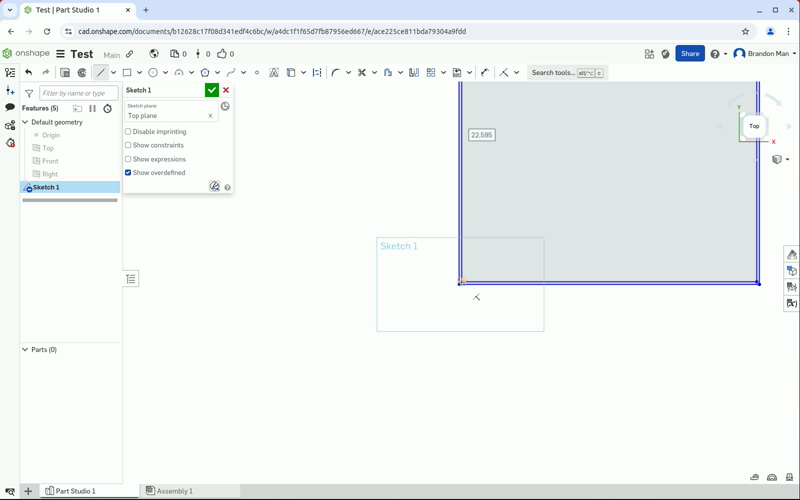
scroll(-6)
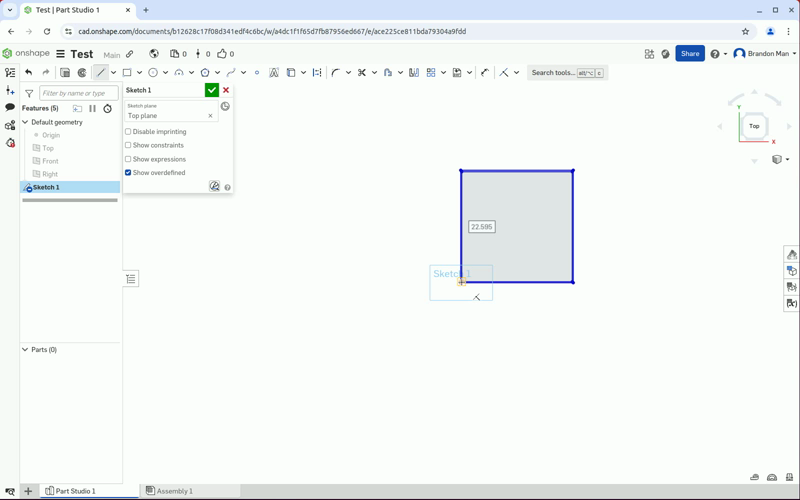
key(esc)
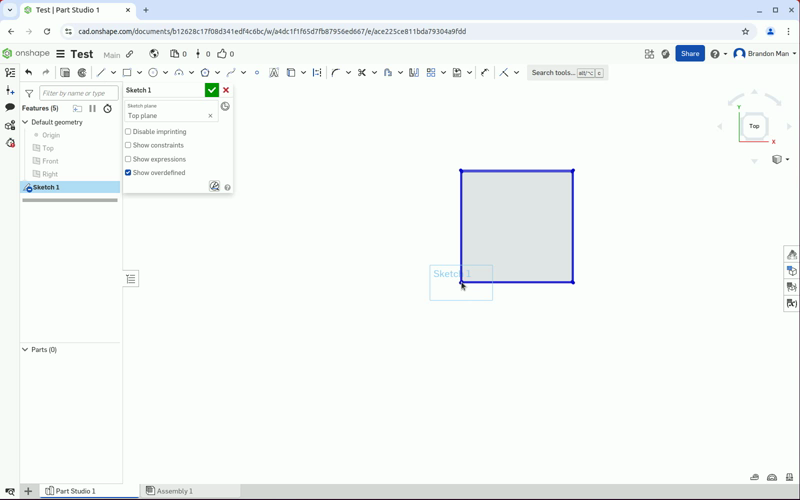
mouse_move(572, 206)
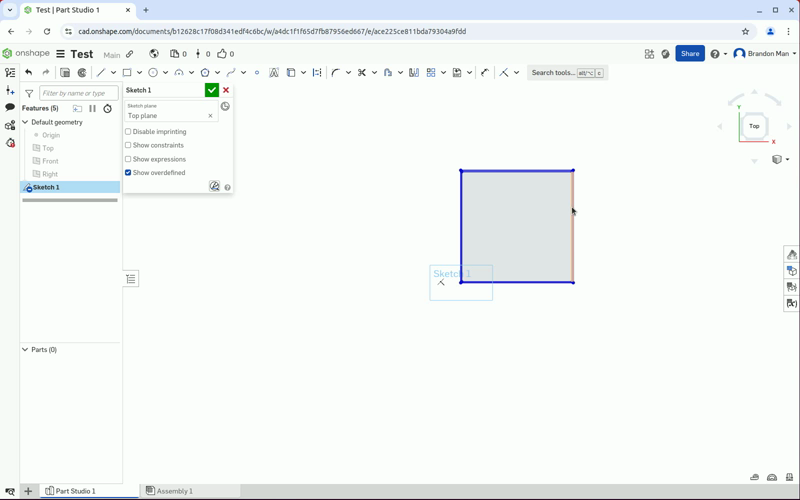
scroll(6)
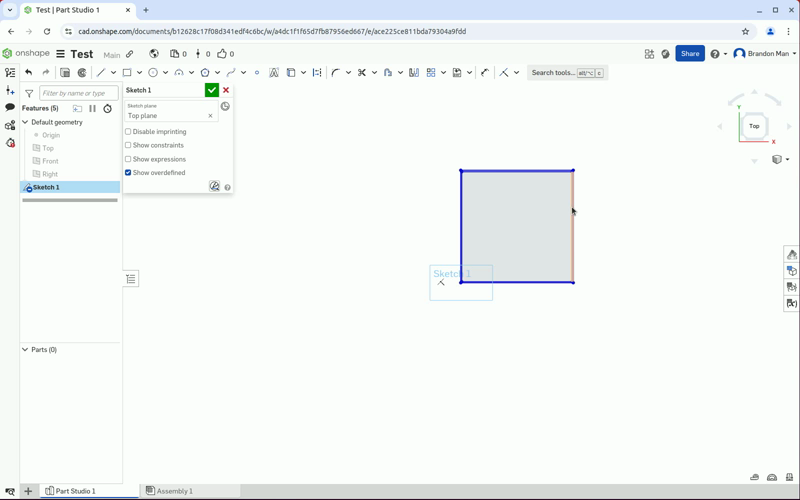
scroll(6)
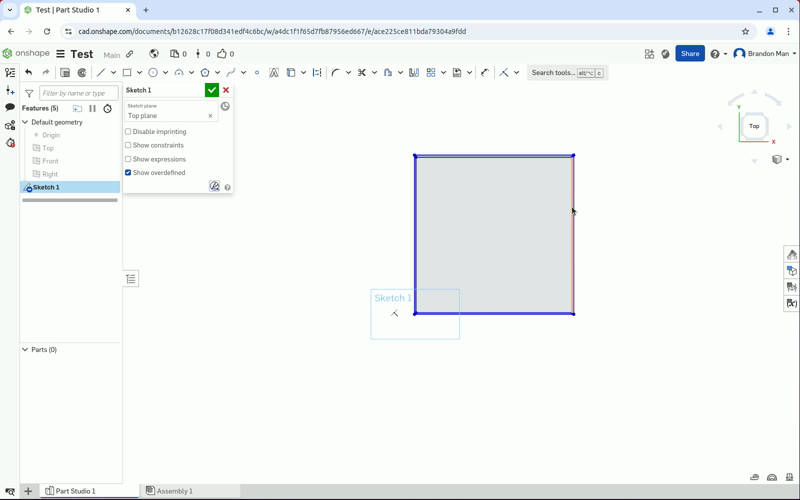
scroll(6)
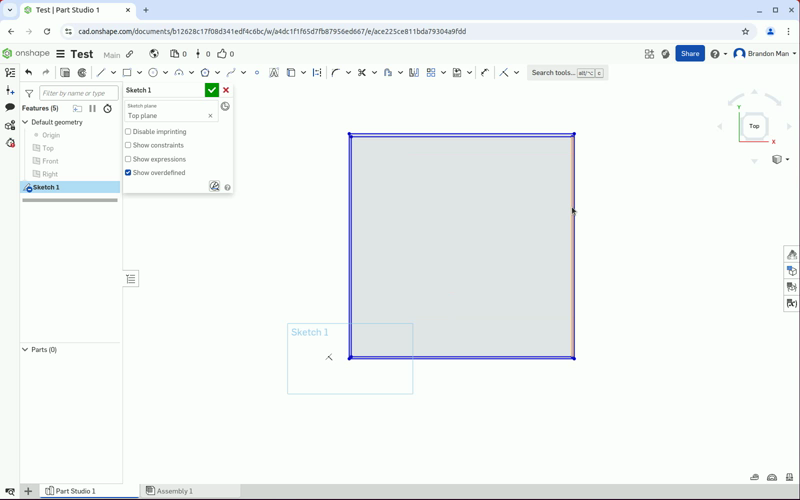
scroll(6)
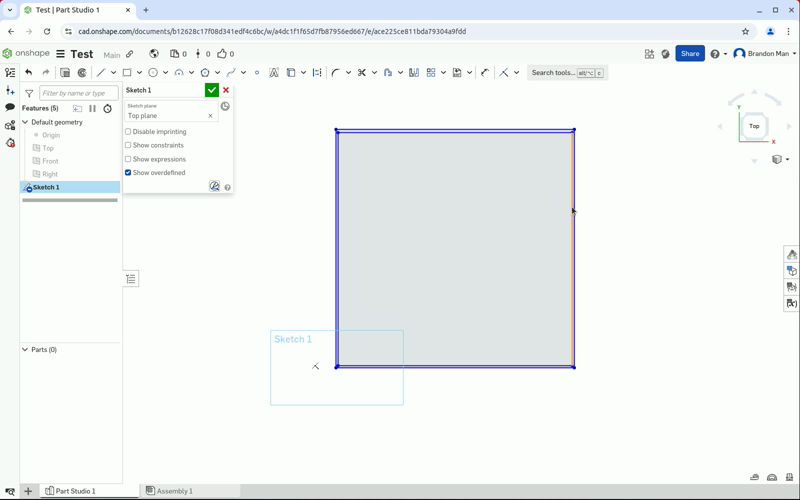
scroll(6)
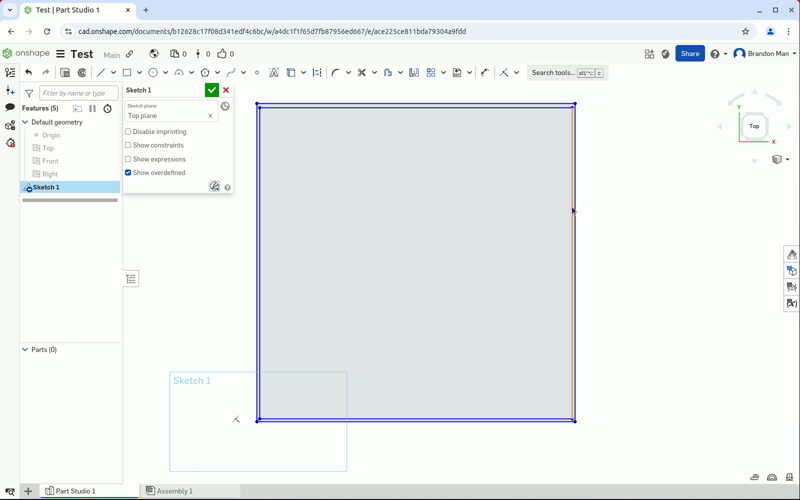
scroll(6)
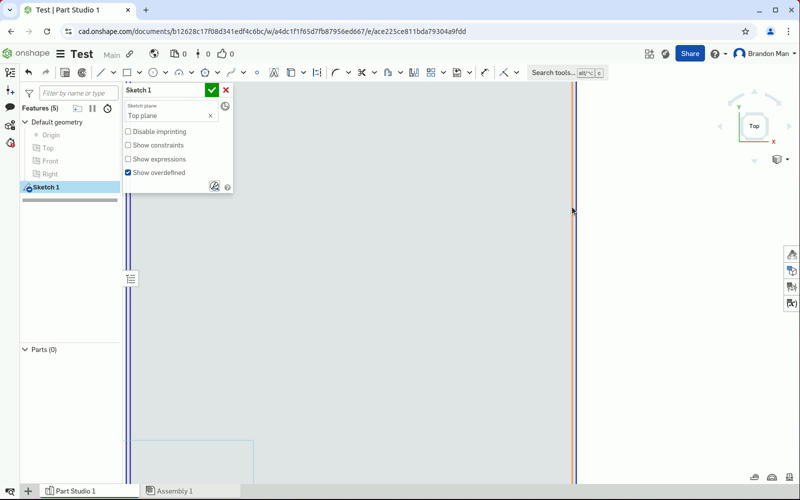
scroll(6)
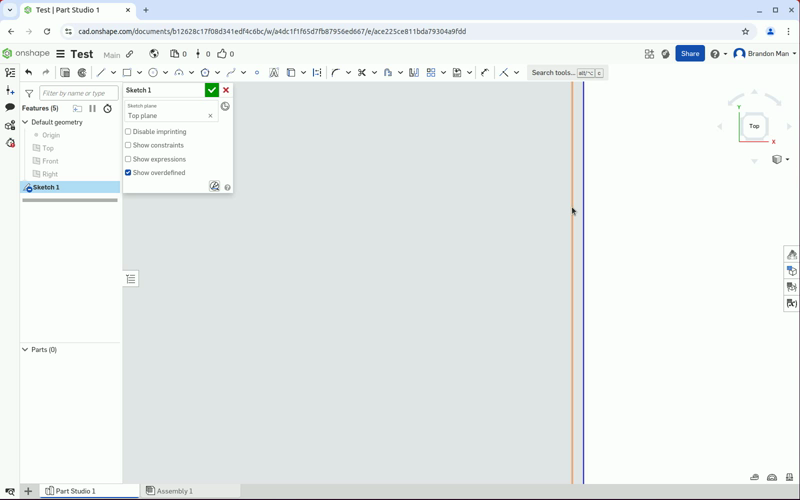
click(572, 206)
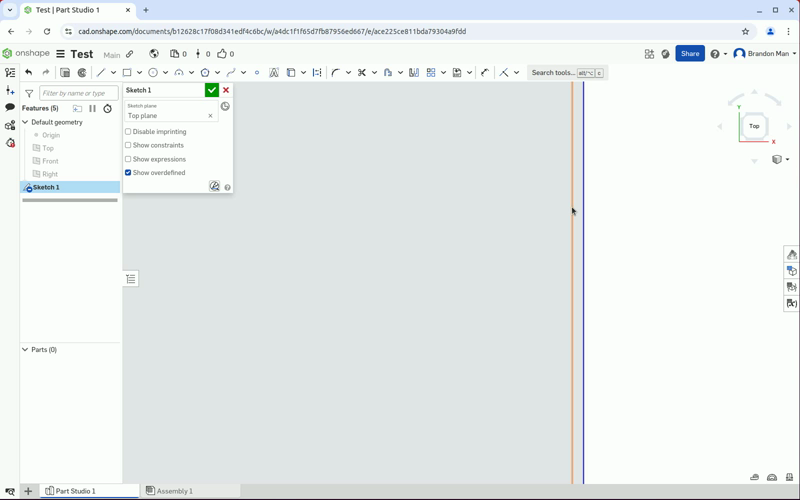
scroll(-6)
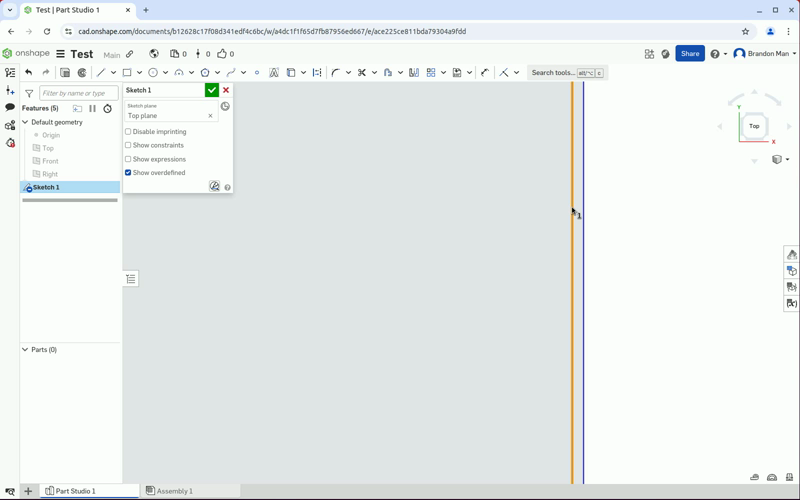
scroll(-6)
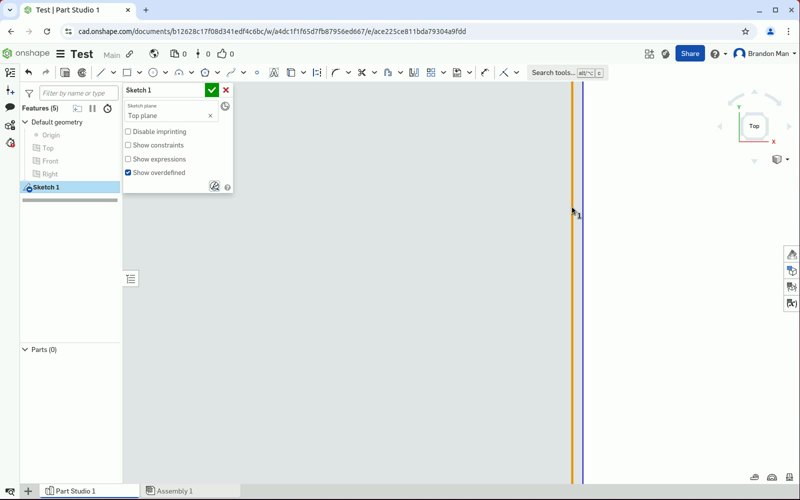
scroll(-6)
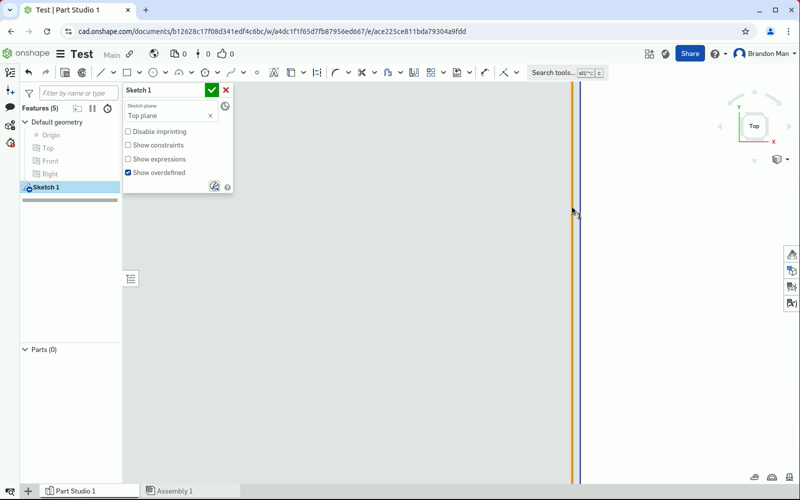
scroll(-6)
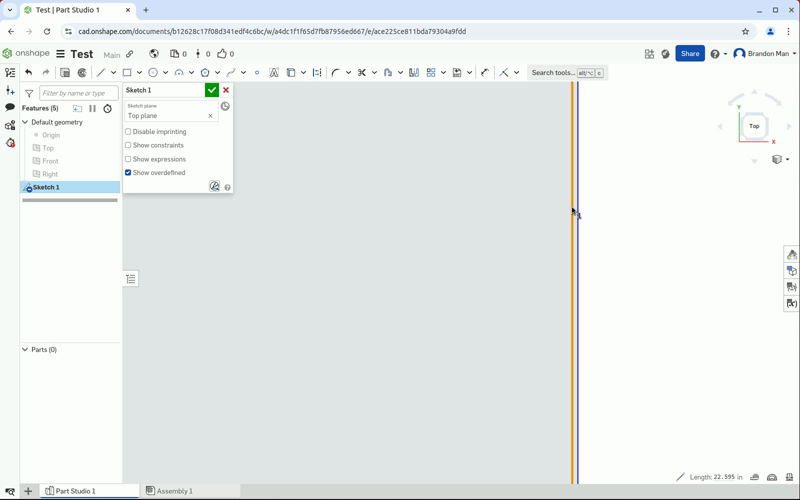
scroll(-6)
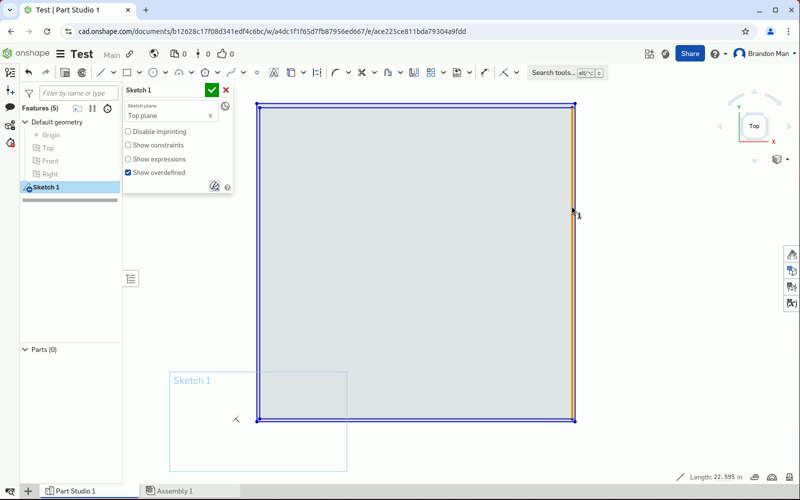
scroll(-6)
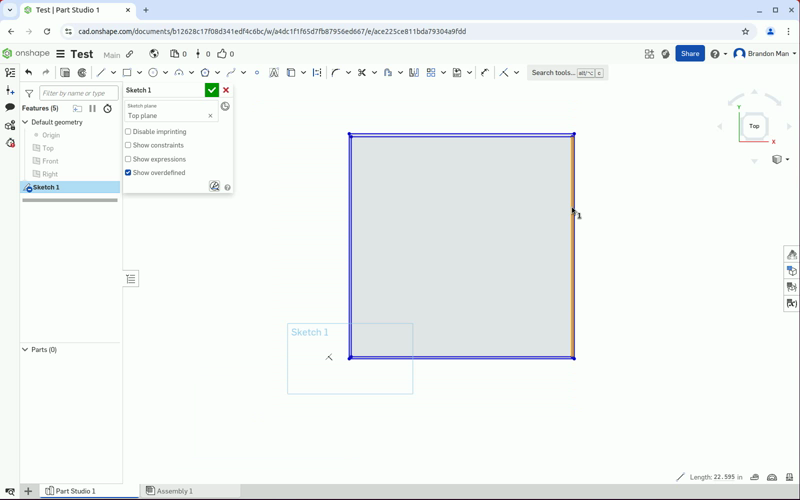
scroll(-6)
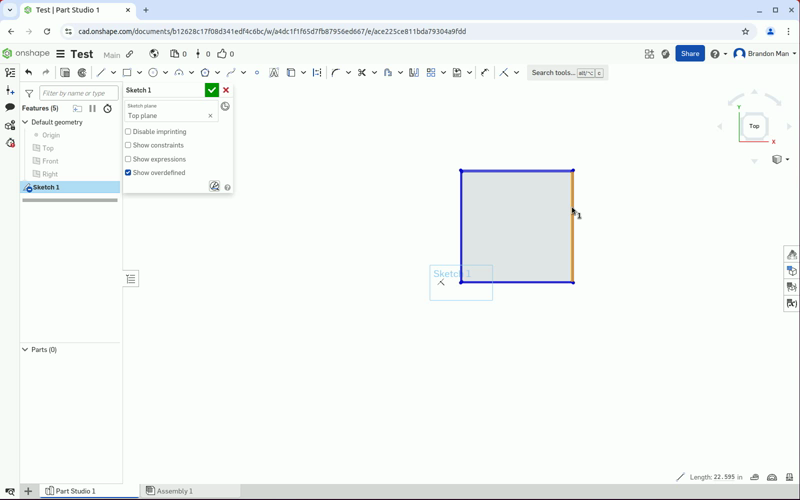
mouse_move(73, 352)
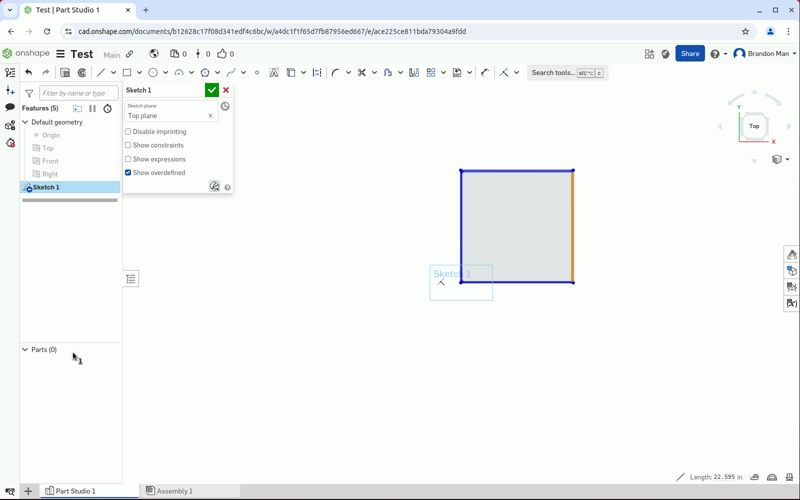
key(shift+y)
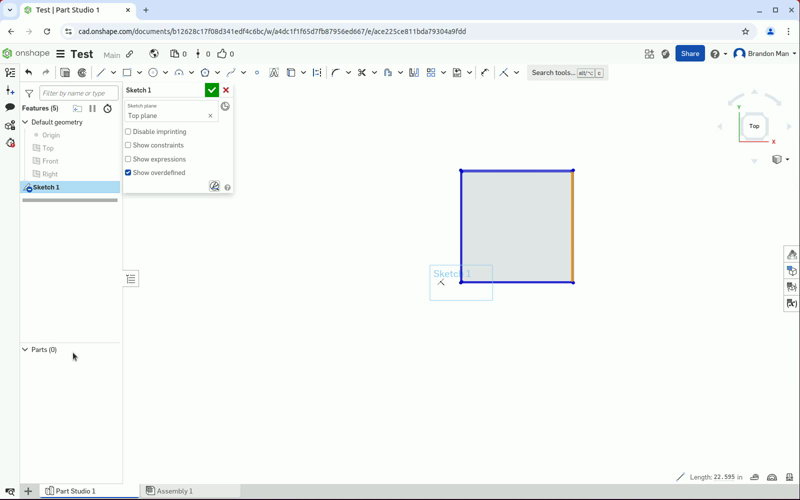
key(shift+e)
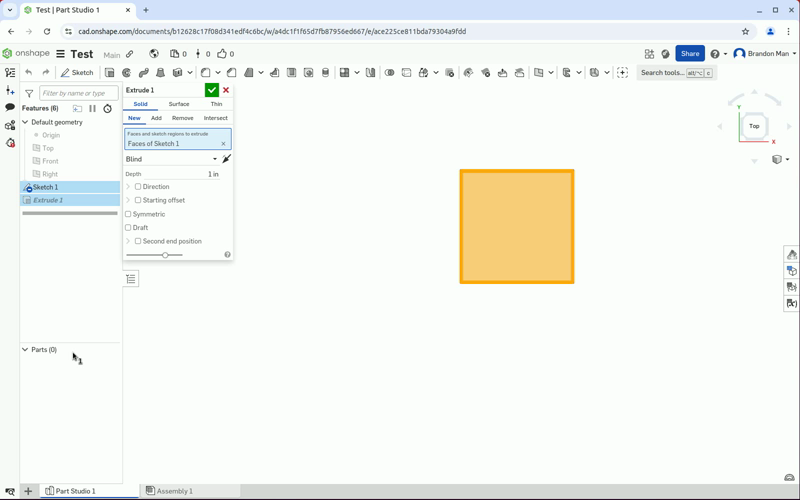
mouse_move(143, 106)
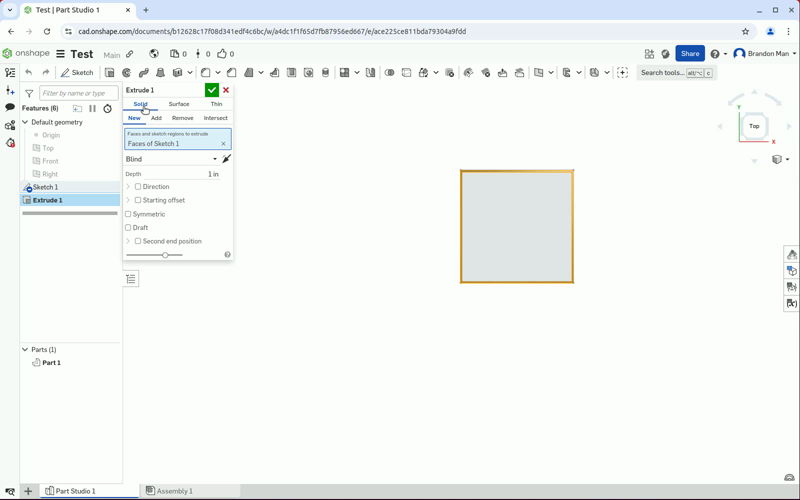
click(143, 106)
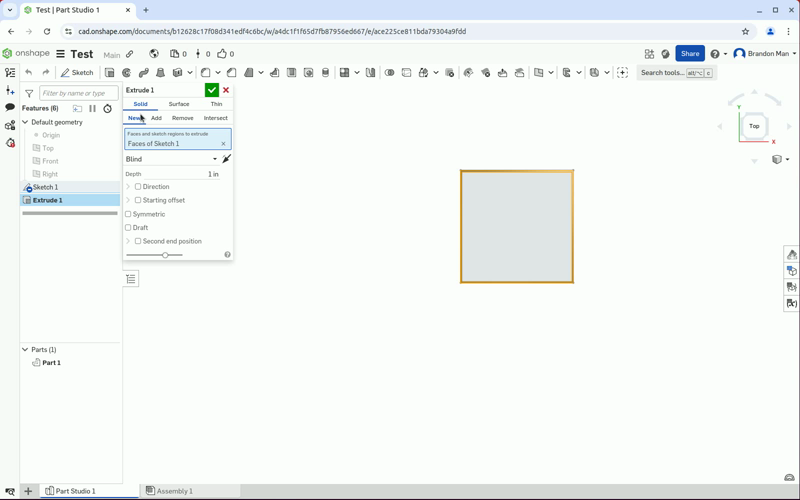
mouse_move(137, 120)
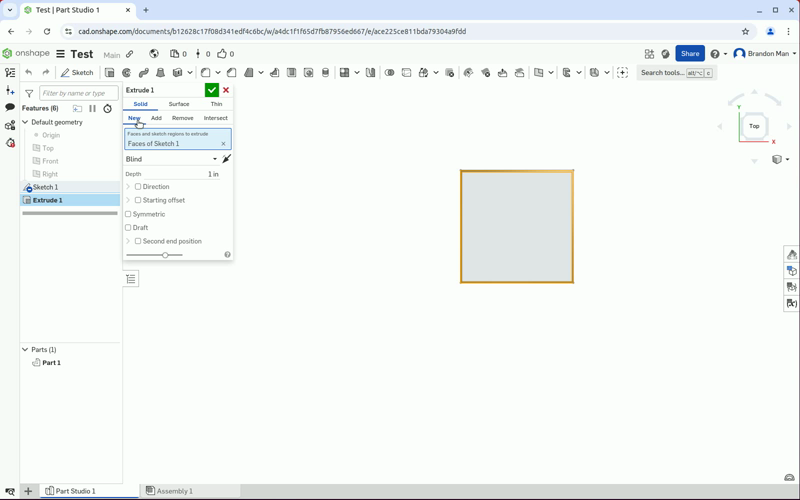
click(137, 120)
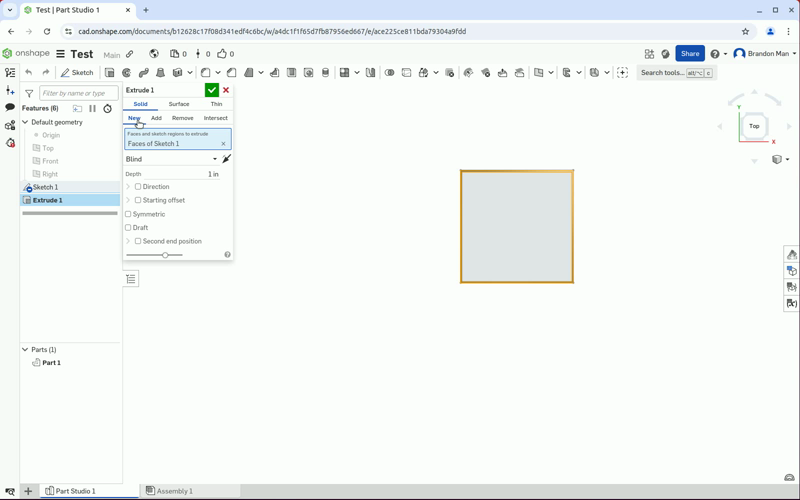
key(tab, 4)
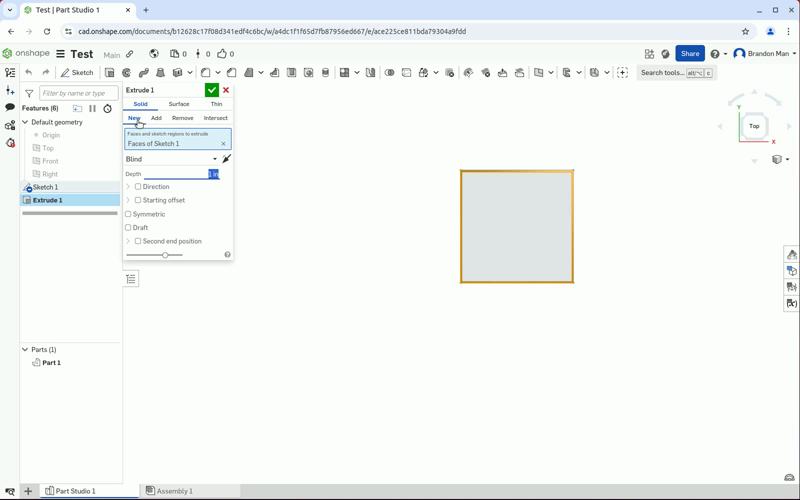
text(11.554)
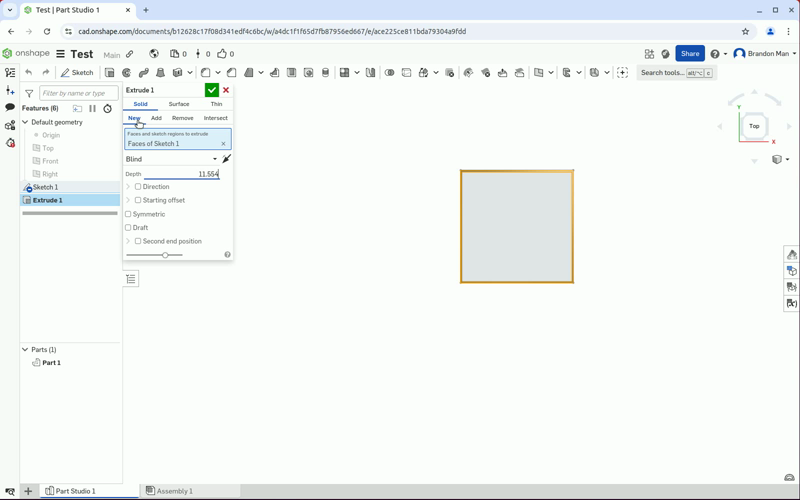
key(enter)
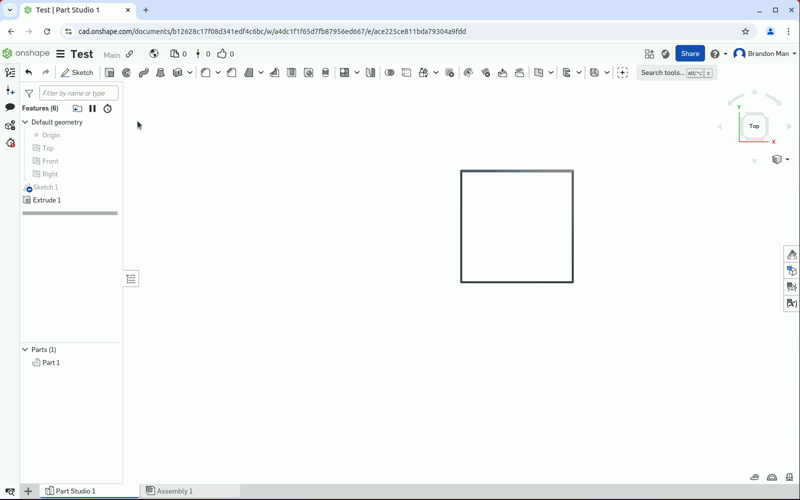
key(shift+h)
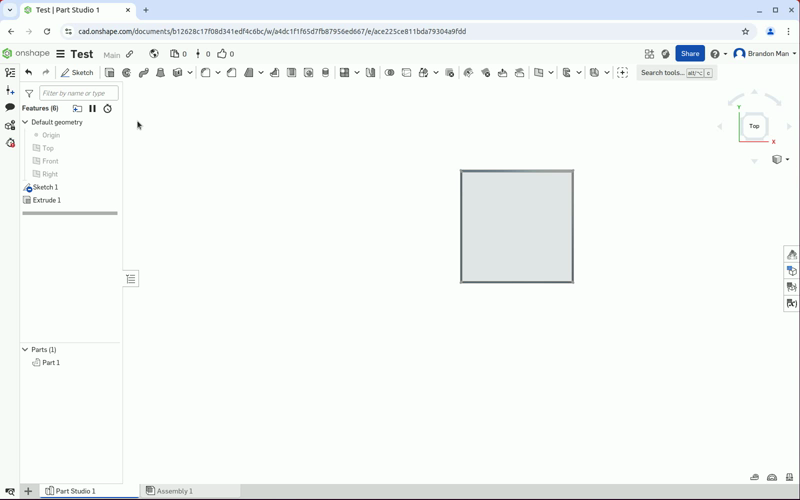
key(shift+h)
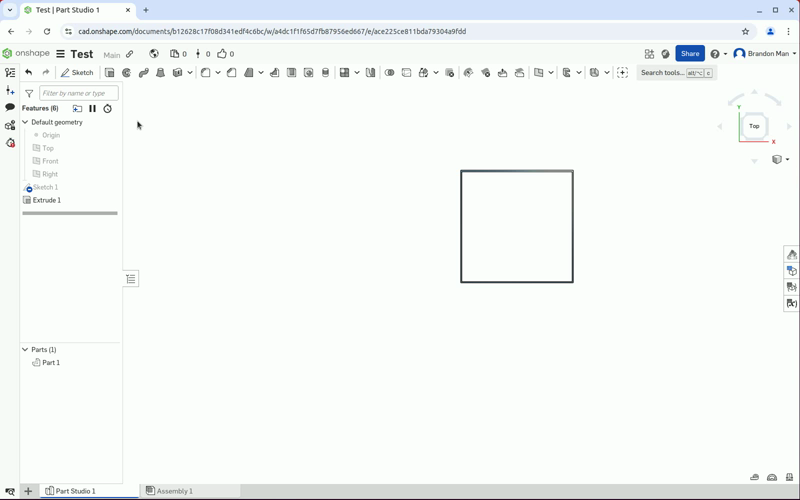
mouse_move(73, 189)
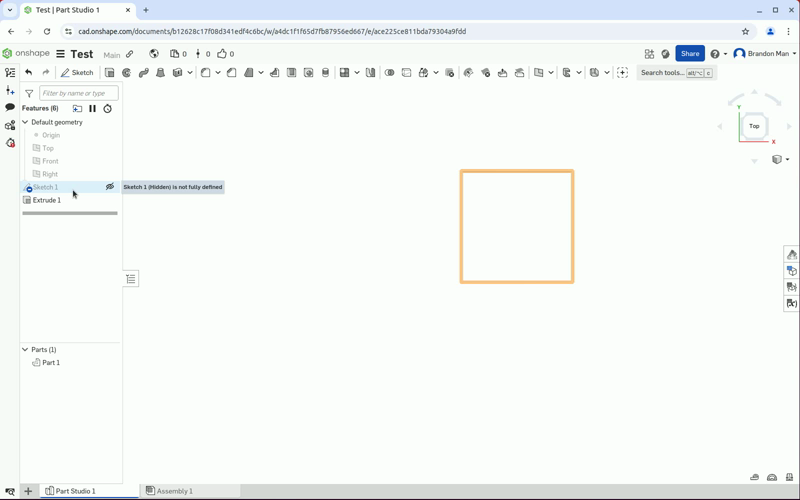
click(73, 189)
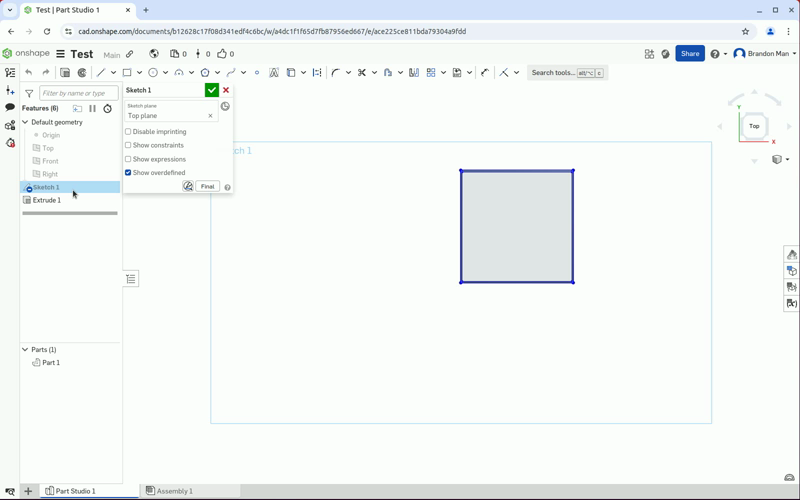
mouse_move(229, 92)
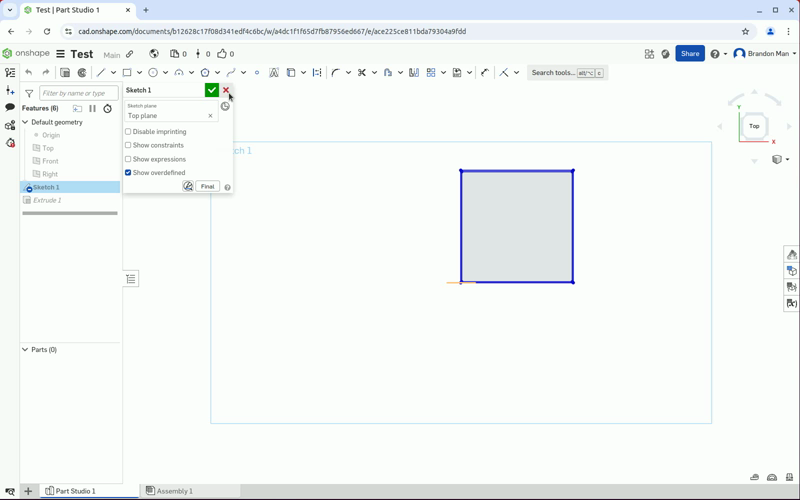
click(229, 92)
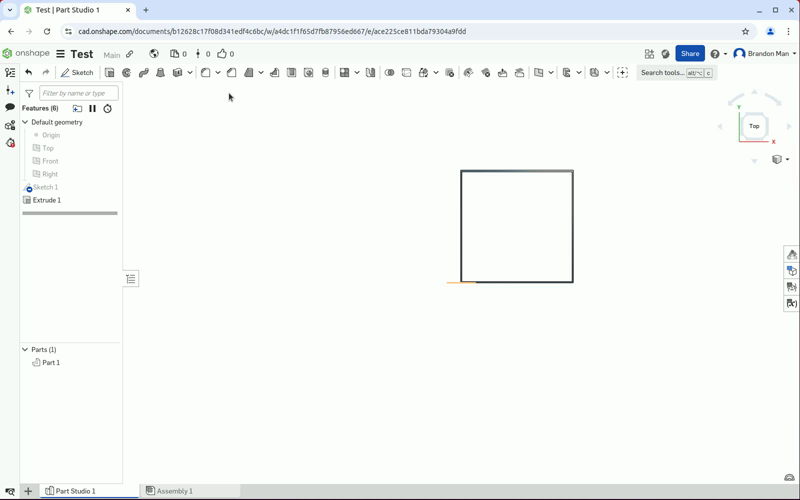
mouse_move(541, 75)
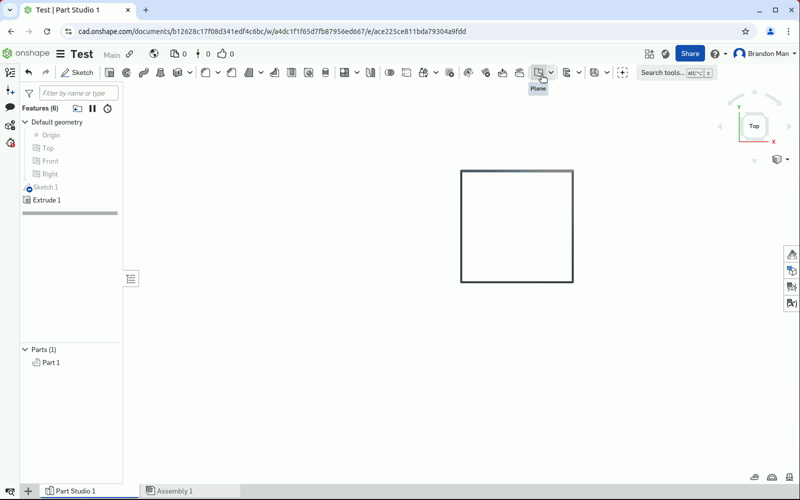
click(541, 75)
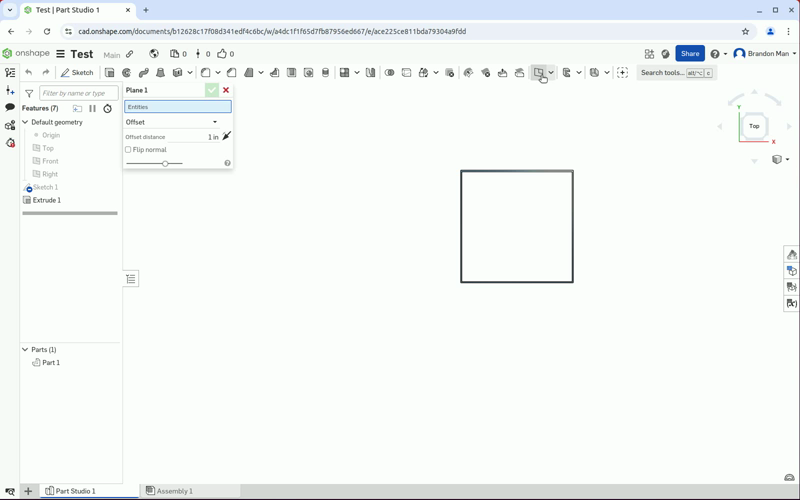
mouse_move(73, 150)
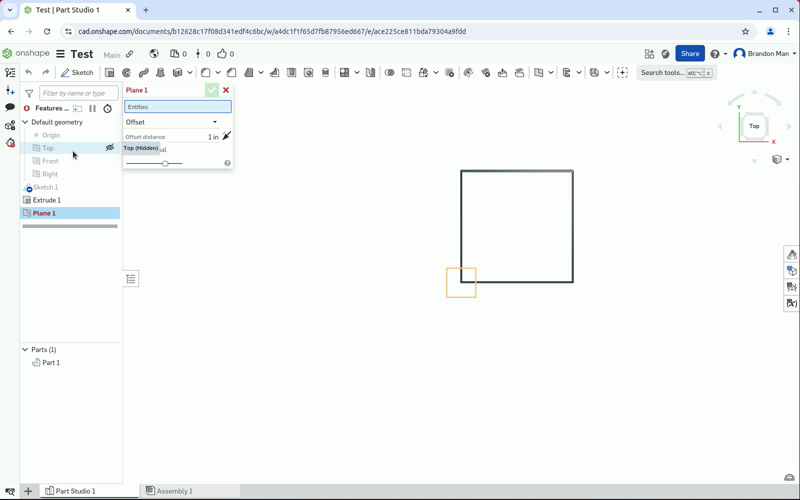
click(73, 150)
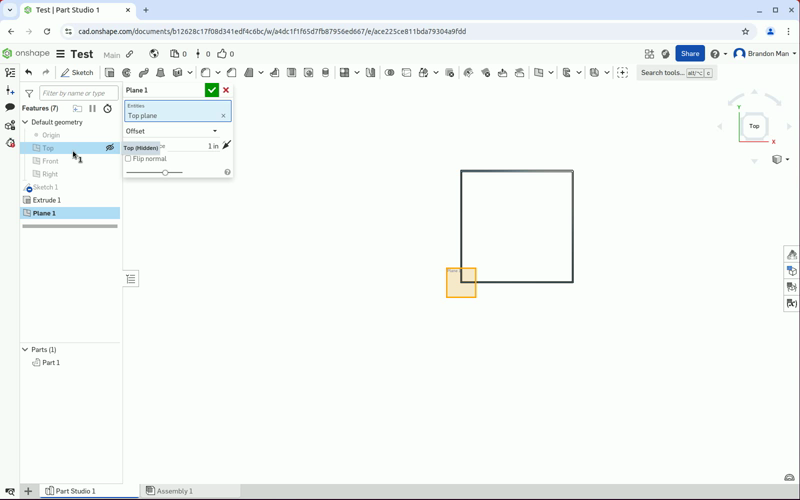
key(tab, 2)
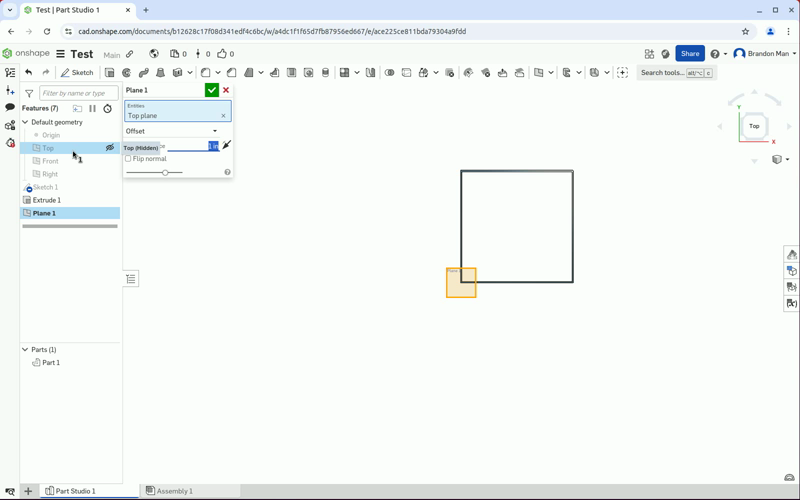
text(11.554)
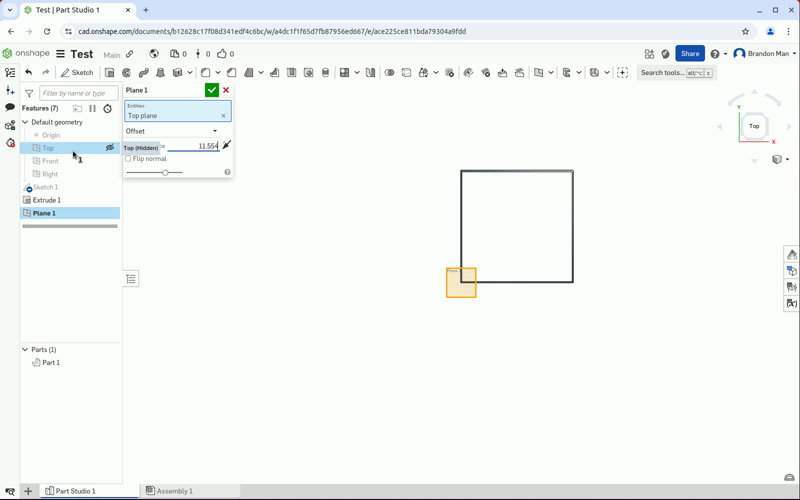
key(enter, 2)
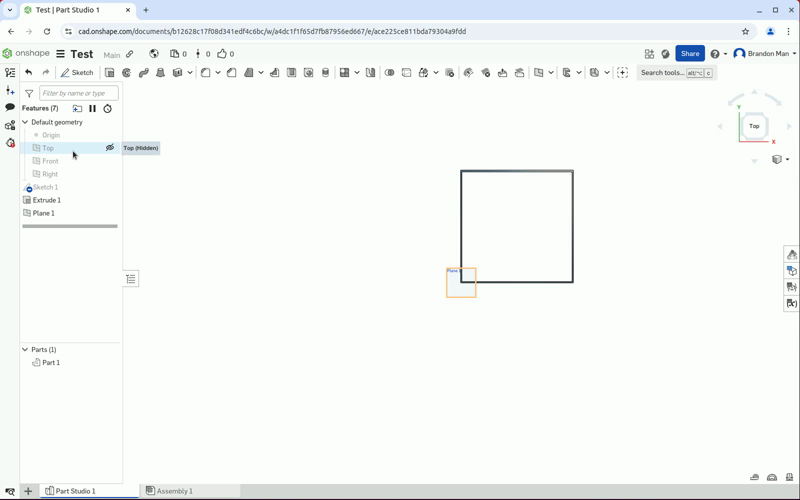
key(shift+s)
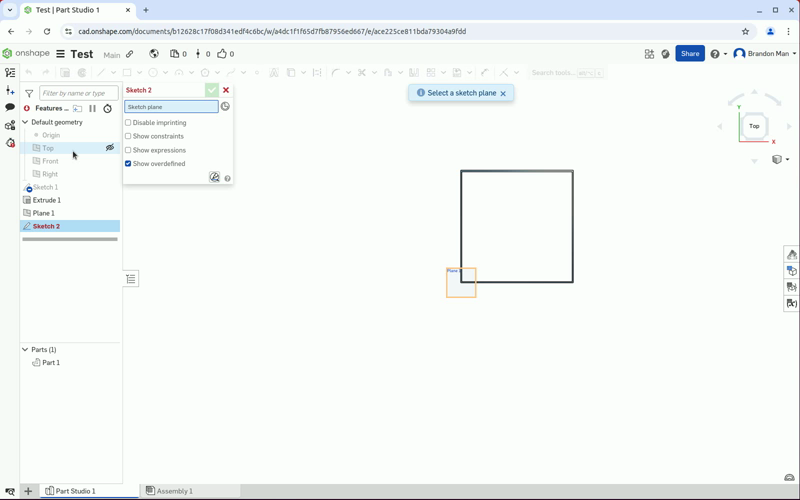
mouse_move(73, 215)
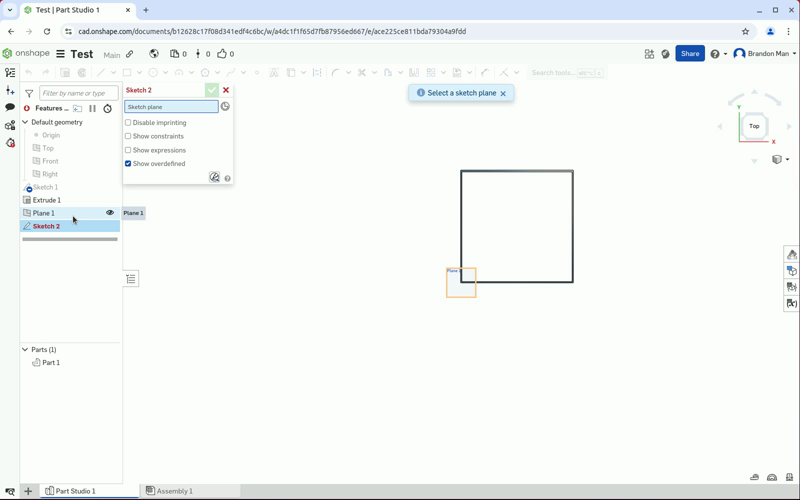
click(73, 215)
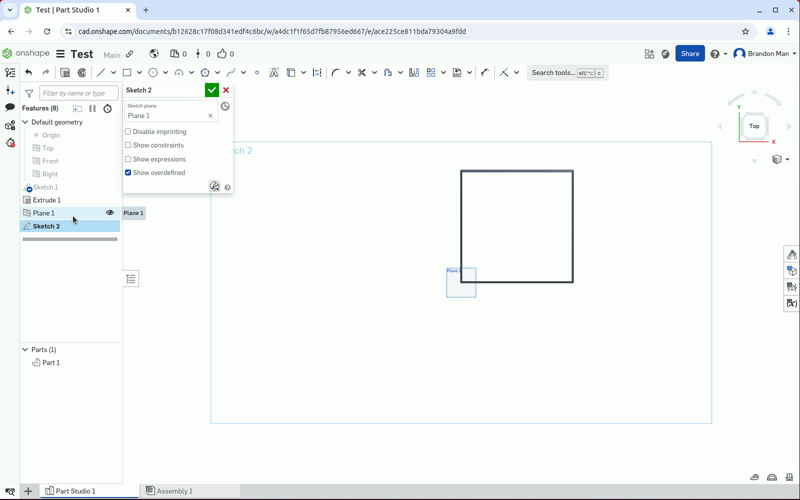
mouse_move(73, 352)
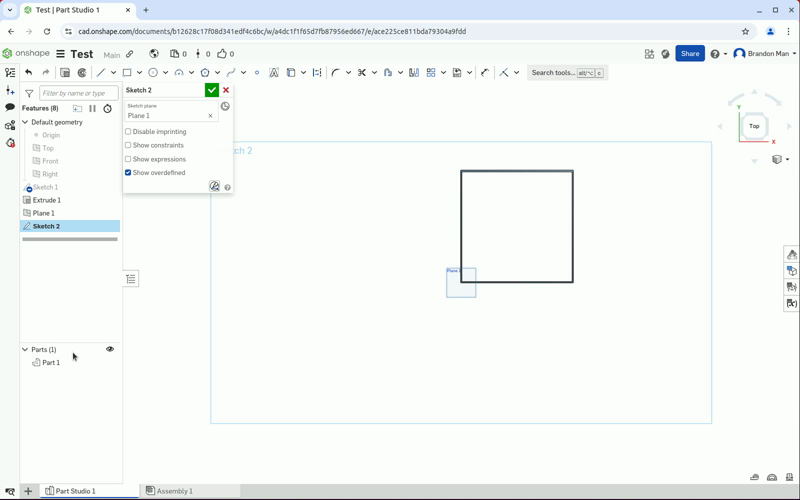
key(y)
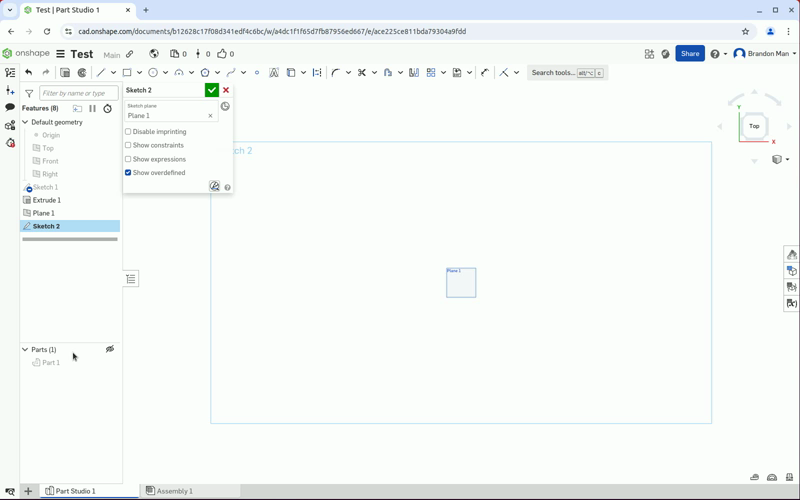
key(l)
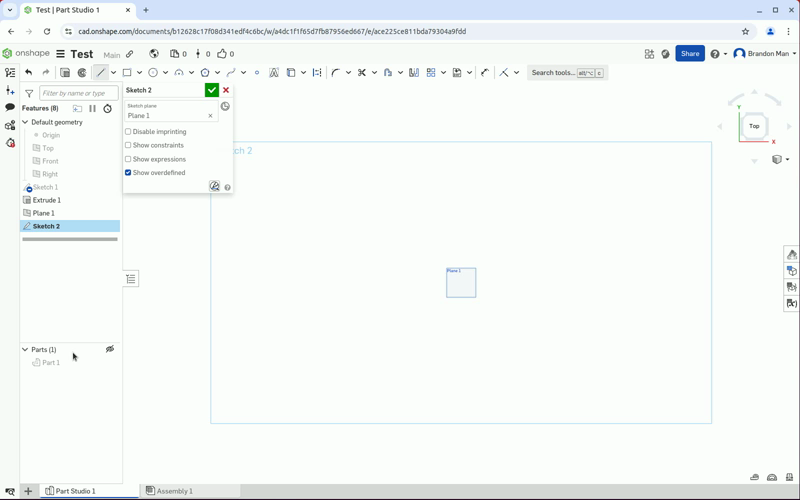
key_down(shift)
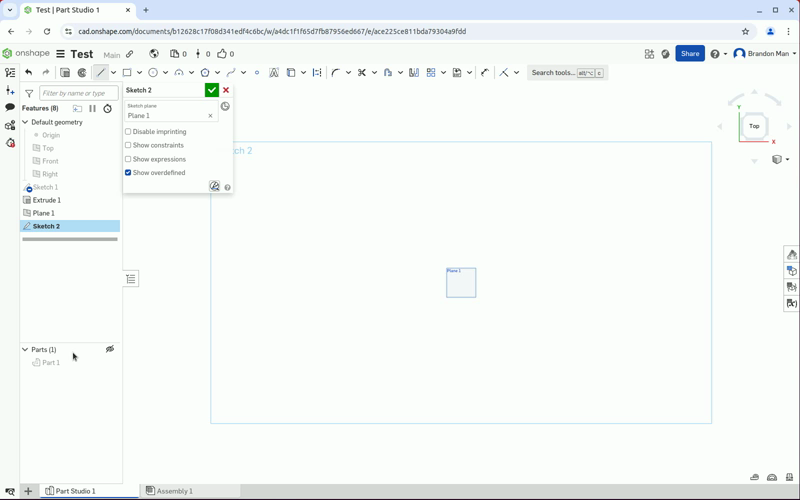
mouse_move(461, 281)
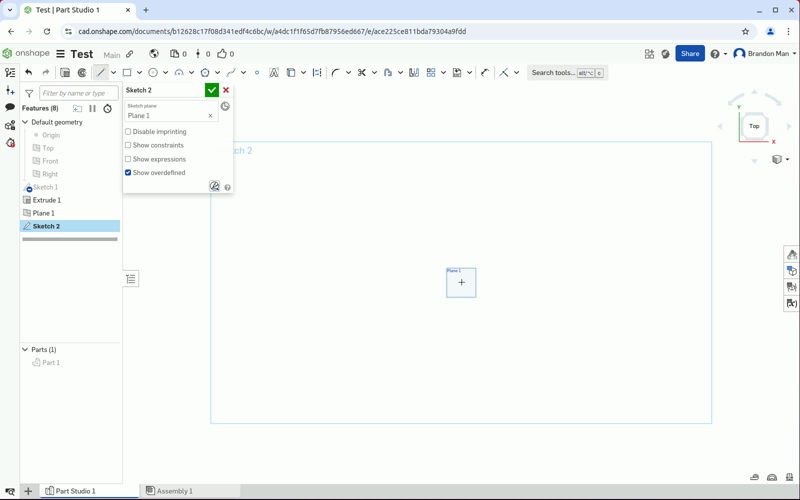
click(461, 281)
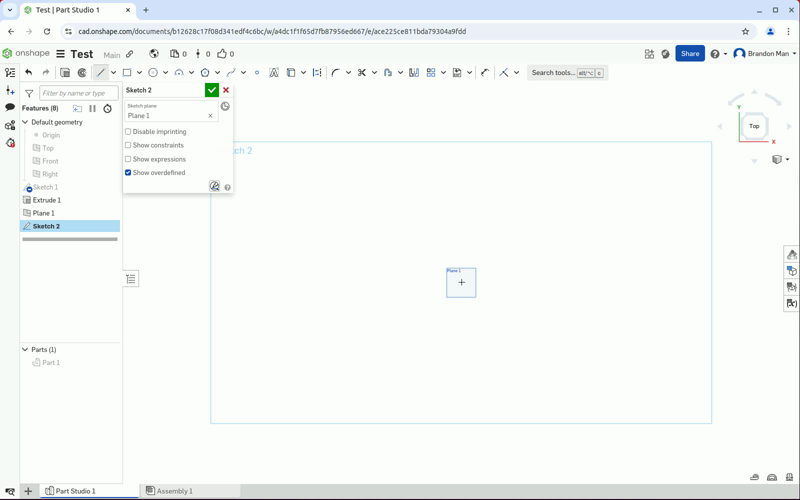
key_up(shift)
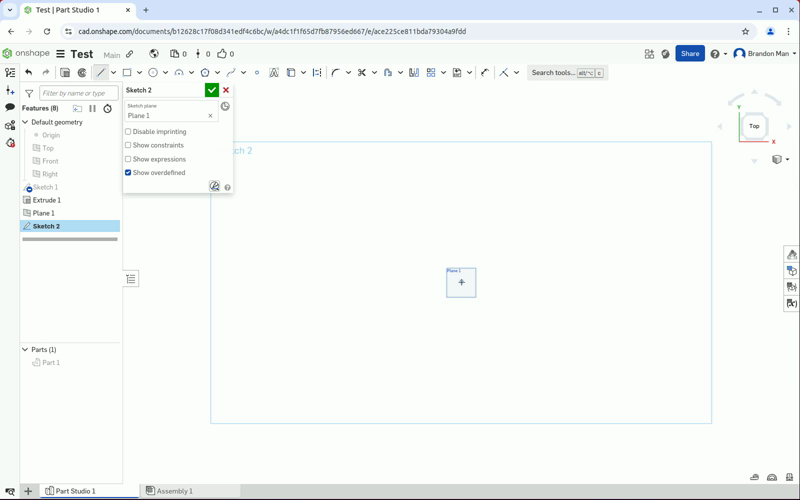
key_down(shift)
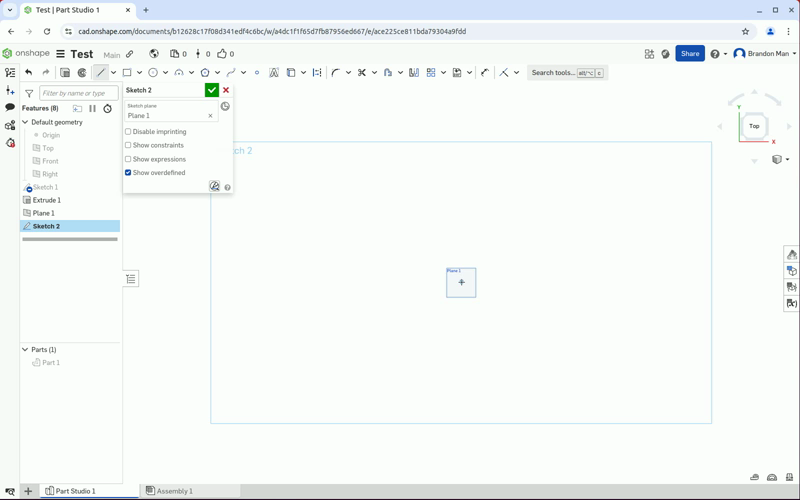
mouse_move(573, 281)
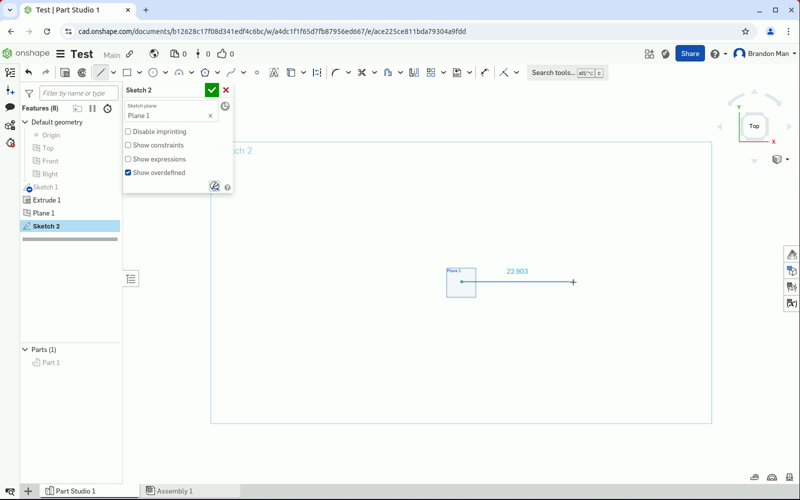
click(573, 281)
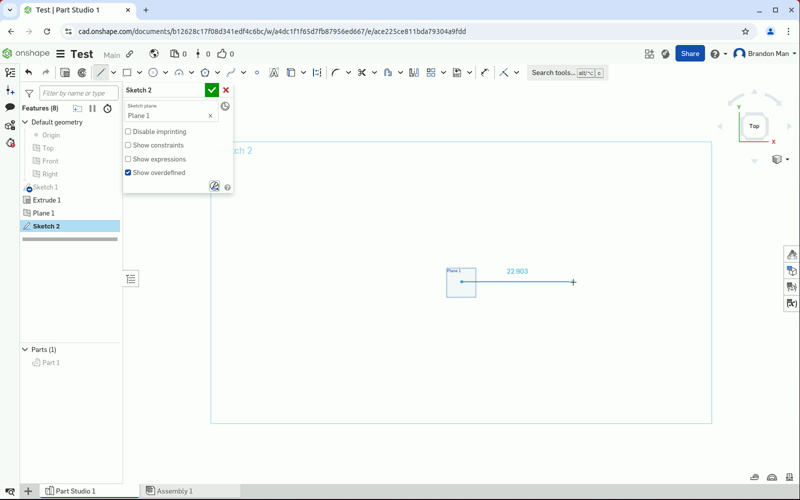
key_up(shift)
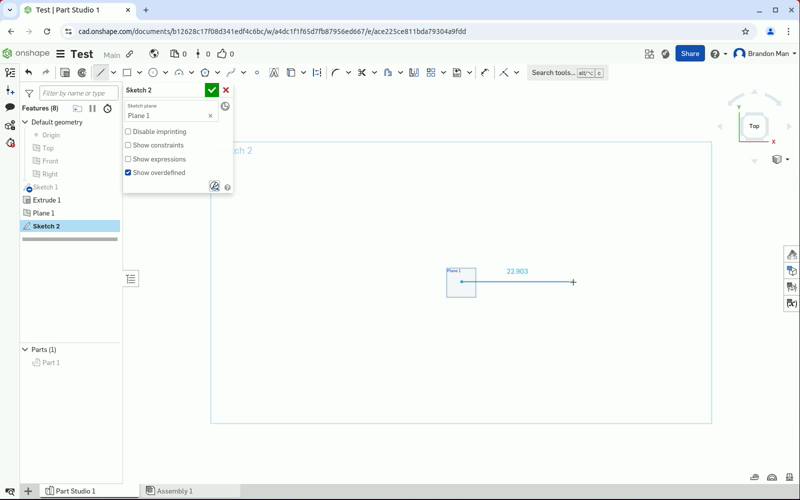
key_down(shift)
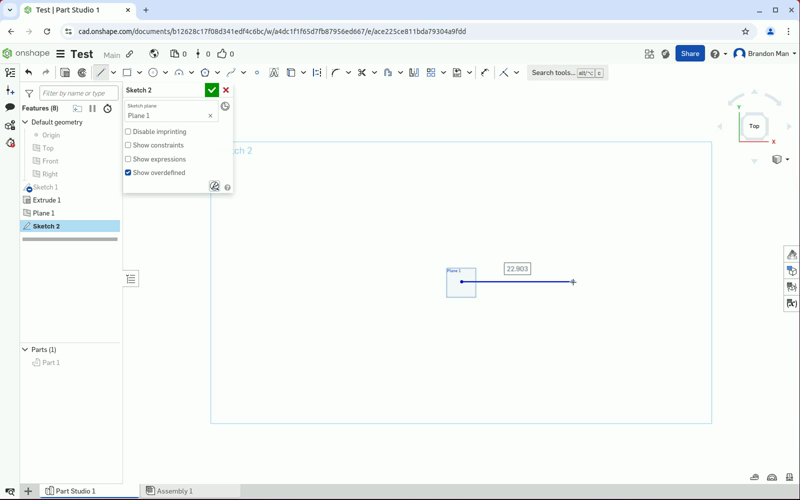
mouse_move(573, 170)
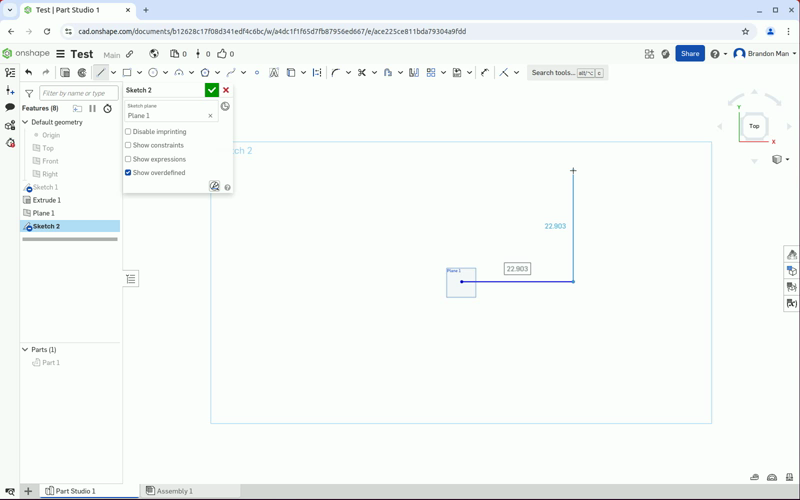
click(573, 170)
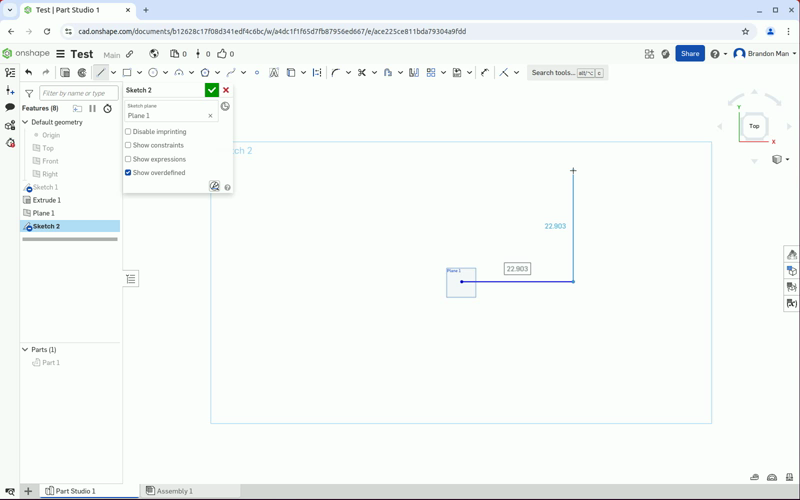
key_up(shift)
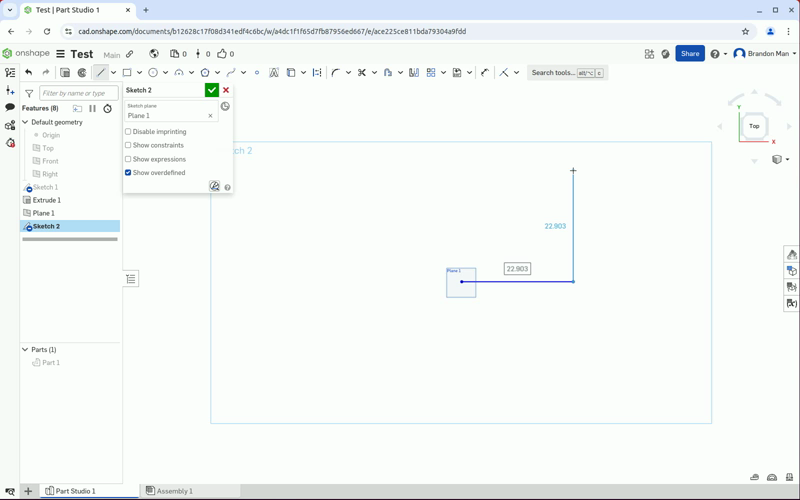
key_down(shift)
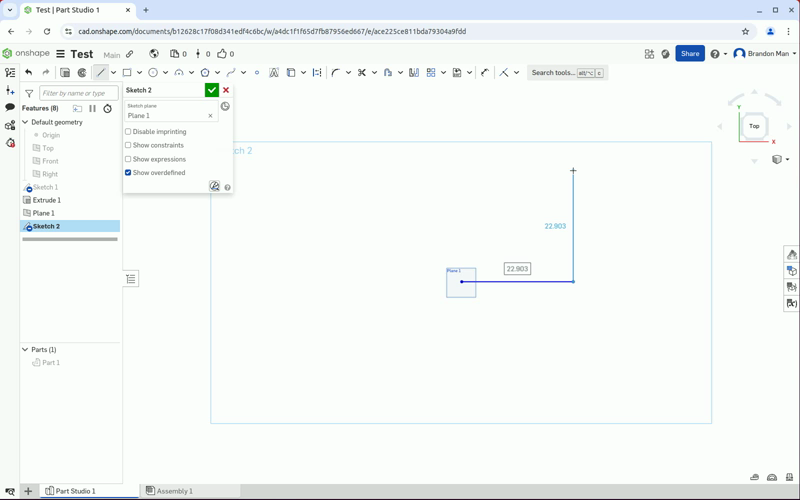
mouse_move(461, 170)
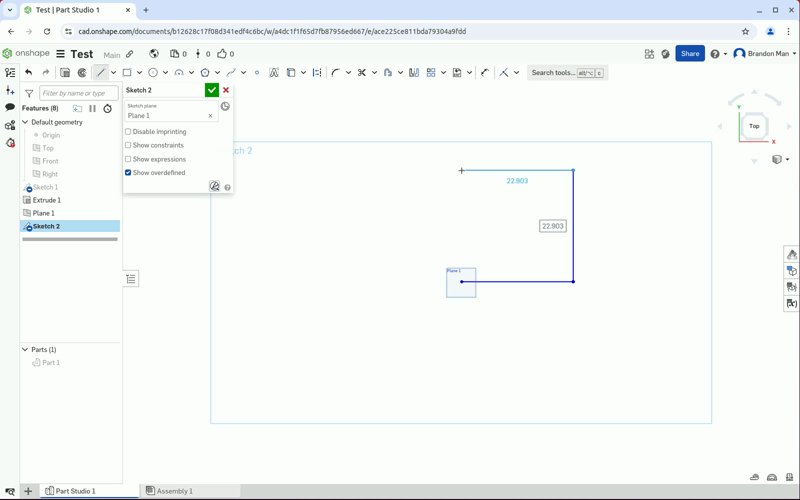
click(461, 170)
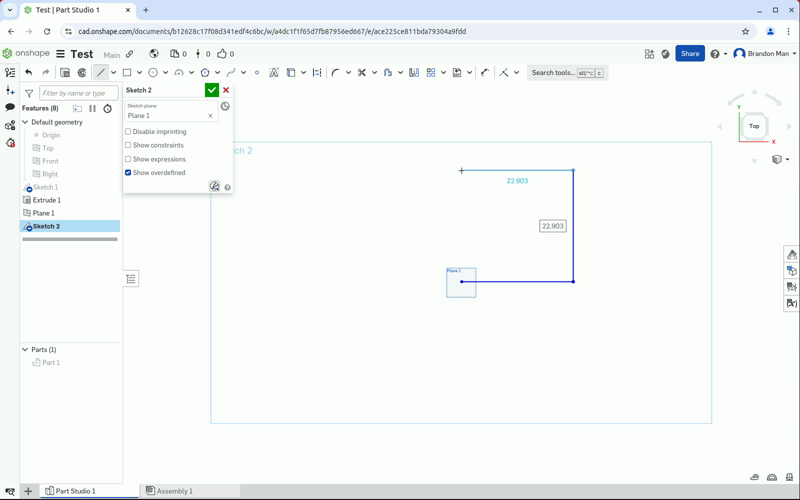
key_up(shift)
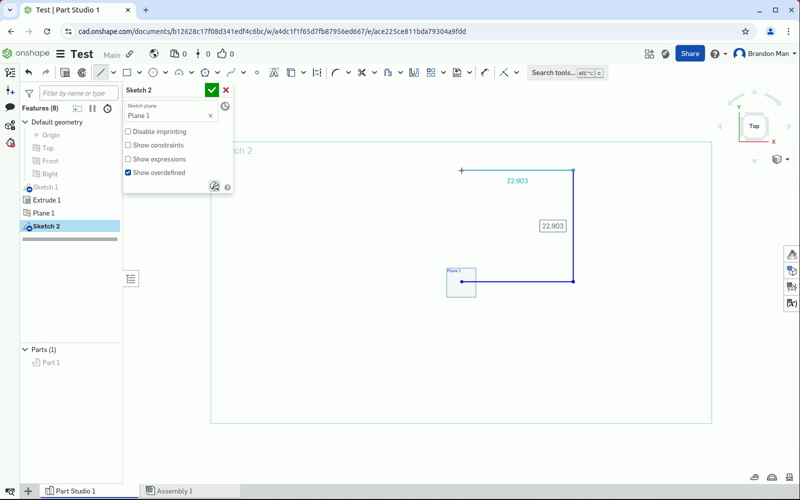
key_down(shift)
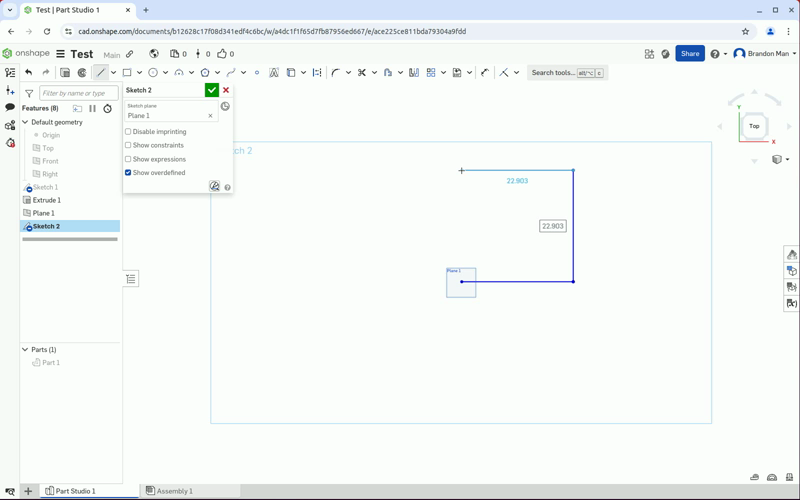
mouse_move(461, 281)
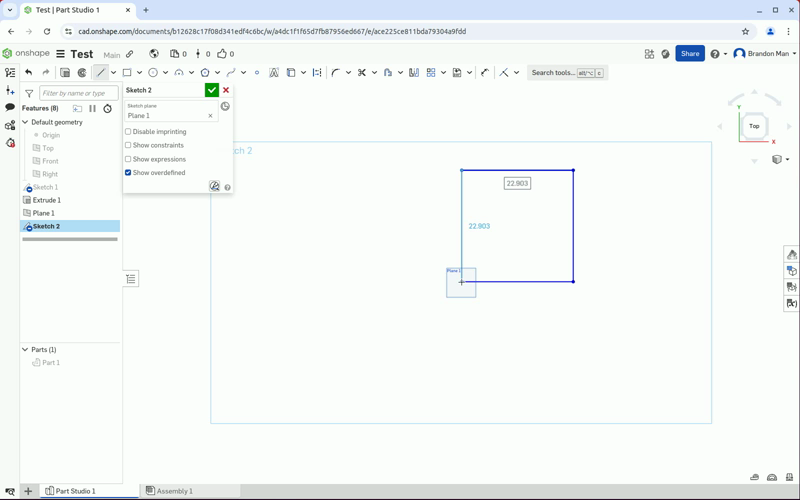
key_up(shift)
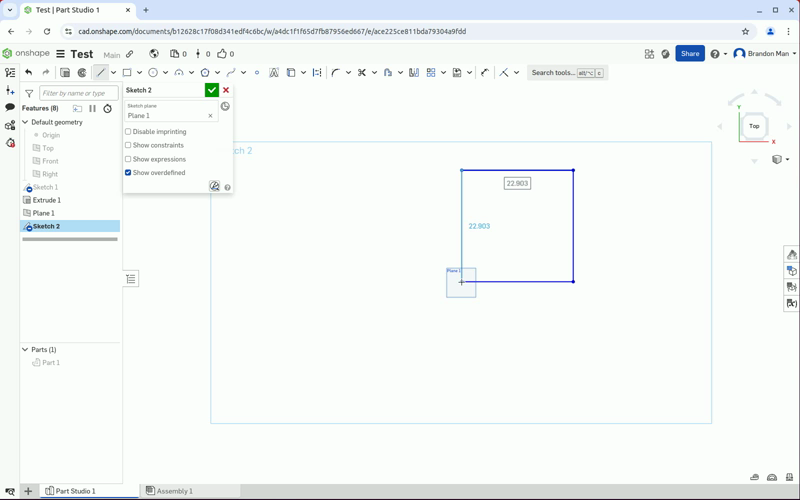
click(461, 281)
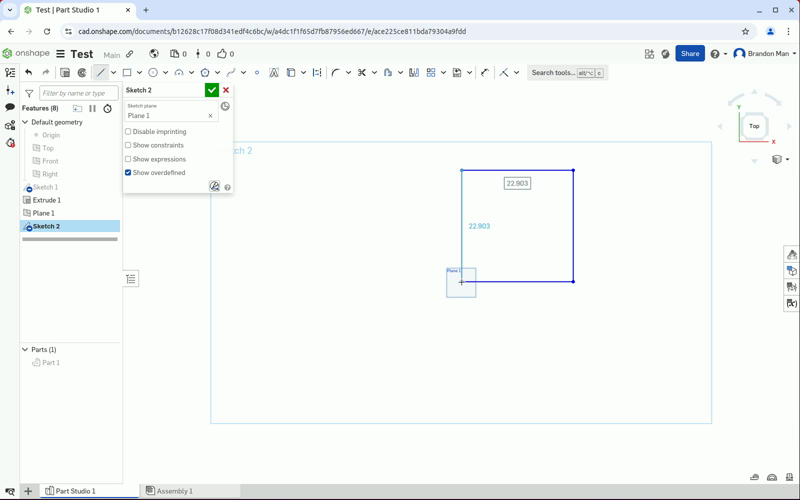
key(esc)
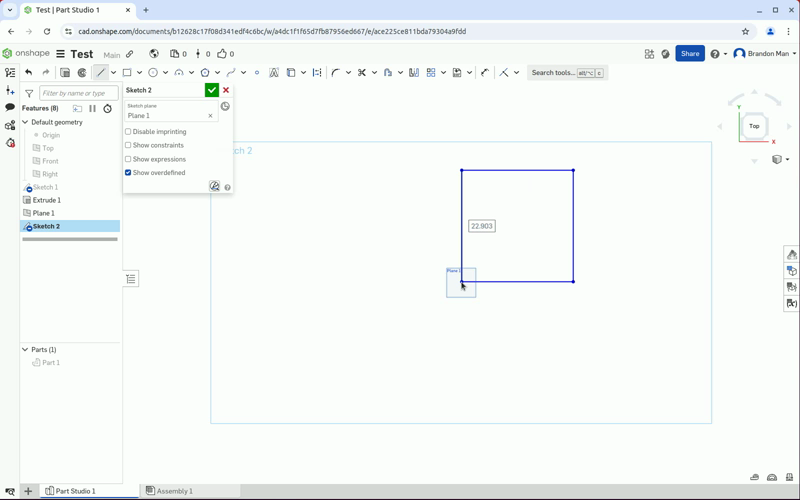
mouse_move(501, 197)
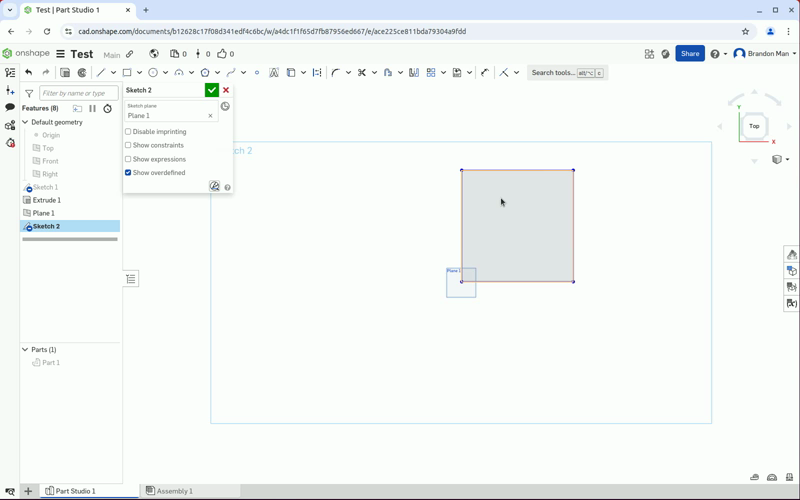
click(501, 197)
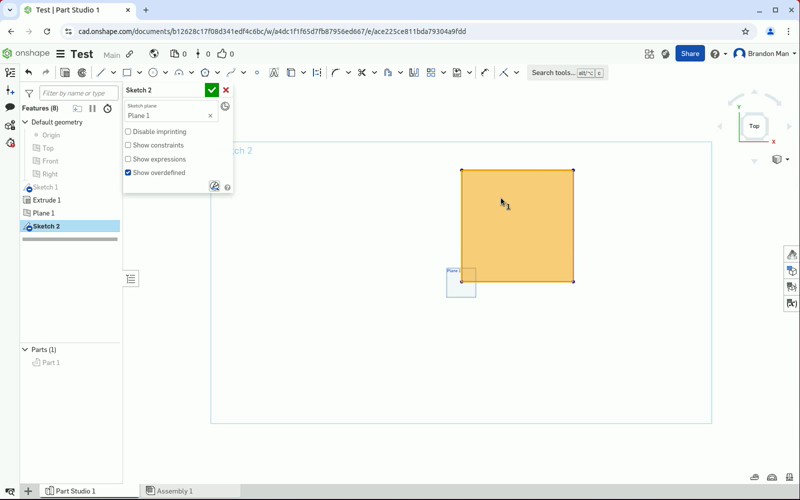
mouse_move(73, 352)
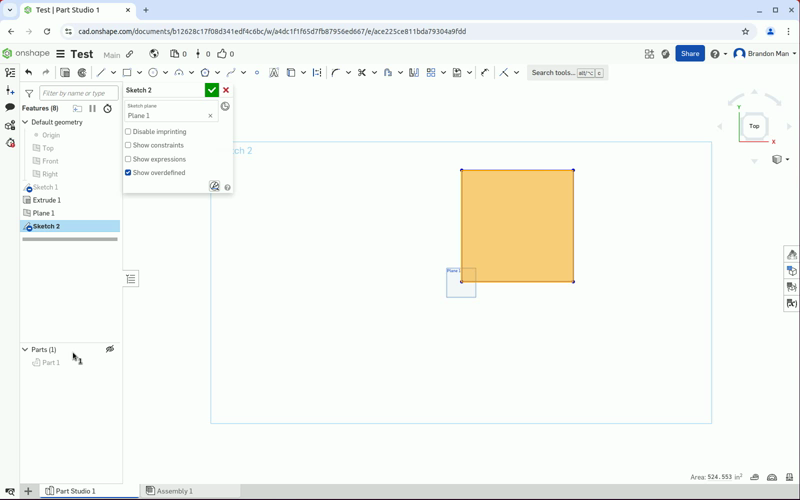
key(shift+y)
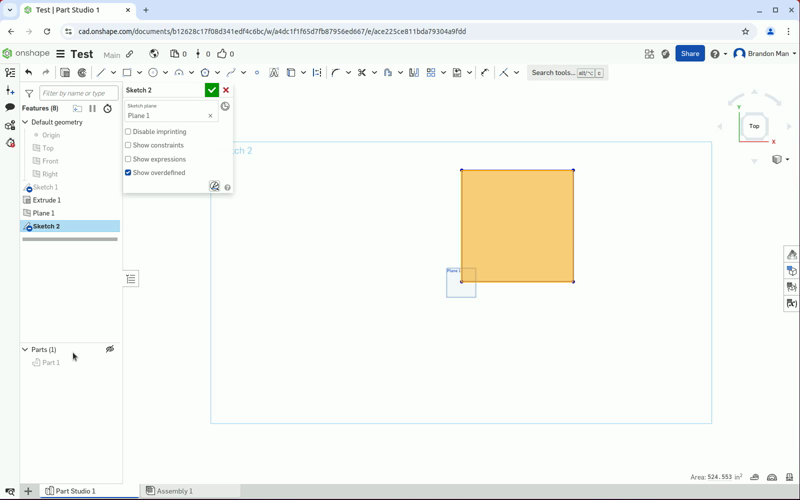
key(shift+e)
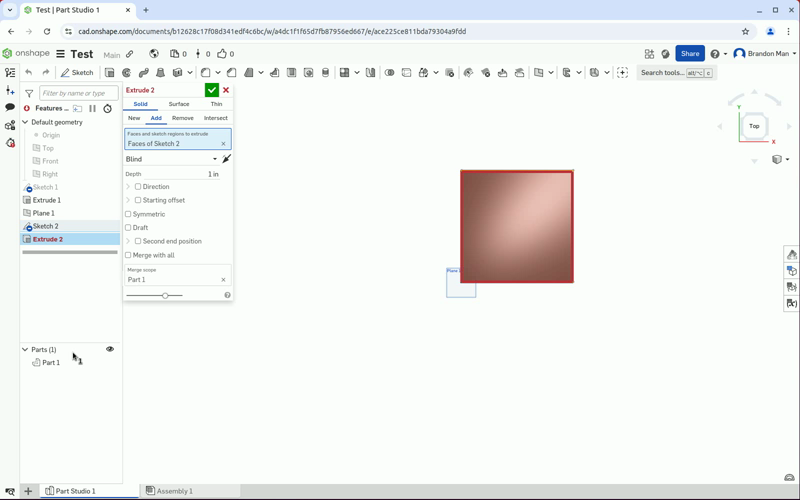
mouse_move(143, 106)
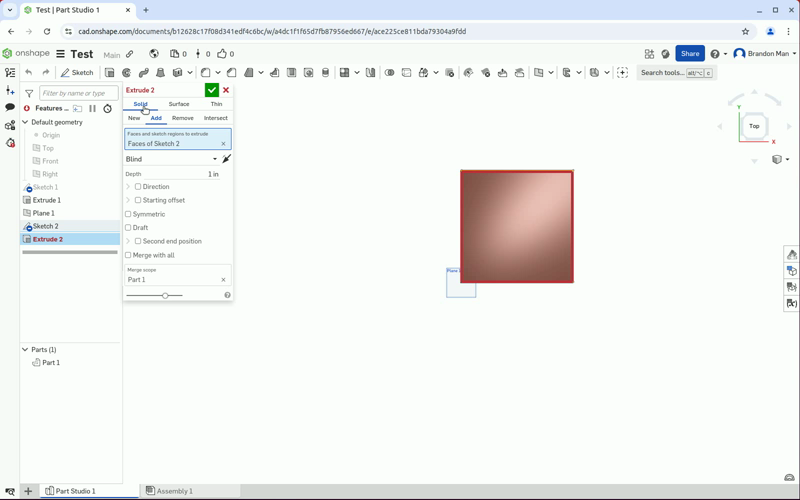
click(143, 106)
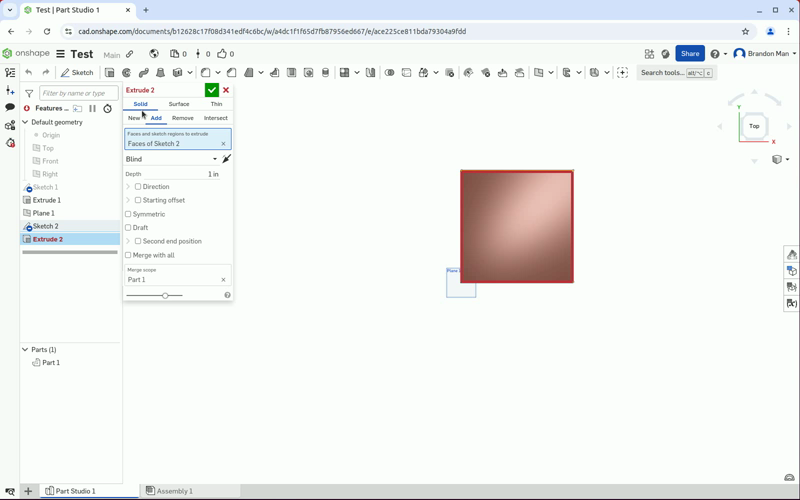
mouse_move(137, 120)
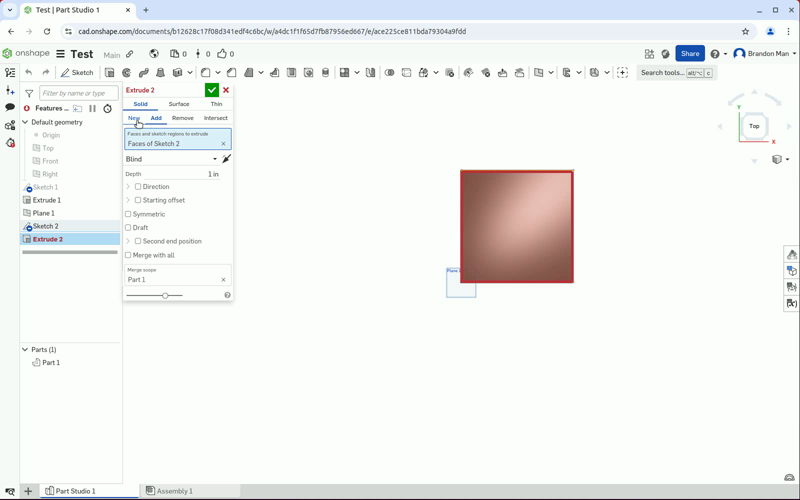
click(137, 120)
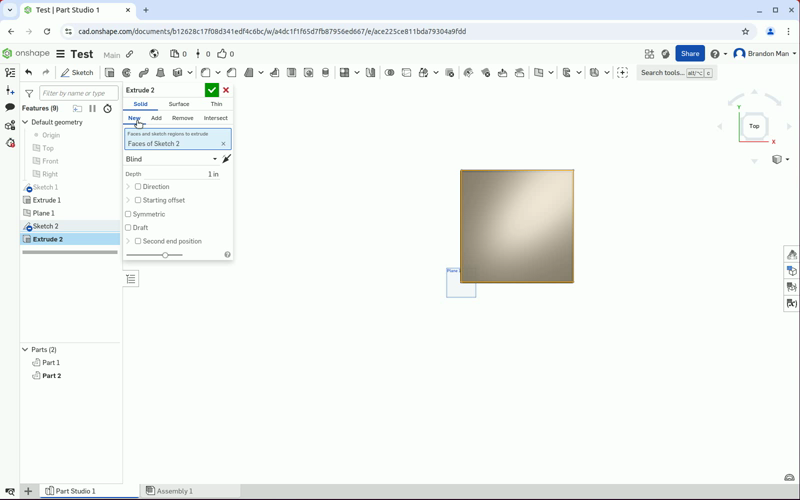
key(tab, 4)
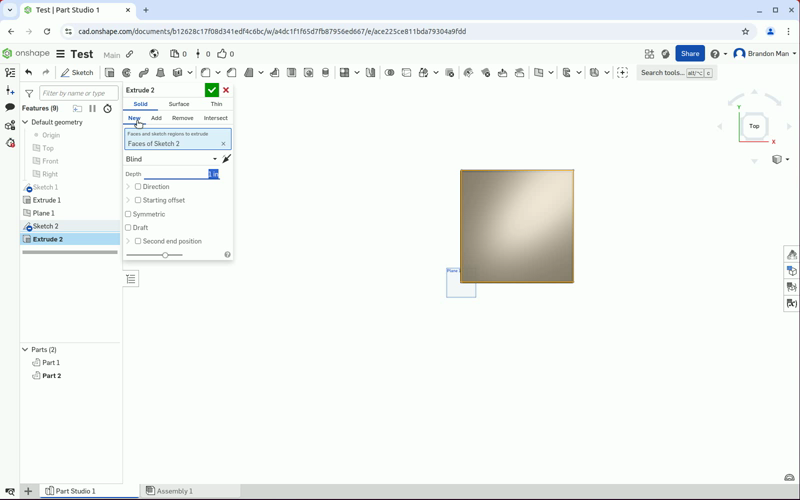
text(-0.482)
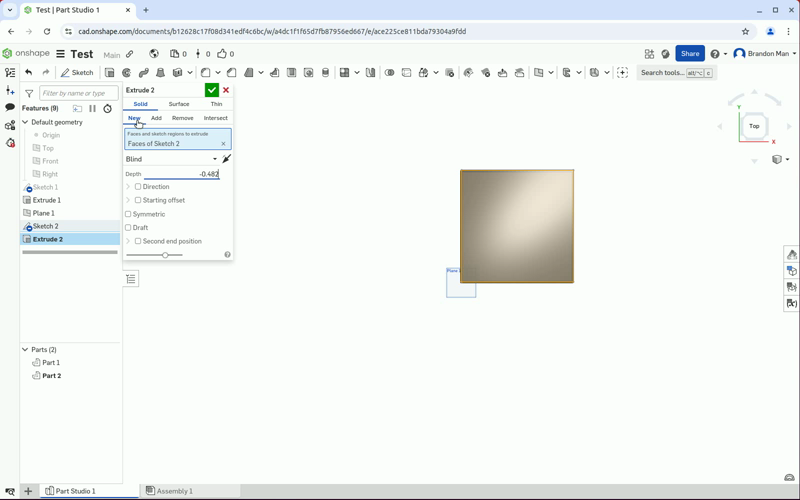
key(tab, 3)
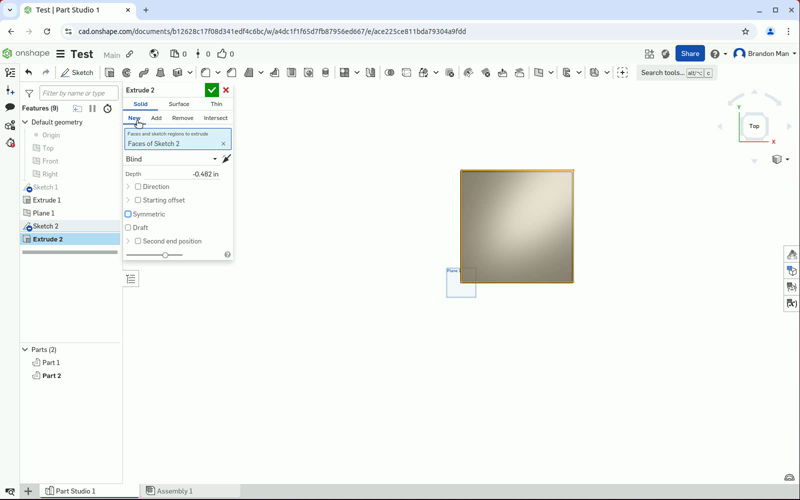
key(space)
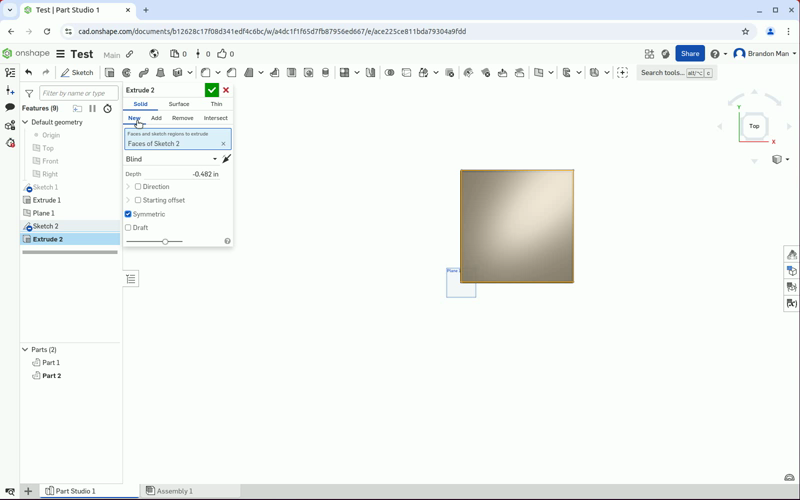
key(enter)
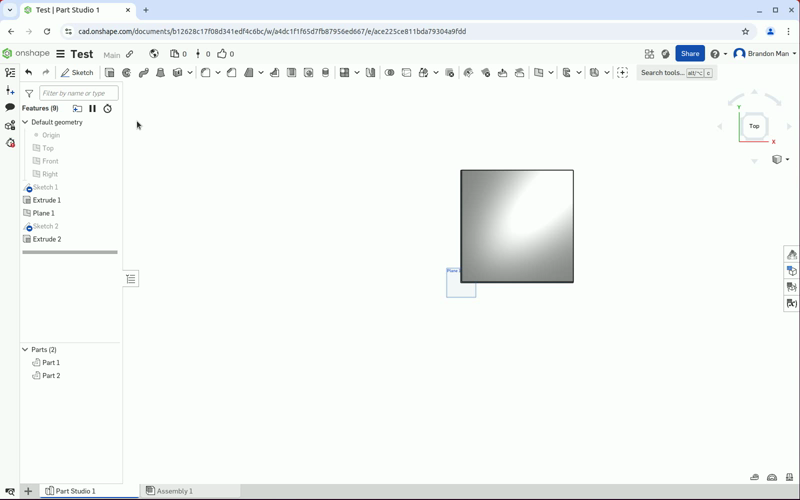
key(shift+h)
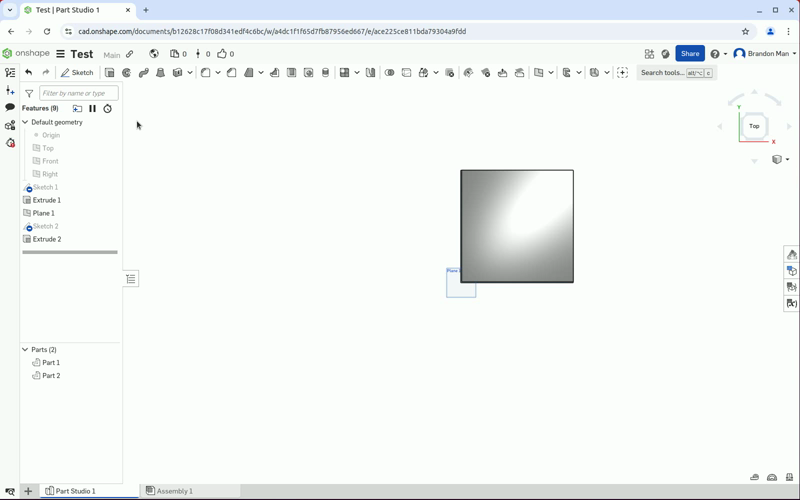
key(shift+h)
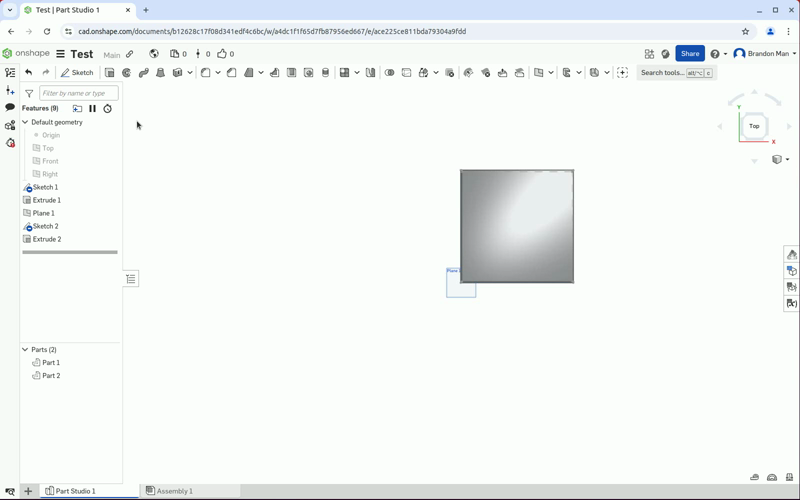
key(shift+7)
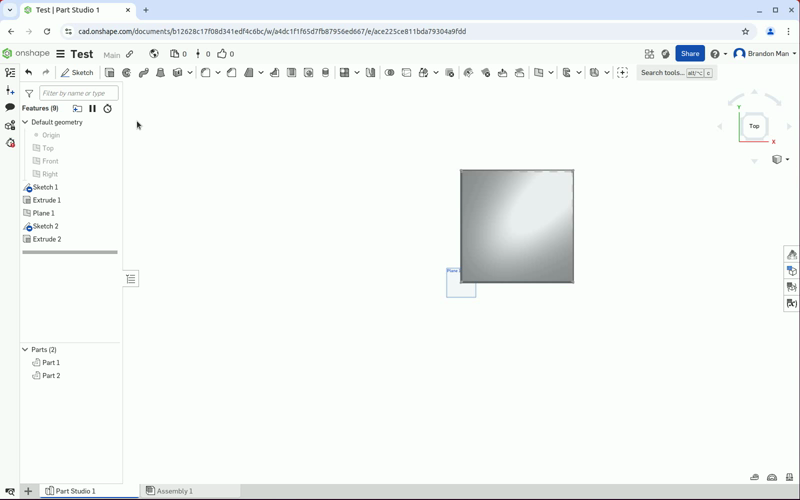
key(up, 3)
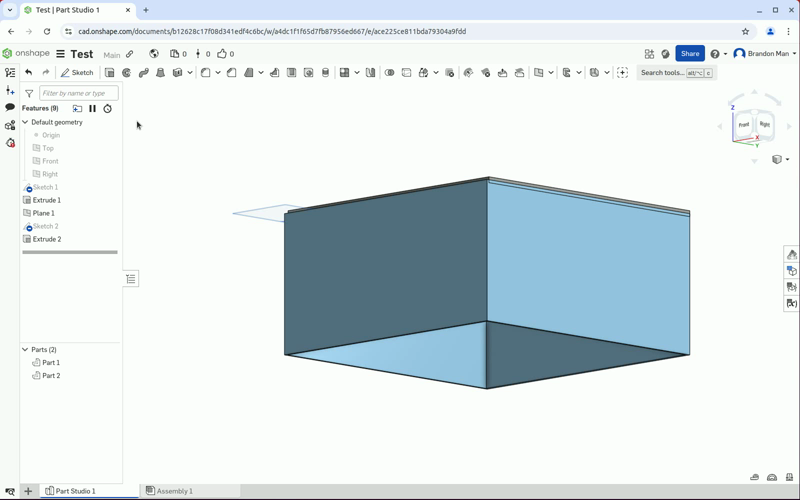
key(left, 3)
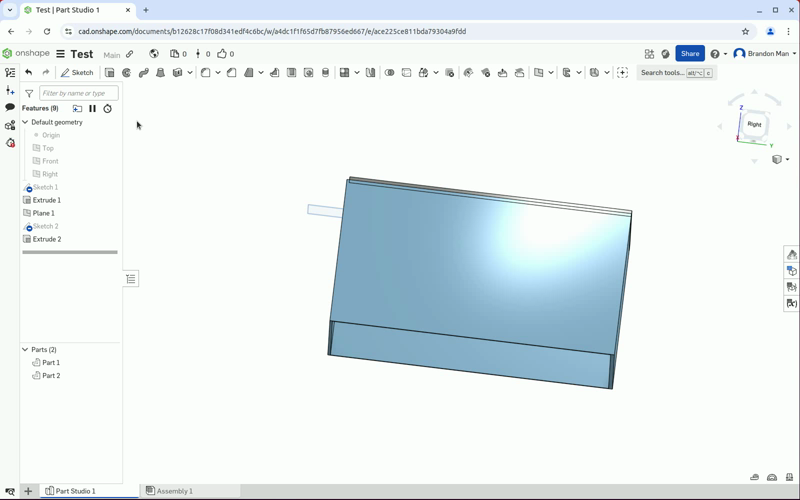
key(right, 3)
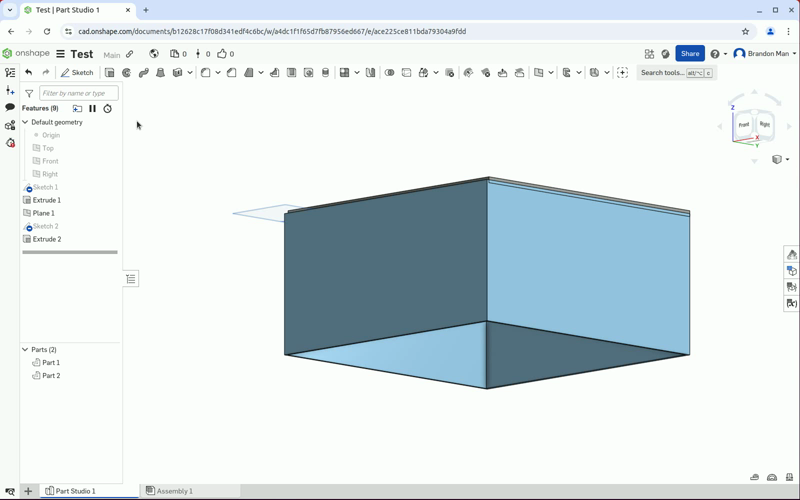
key(down, 3)
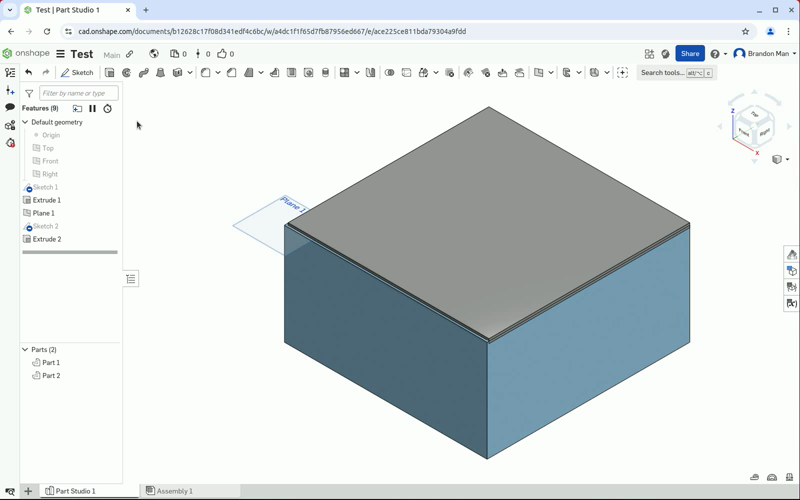
mouse_move(73, 189)
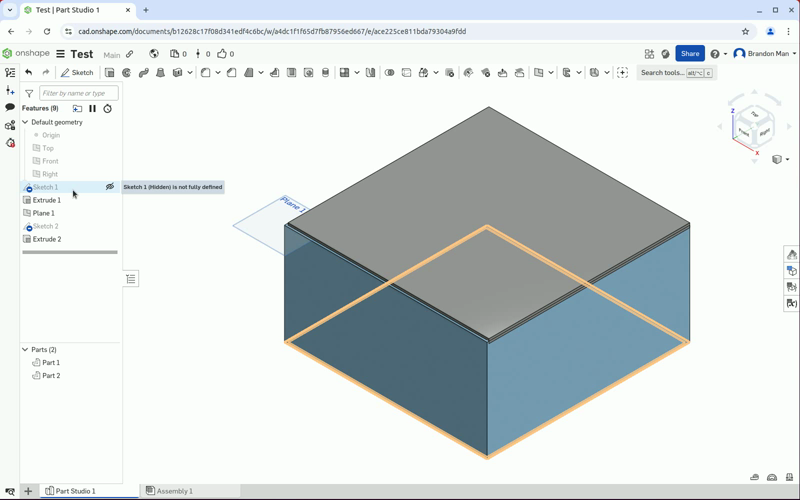
click(73, 189)